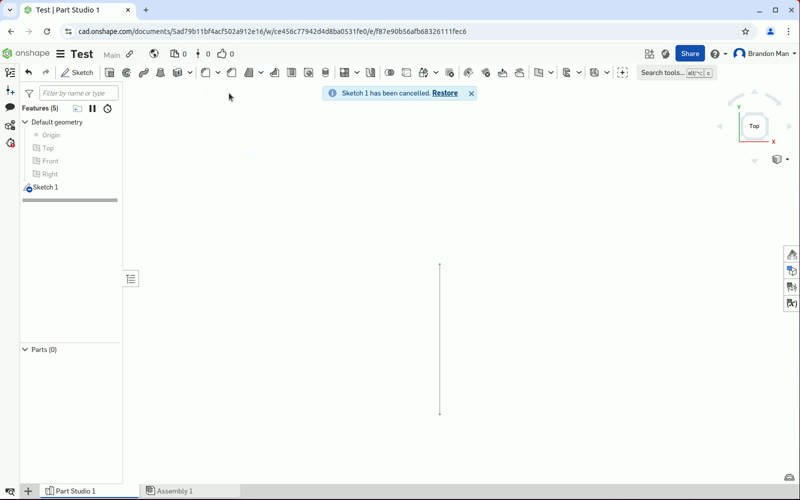
key(shift+h)
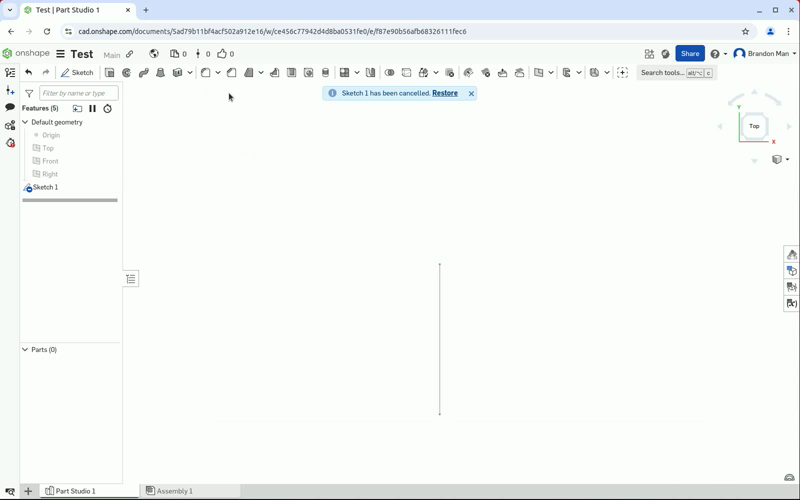
key(shift+s)
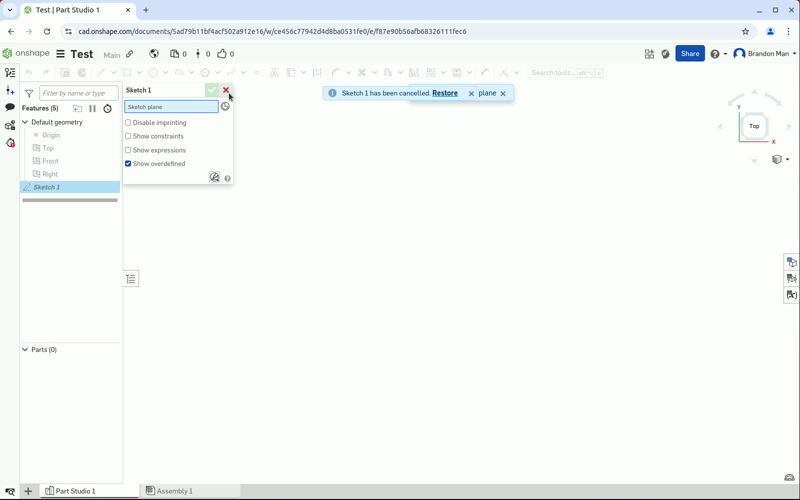
mouse_move(73, 150)
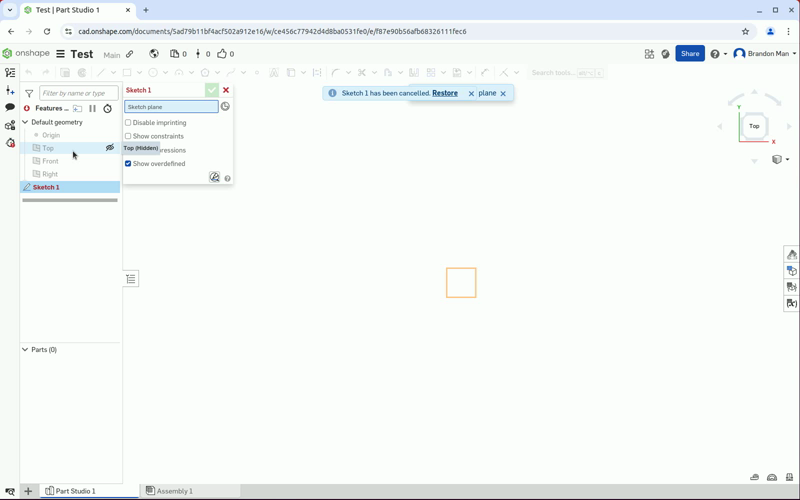
click(73, 150)
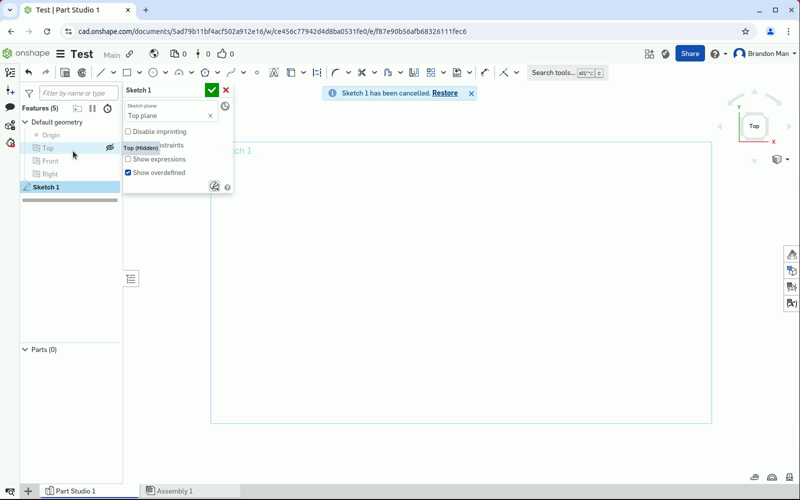
mouse_move(73, 352)
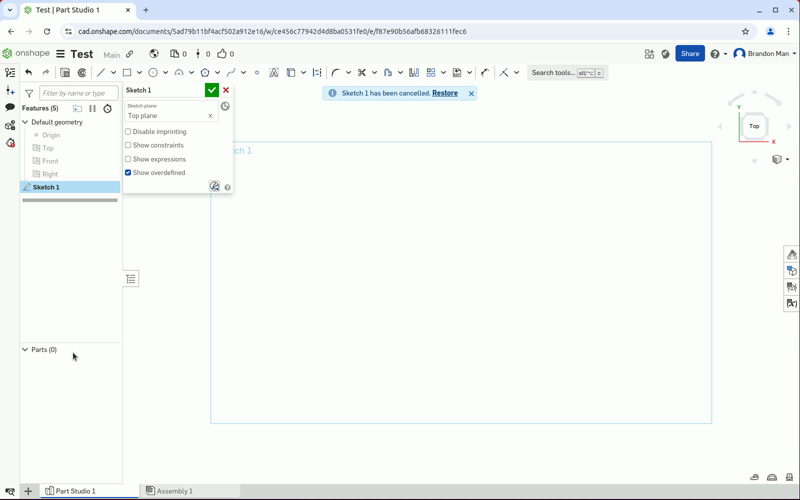
key(y)
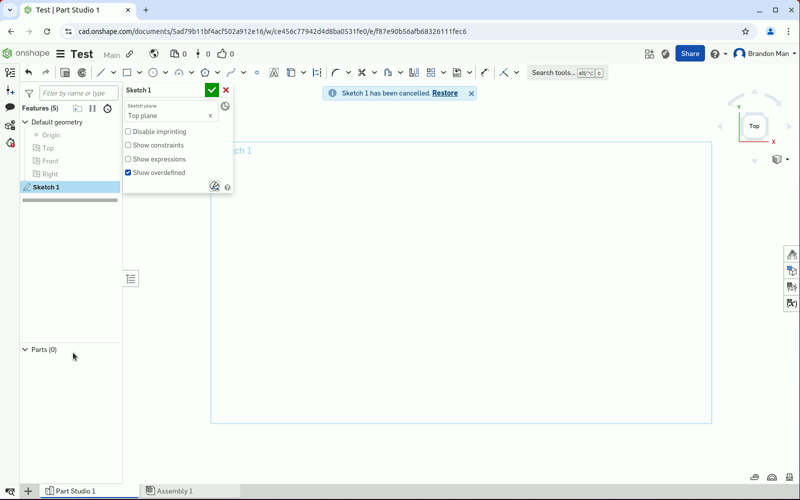
key(l)
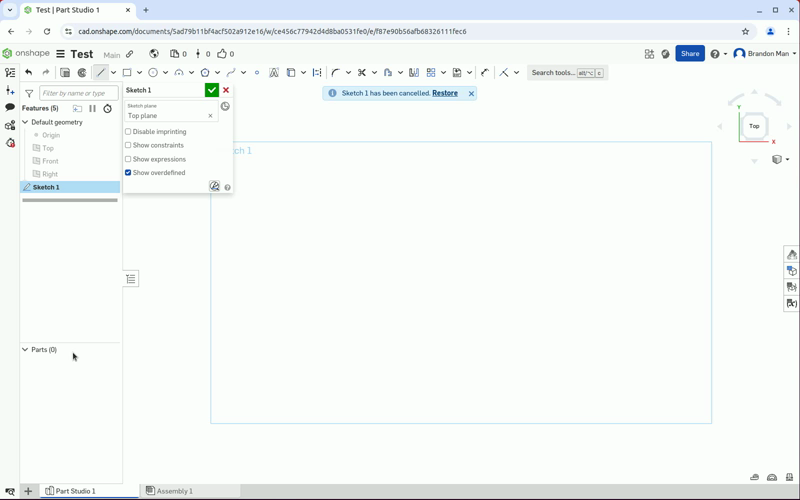
key_down(shift)
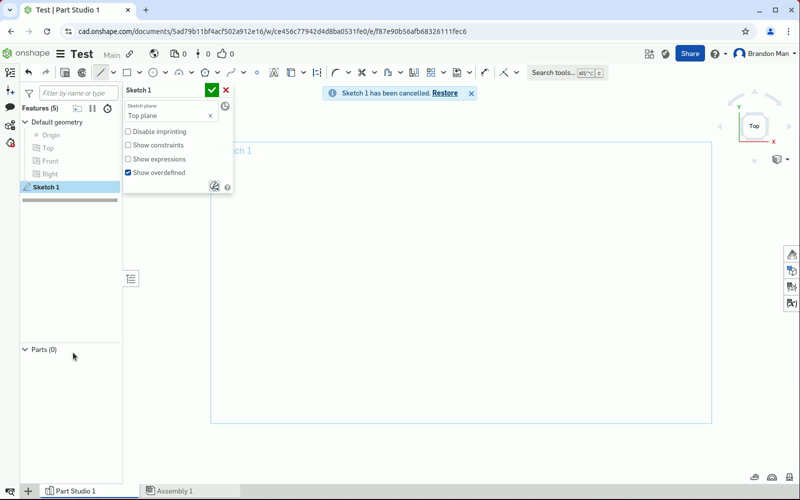
mouse_move(413, 313)
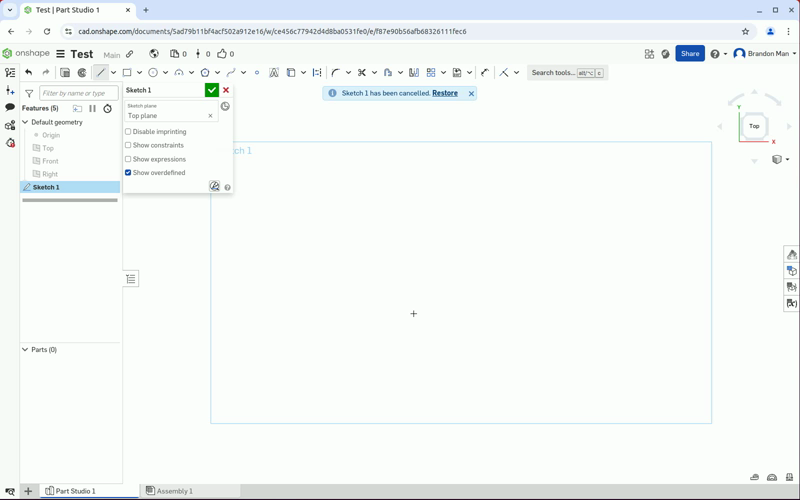
click(413, 313)
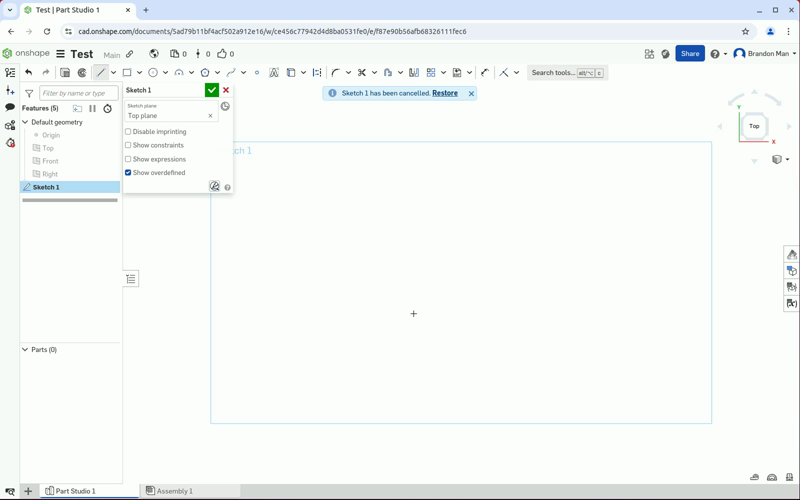
key_up(shift)
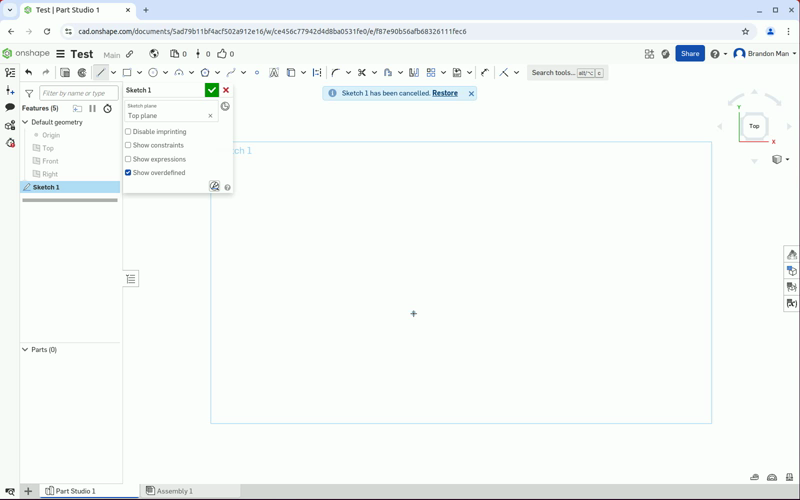
key_down(shift)
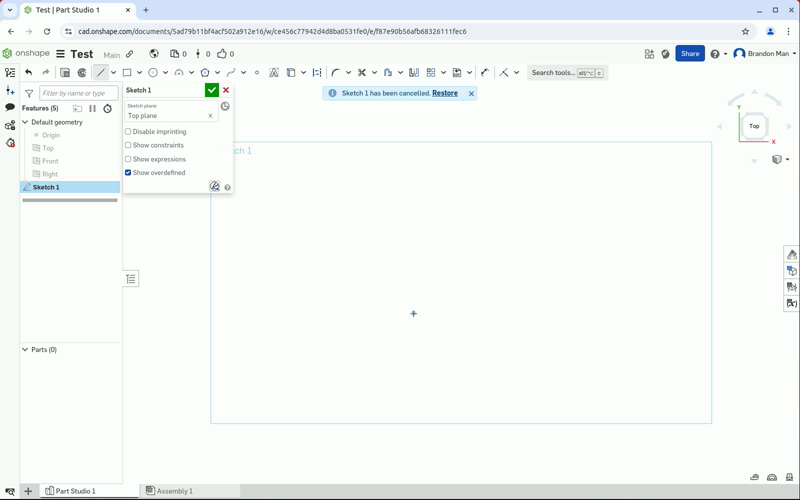
mouse_move(506, 313)
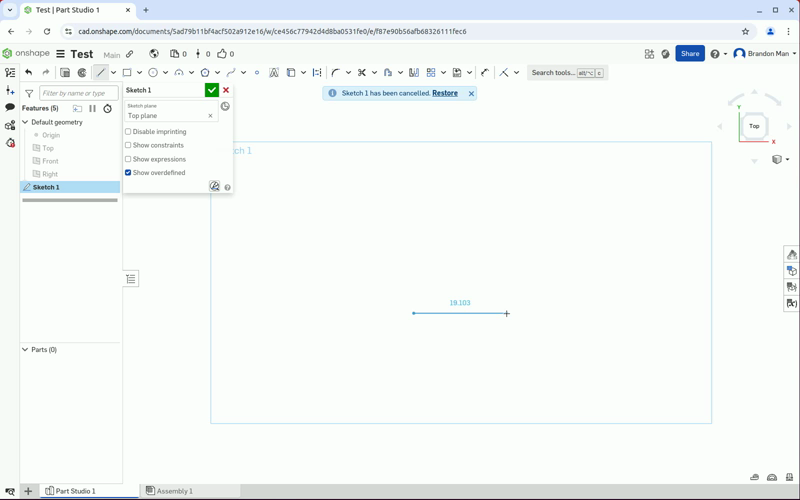
click(506, 313)
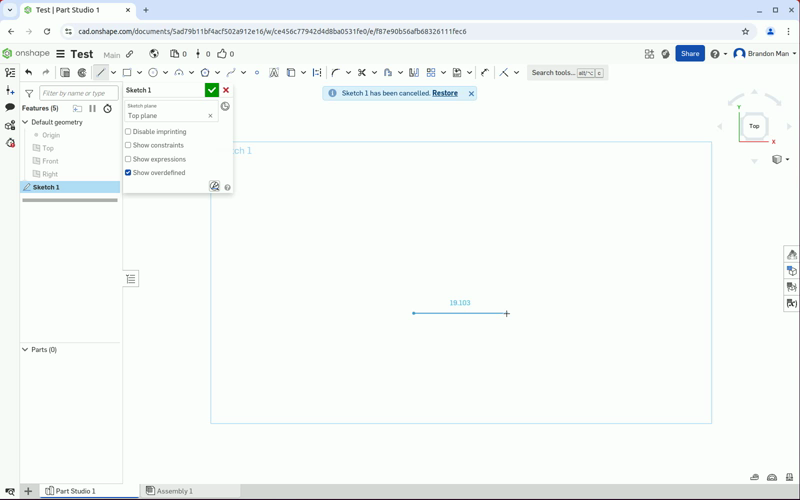
key_up(shift)
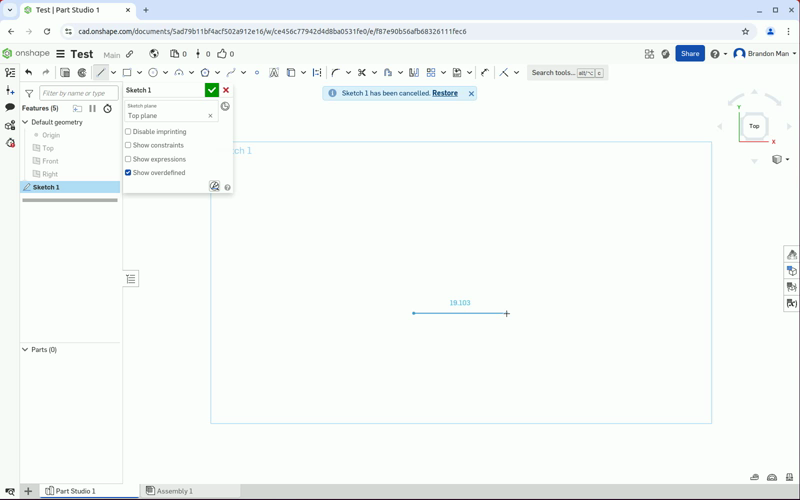
key_down(shift)
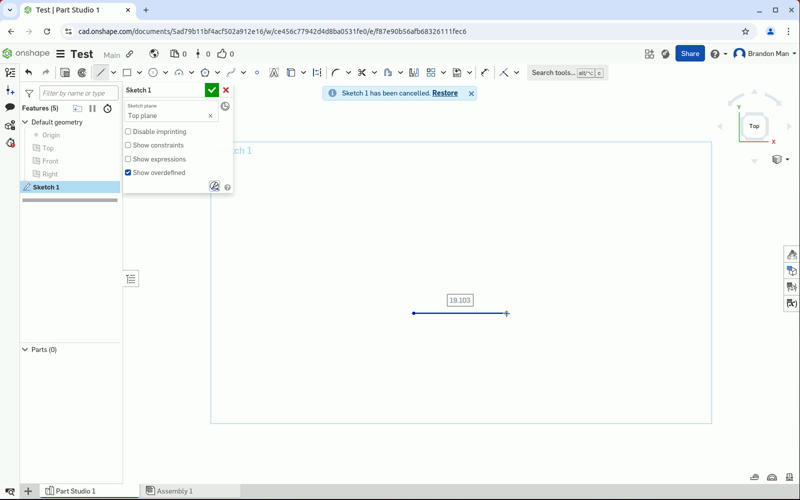
mouse_move(506, 251)
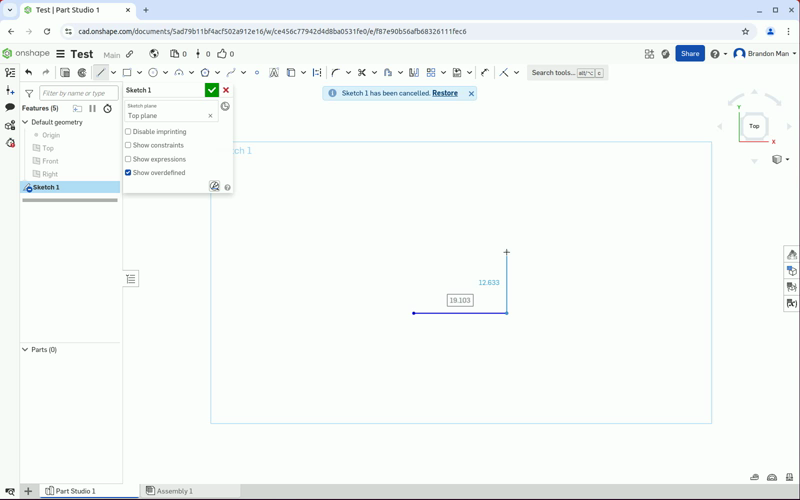
click(506, 251)
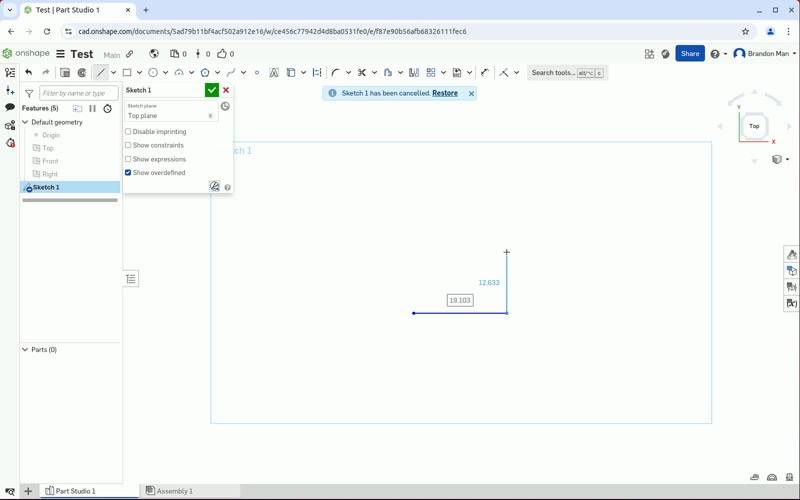
key_up(shift)
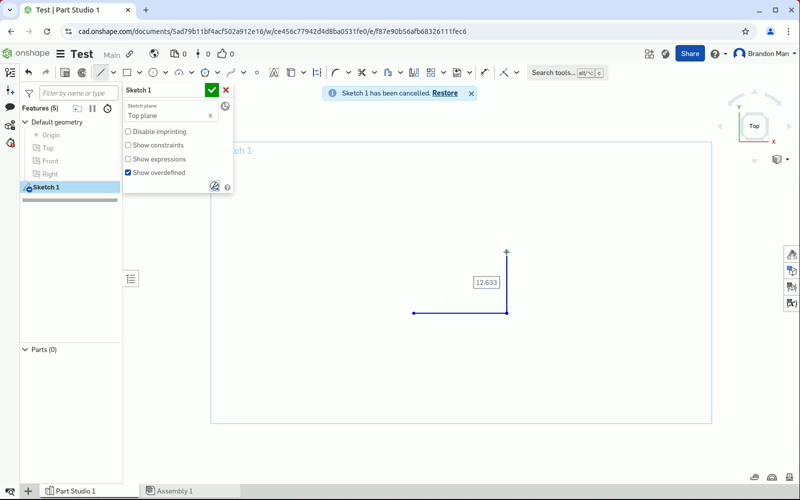
key_down(shift)
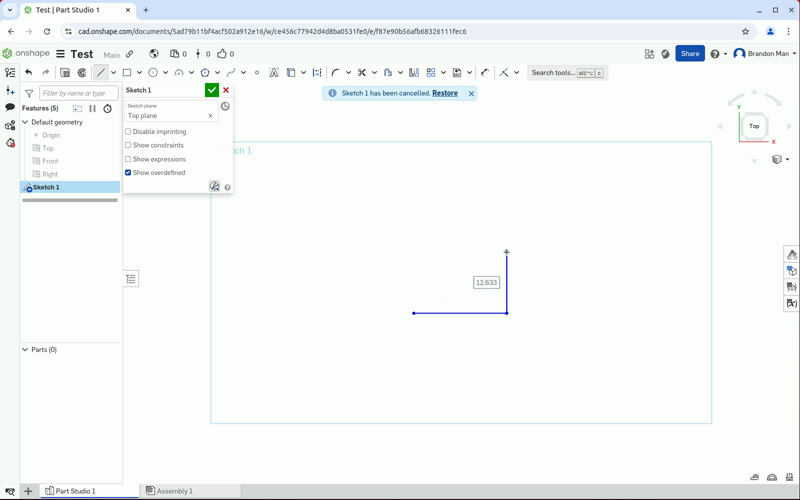
mouse_move(536, 251)
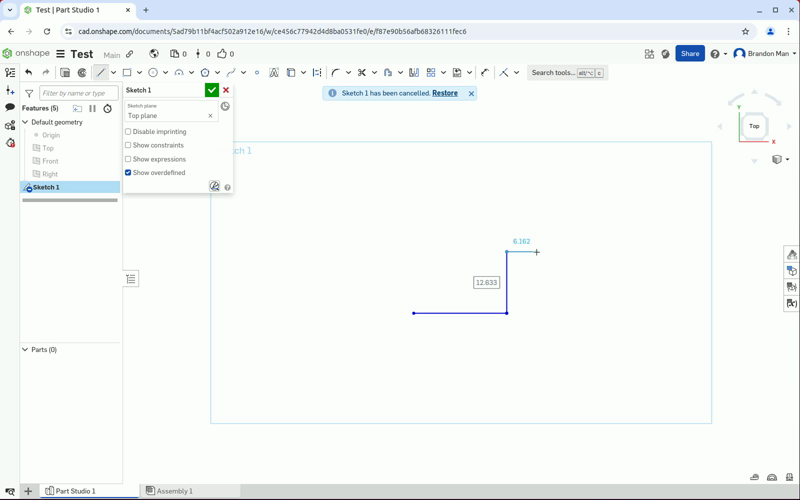
mouse_move(460, 251)
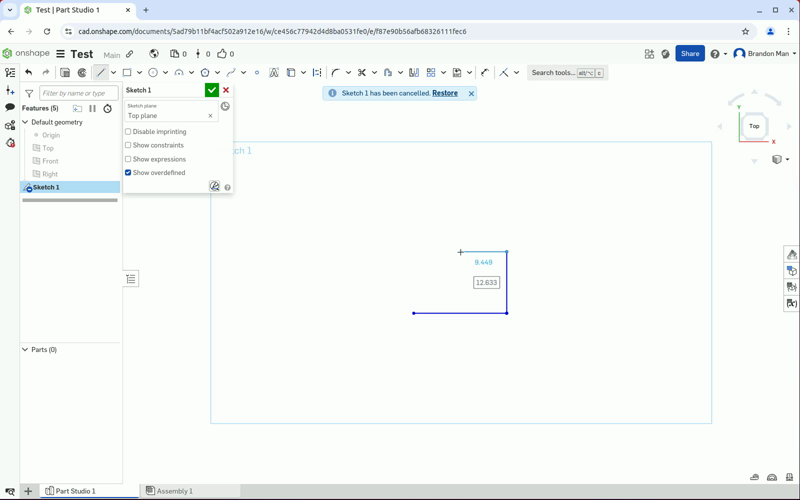
click(460, 251)
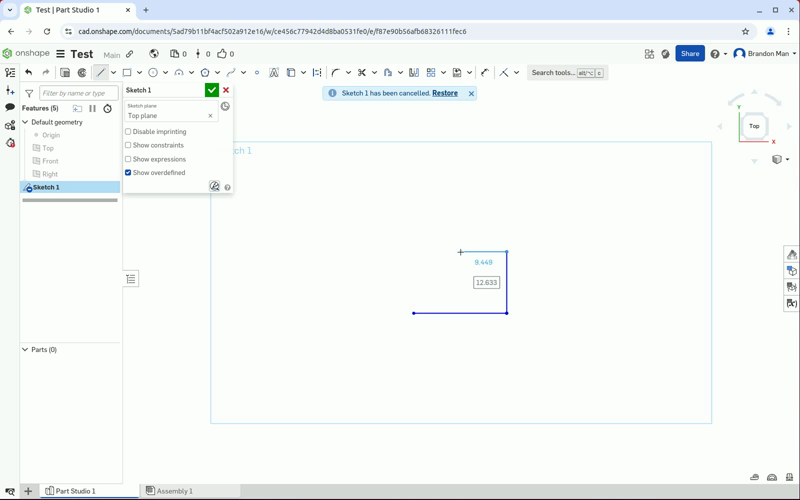
key_up(shift)
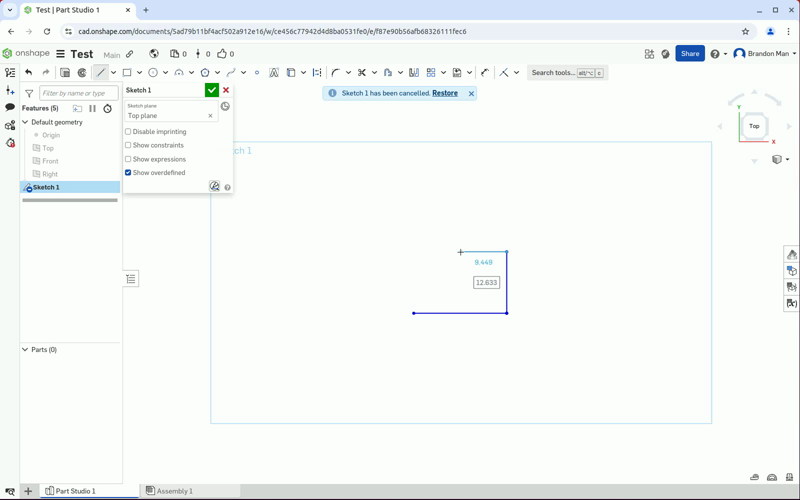
key_down(shift)
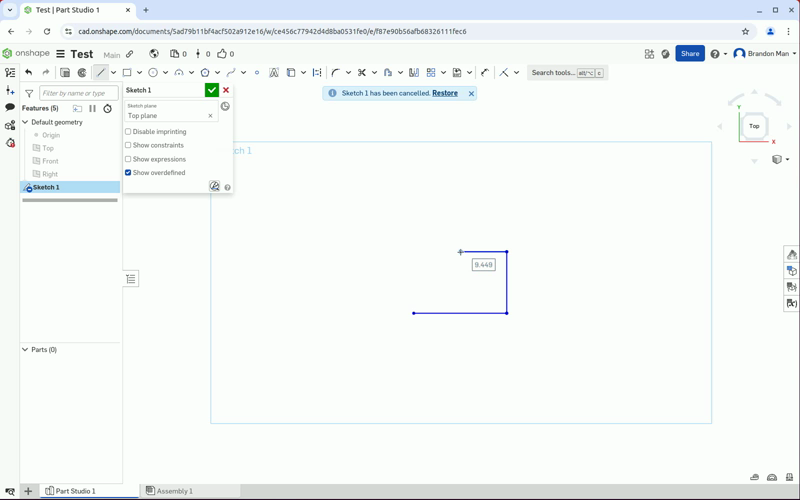
mouse_move(490, 251)
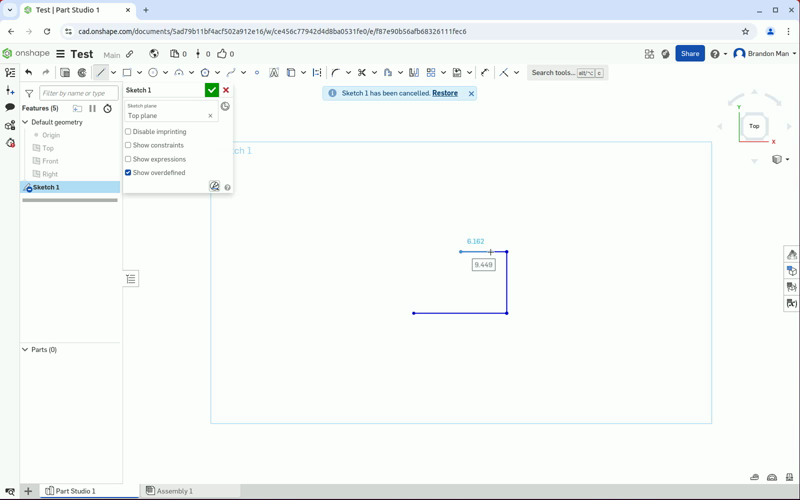
mouse_move(413, 251)
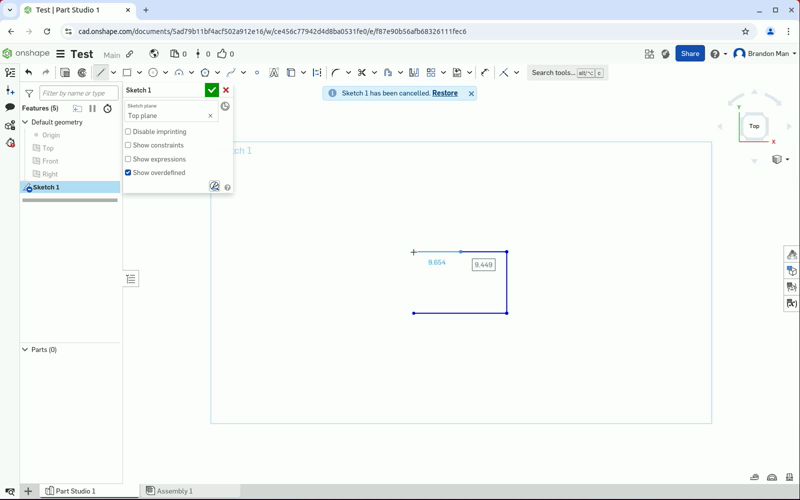
click(413, 251)
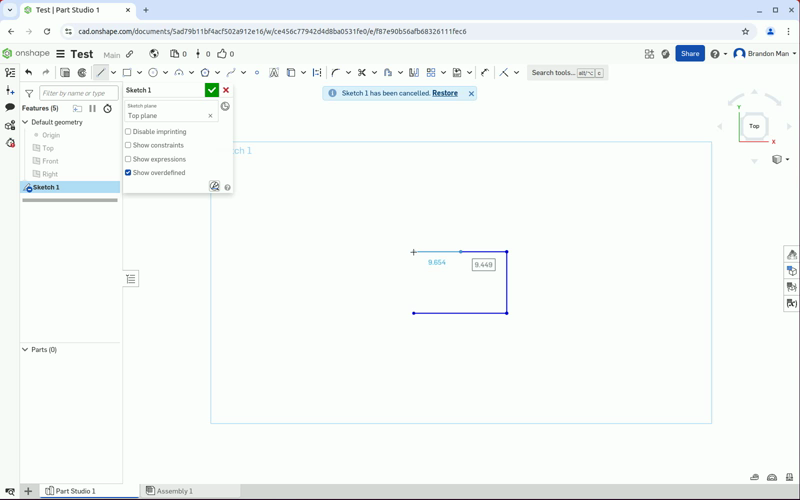
key_up(shift)
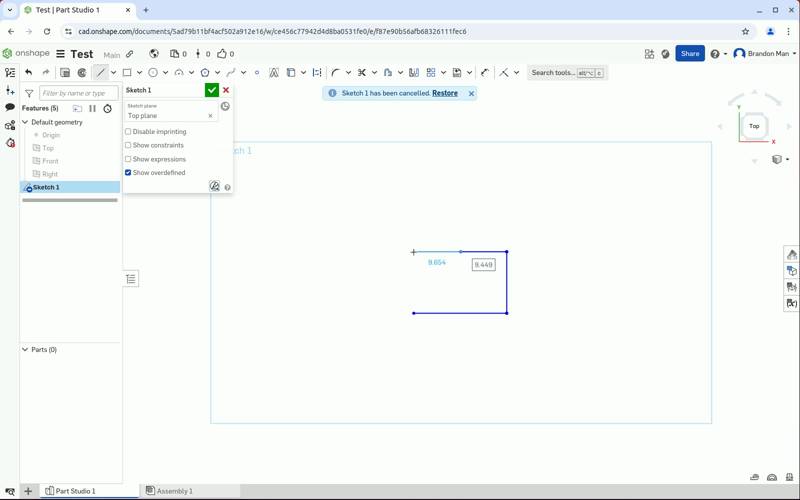
key_down(shift)
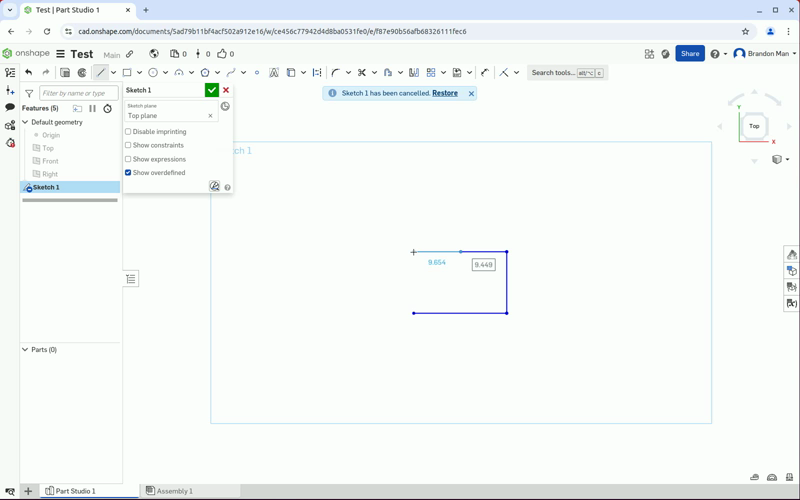
mouse_move(413, 313)
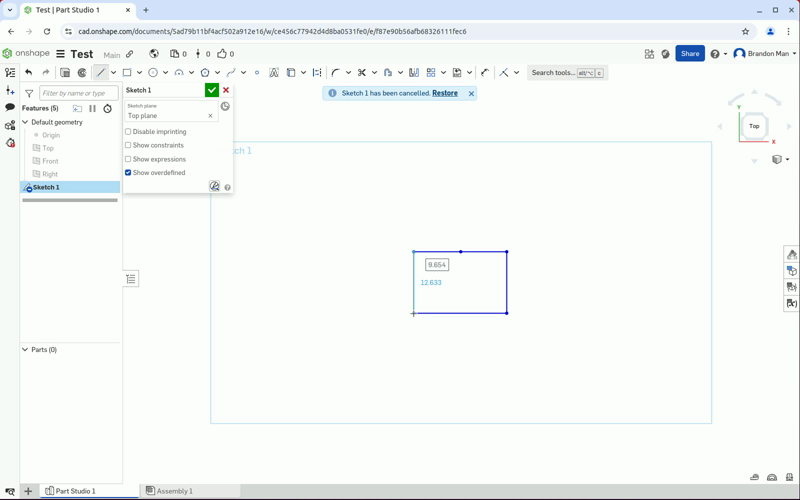
key_up(shift)
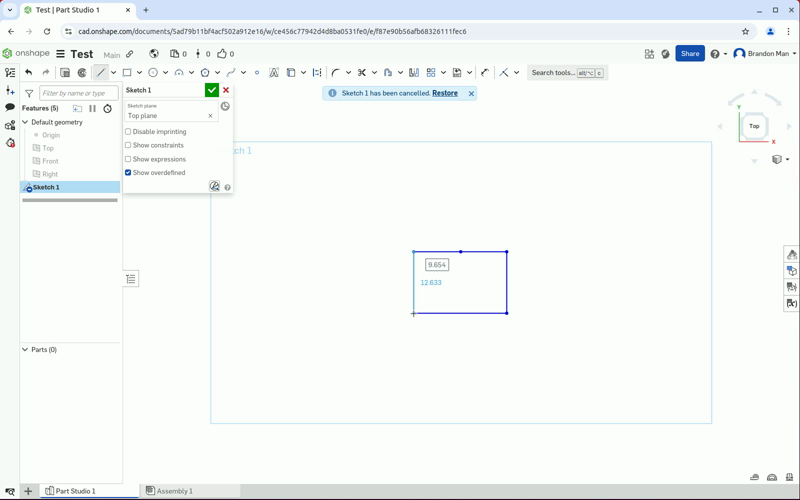
click(413, 313)
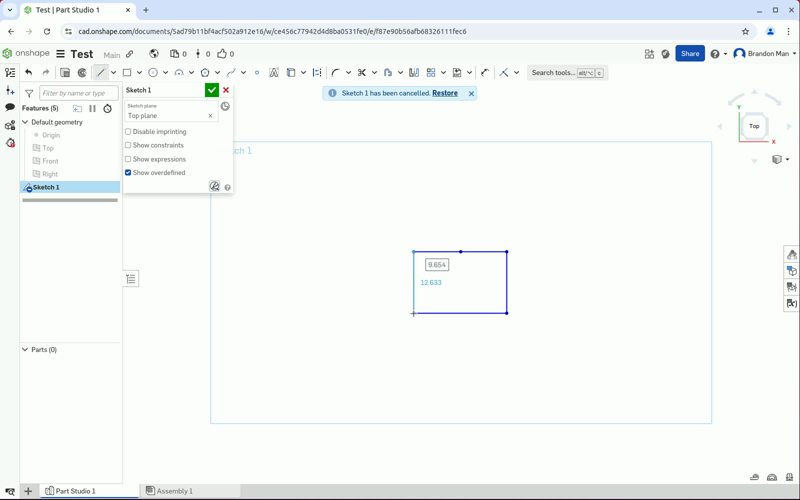
key(esc)
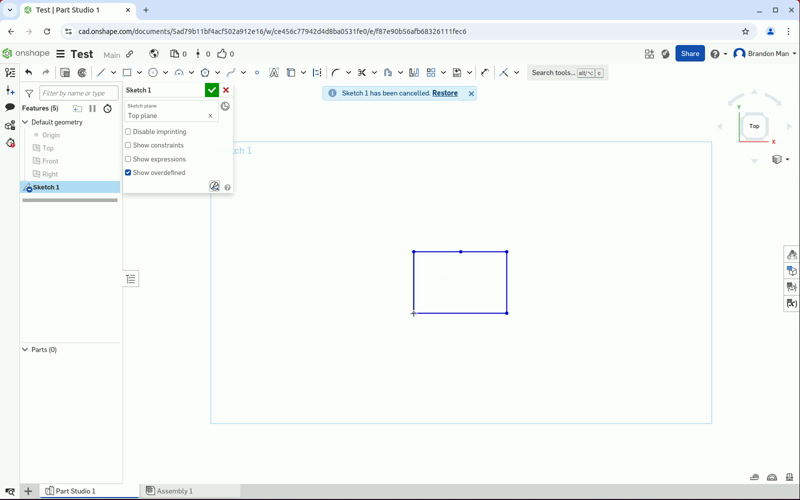
mouse_move(429, 261)
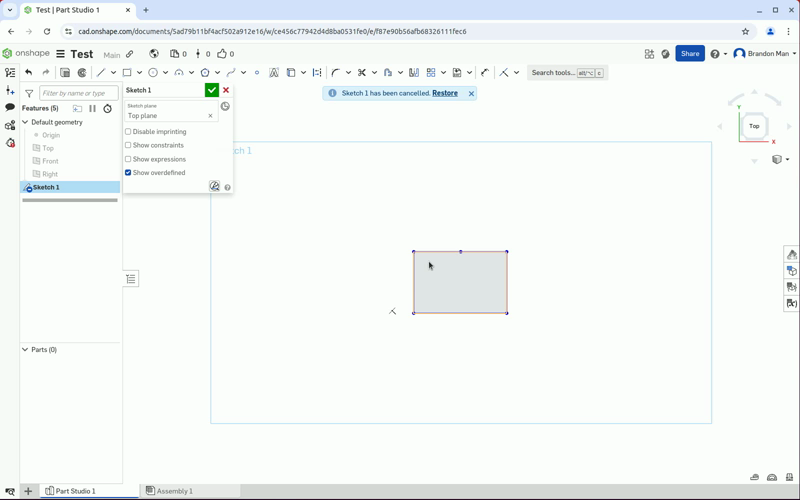
click(429, 261)
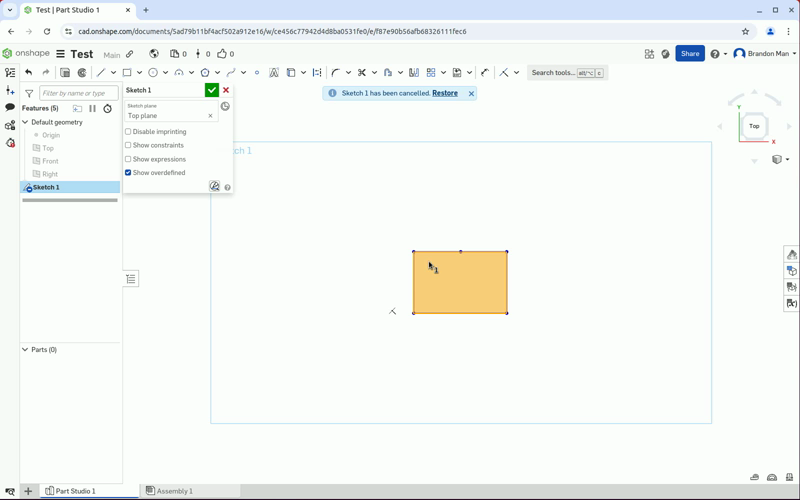
mouse_move(73, 352)
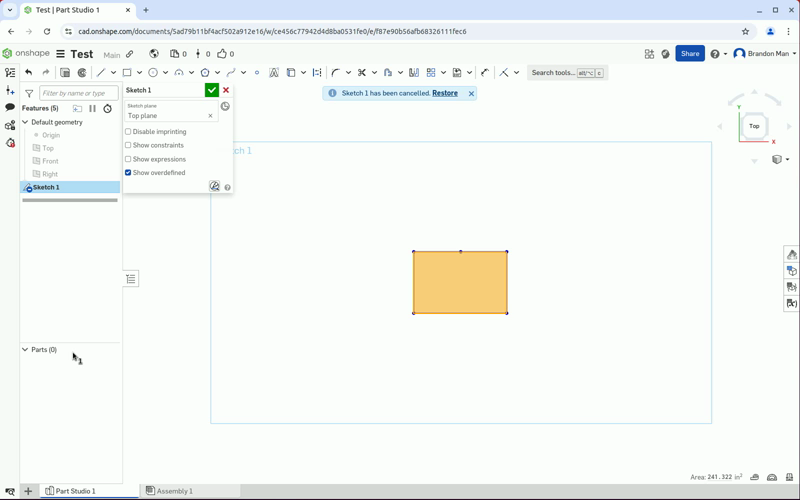
key(shift+y)
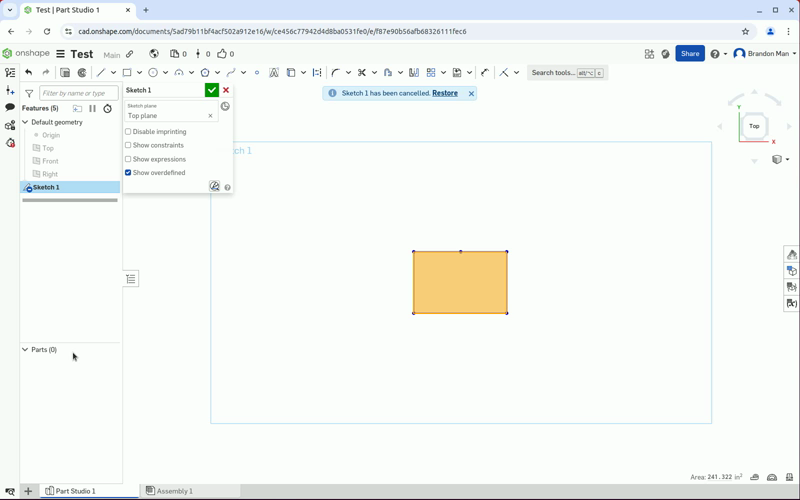
key(shift+e)
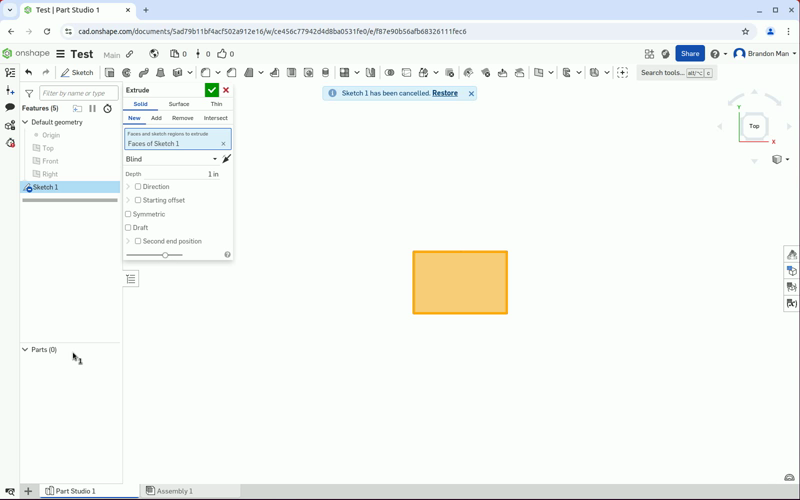
mouse_move(143, 106)
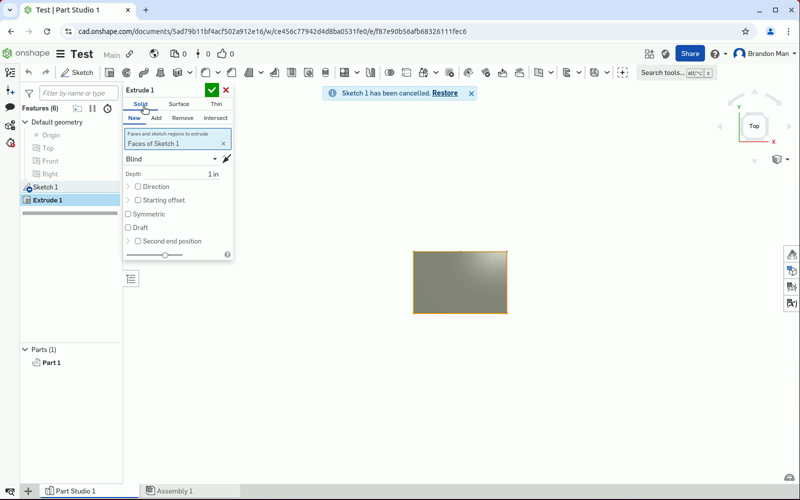
click(143, 106)
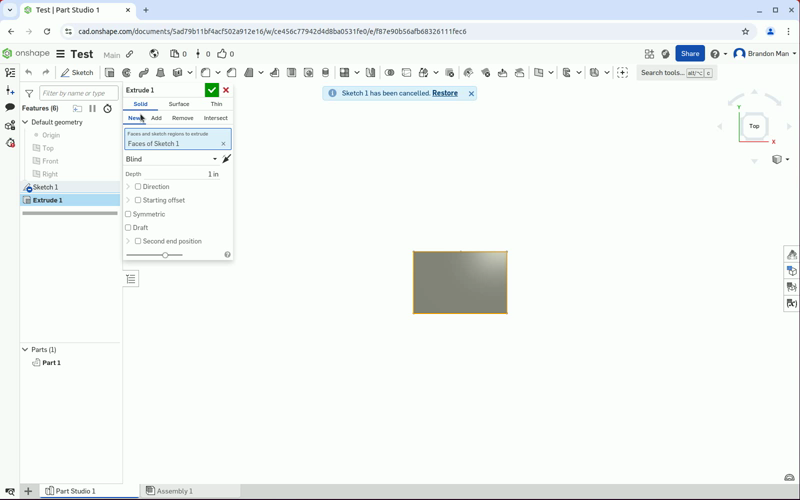
mouse_move(137, 120)
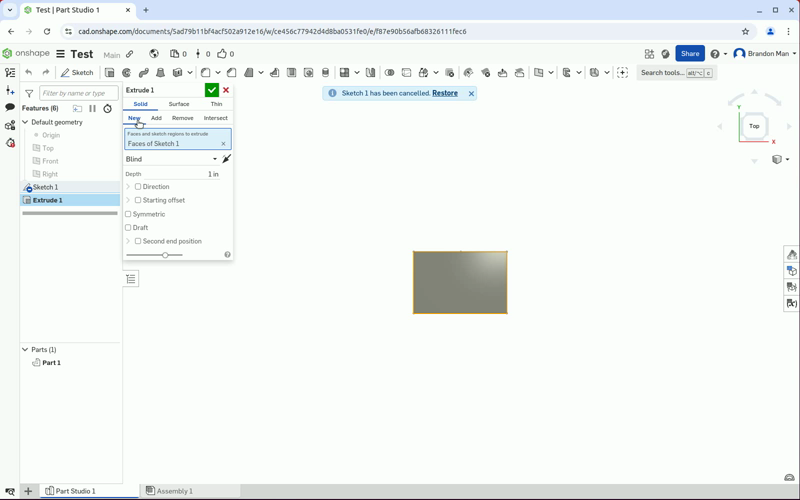
click(137, 120)
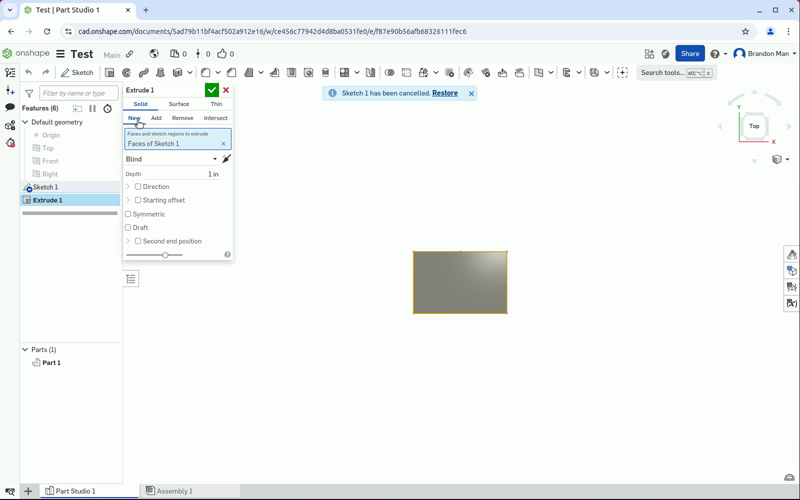
key(tab, 4)
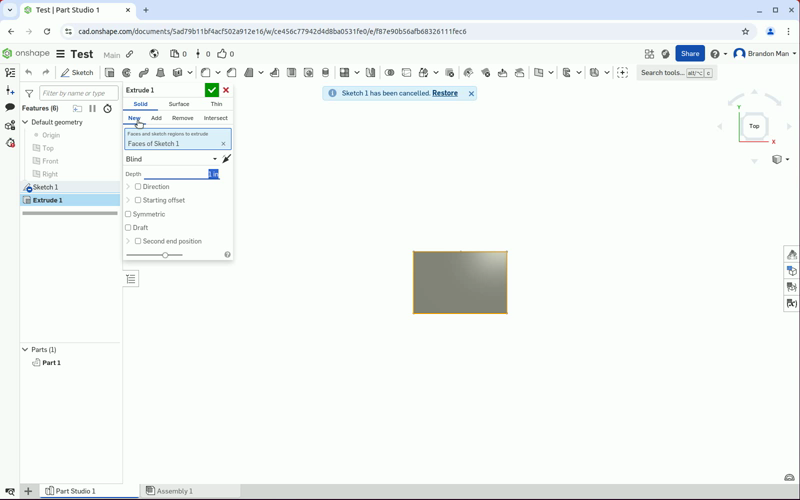
text(0.481)
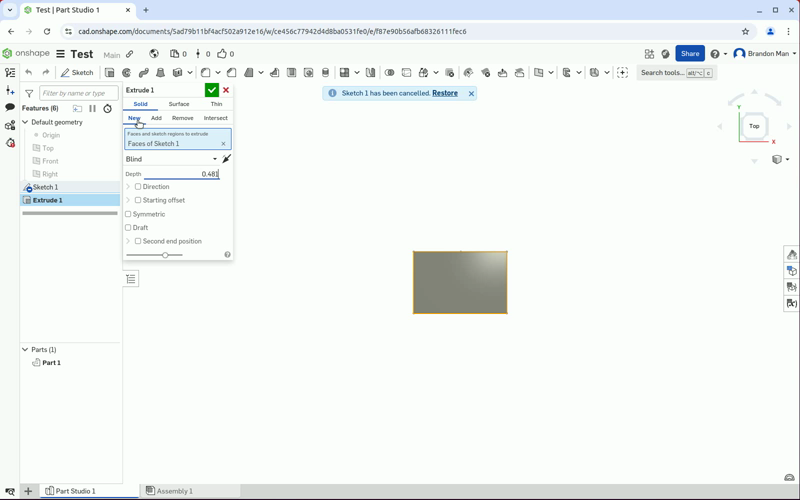
key(enter)
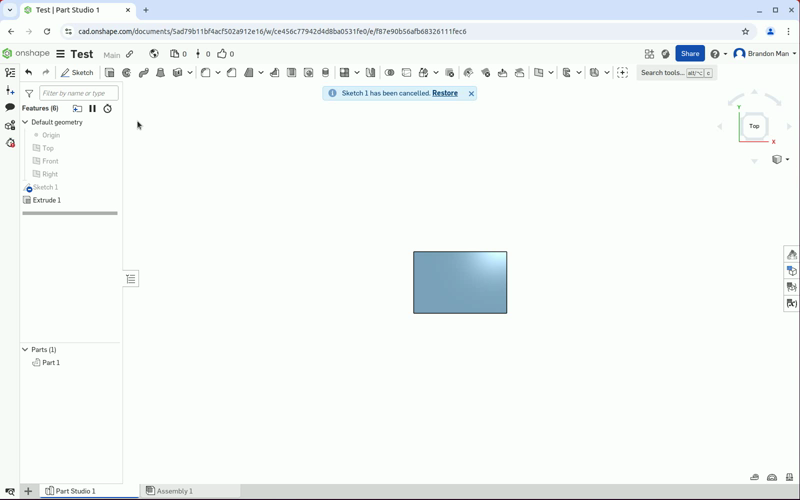
key(shift+h)
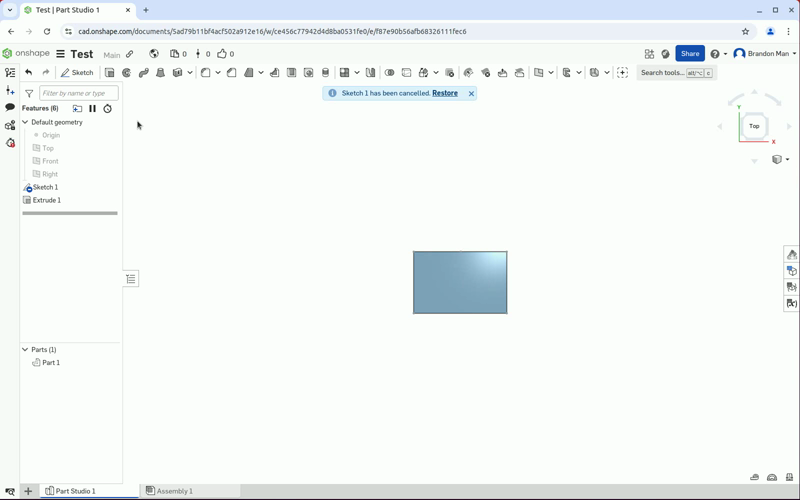
key(shift+h)
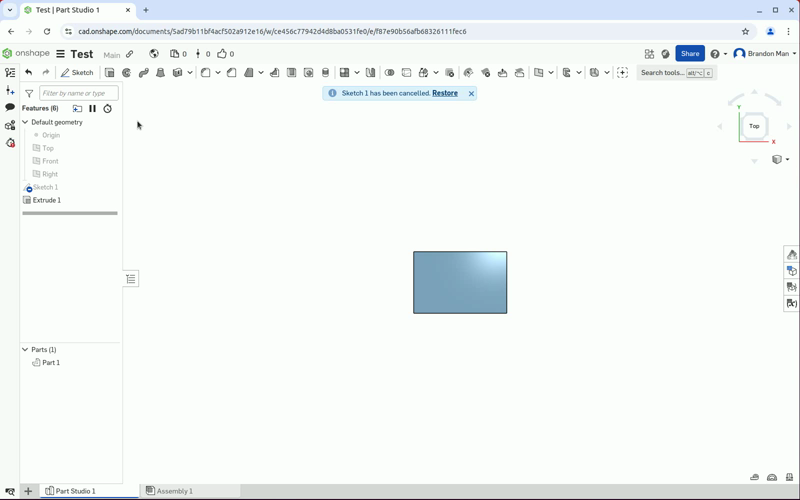
mouse_move(73, 189)
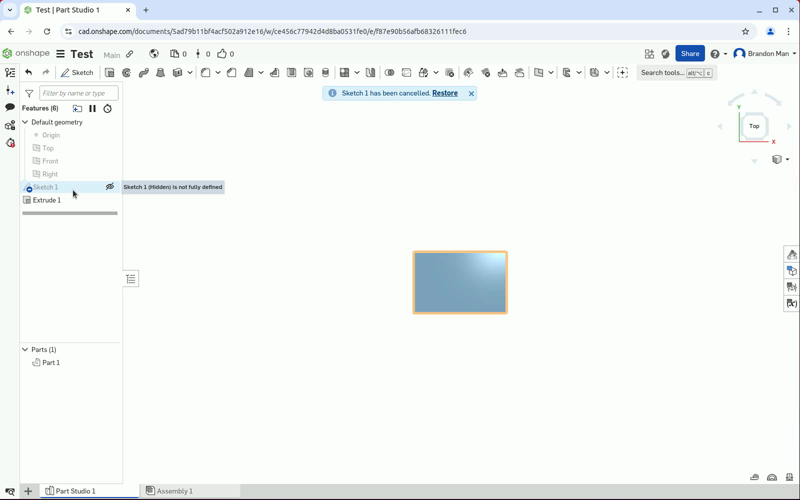
click(73, 189)
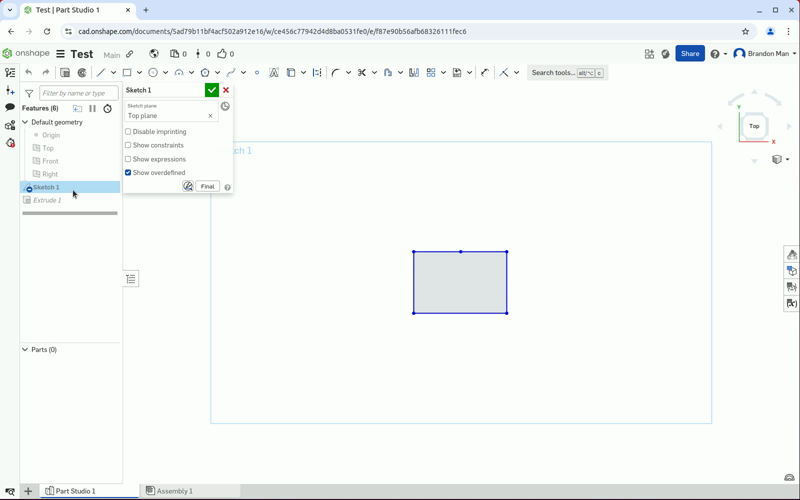
mouse_move(229, 92)
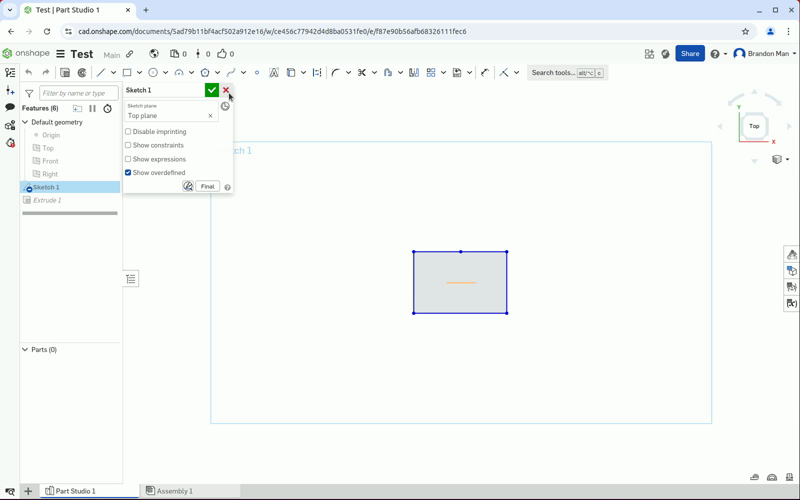
click(229, 92)
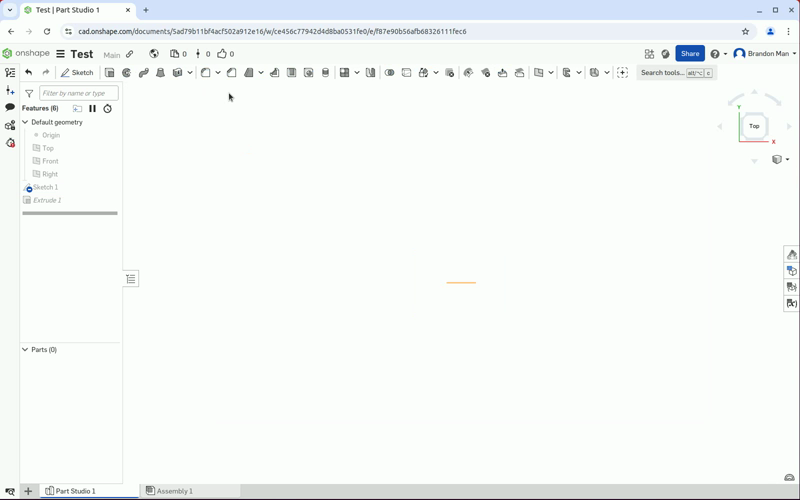
mouse_move(541, 75)
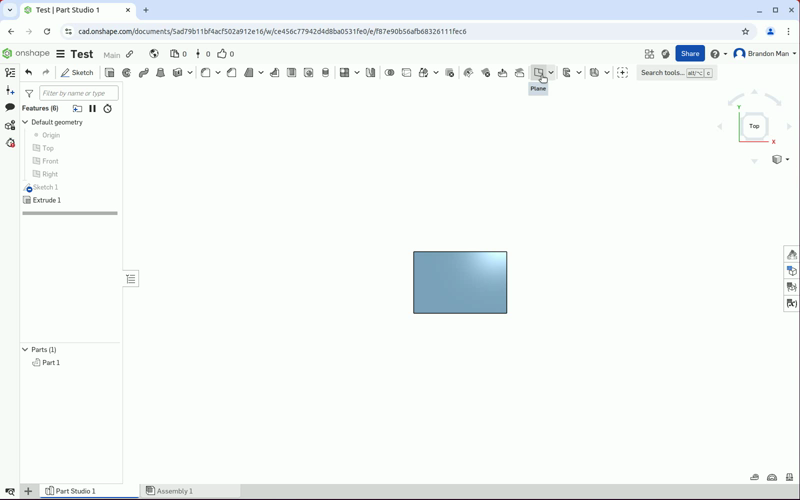
click(541, 75)
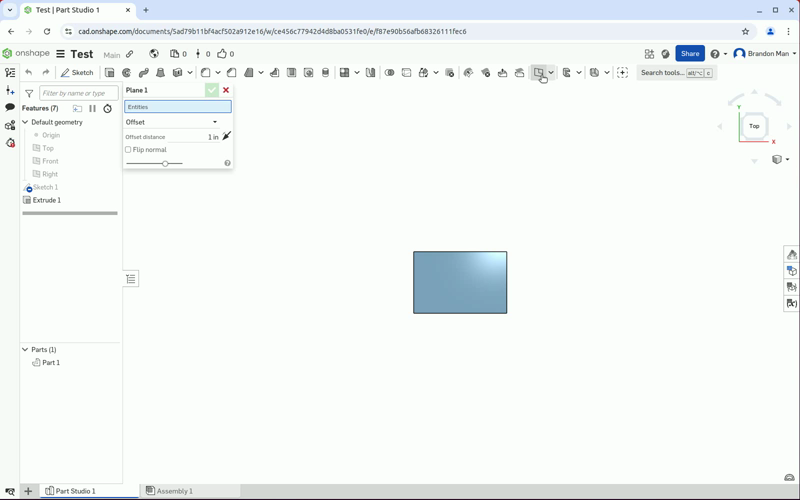
mouse_move(73, 150)
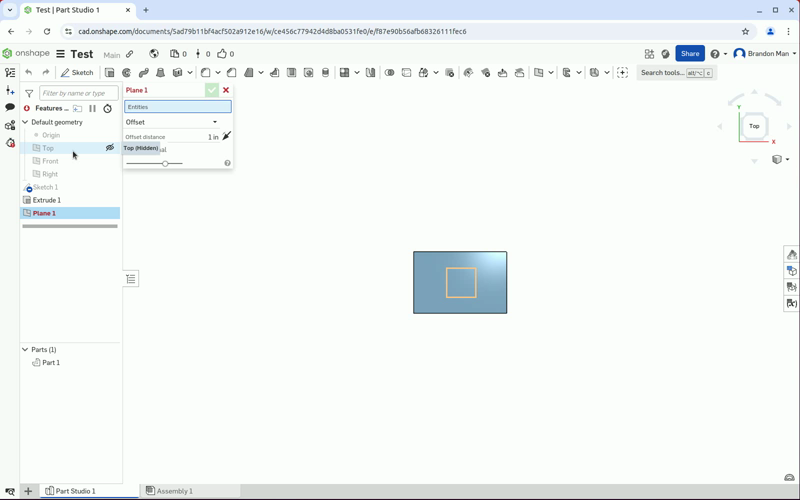
click(73, 150)
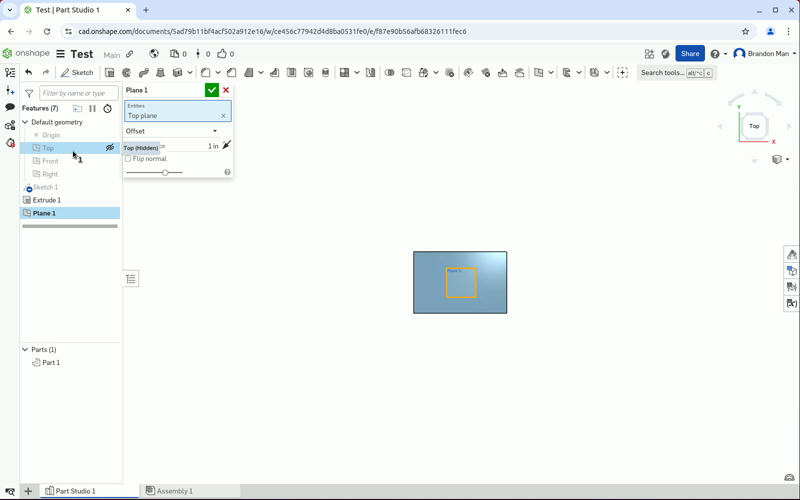
key(tab, 2)
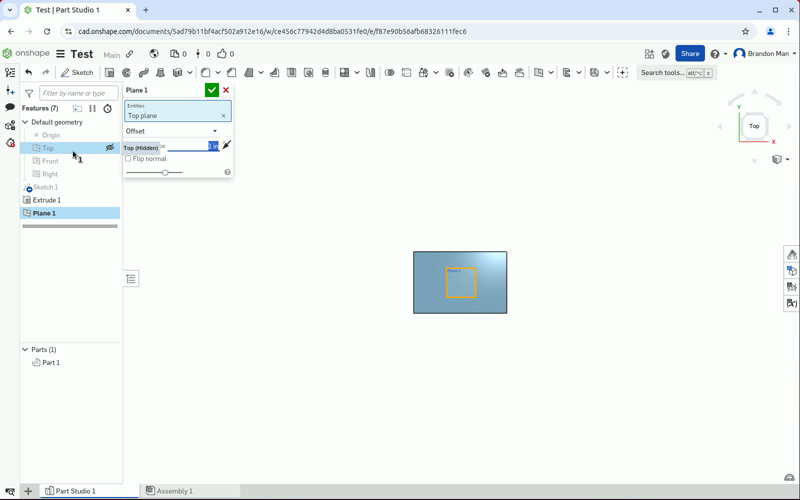
text(0.493)
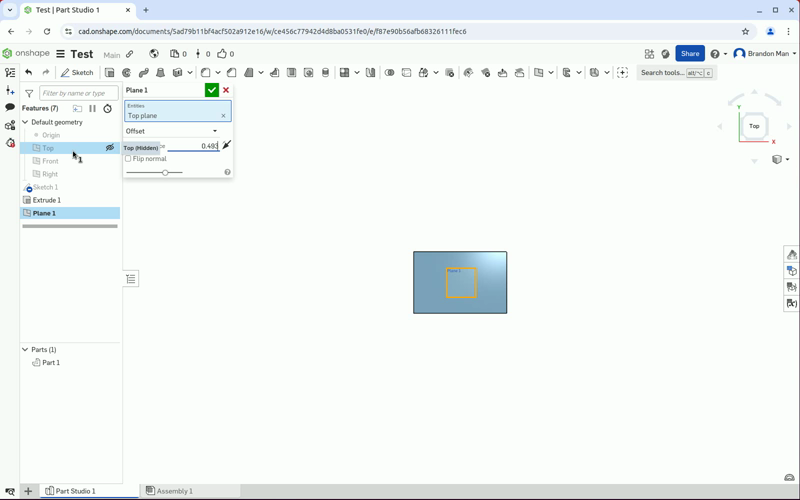
key(enter, 2)
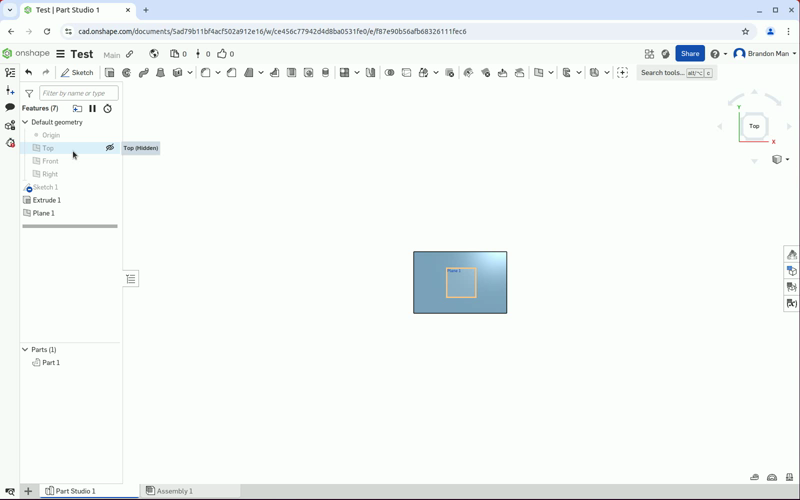
key(shift+s)
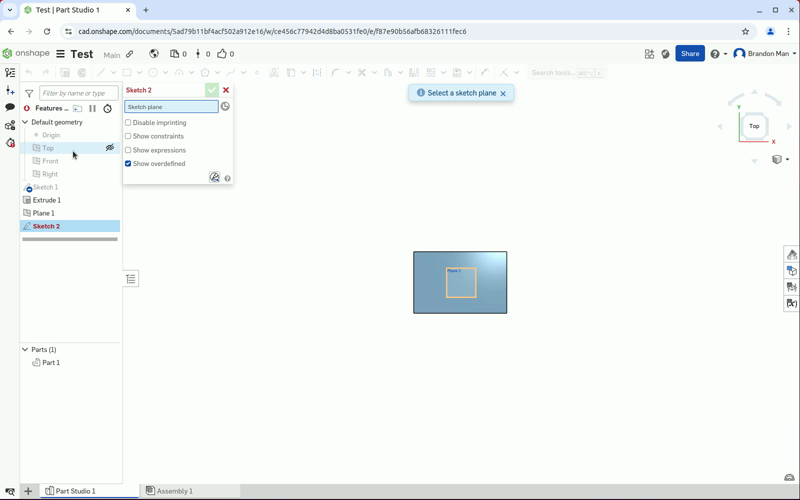
mouse_move(73, 215)
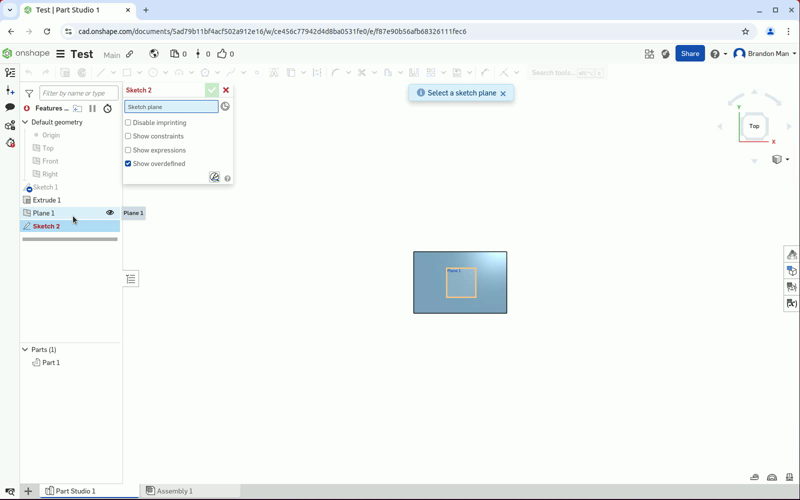
click(73, 215)
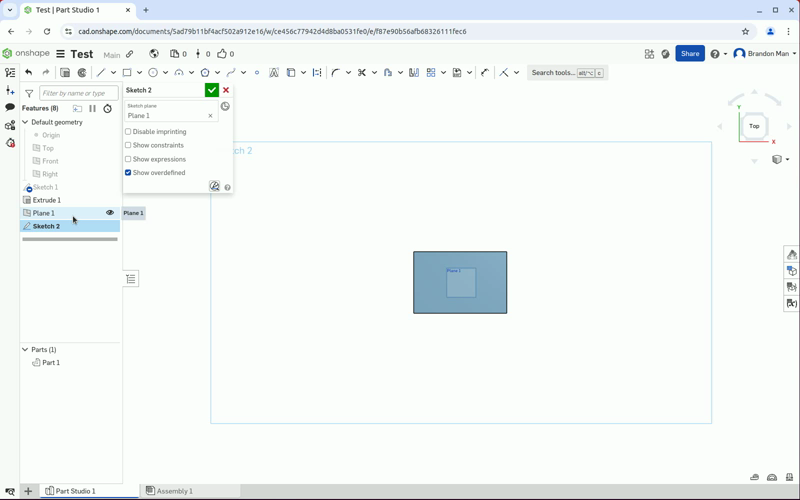
mouse_move(73, 352)
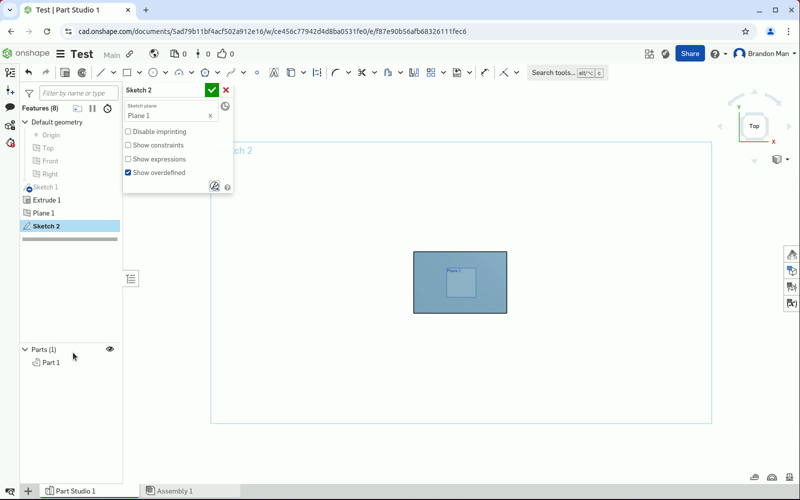
key(y)
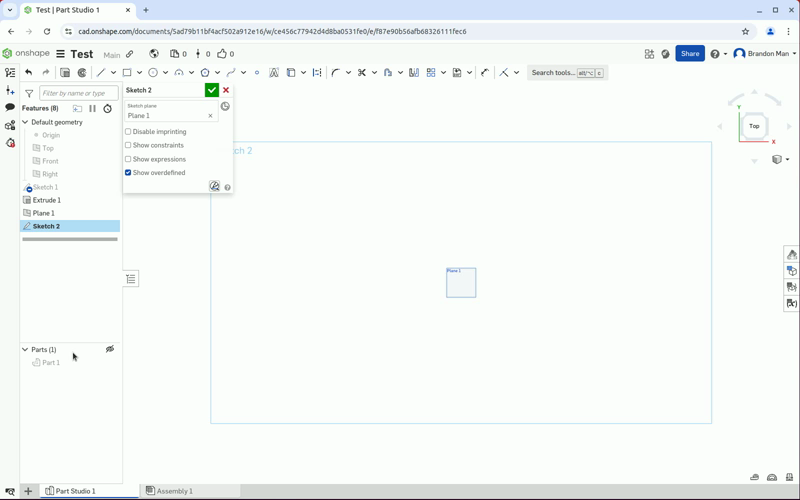
key(l)
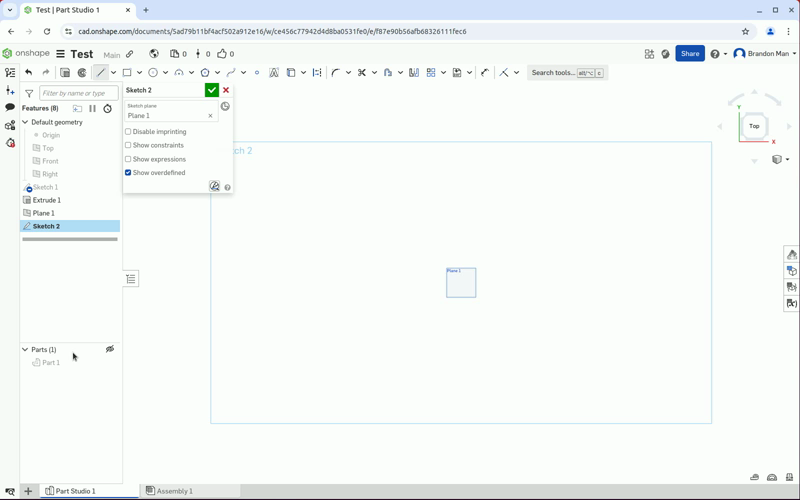
key_down(shift)
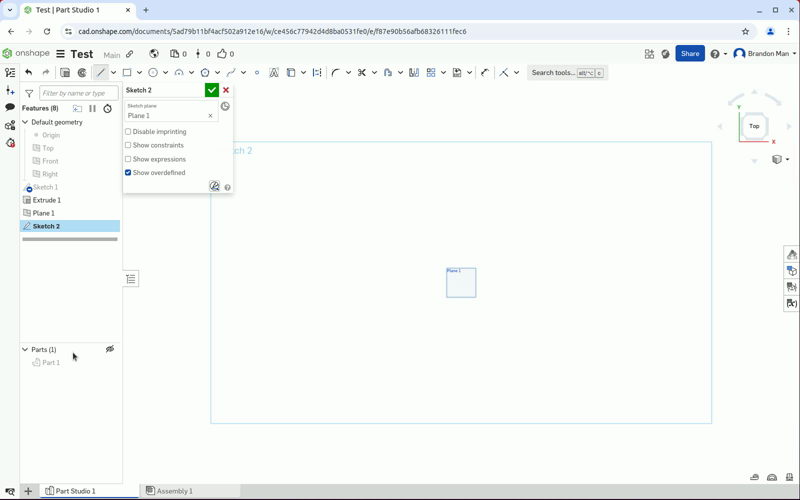
mouse_move(413, 284)
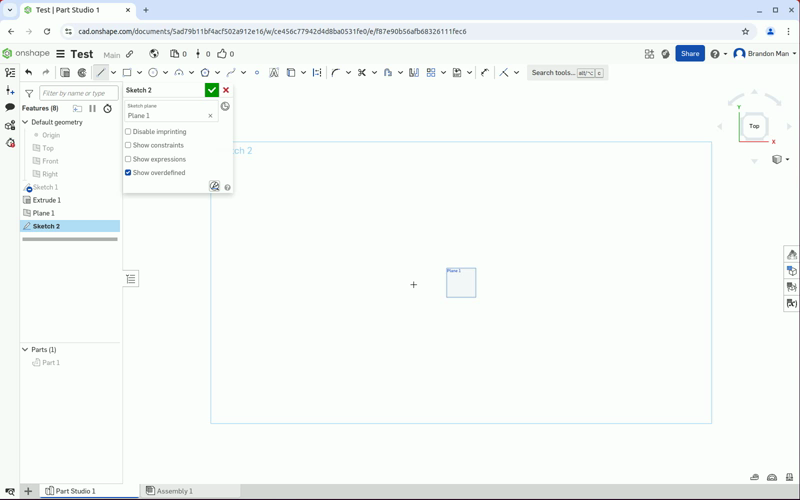
click(413, 284)
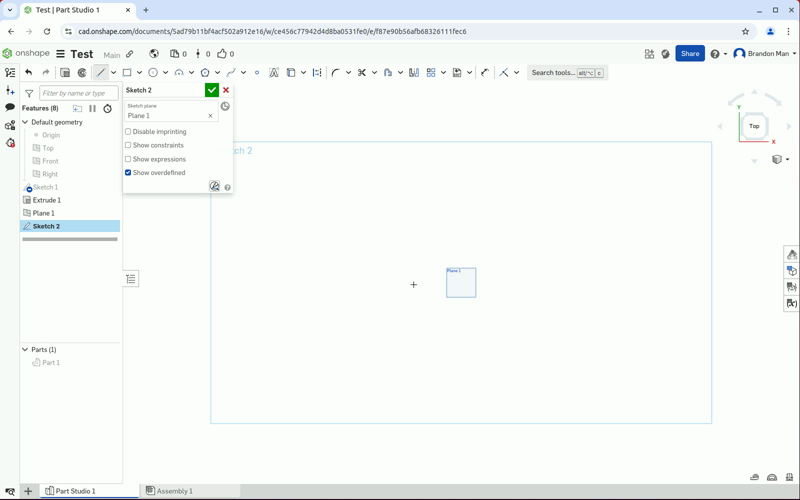
key_up(shift)
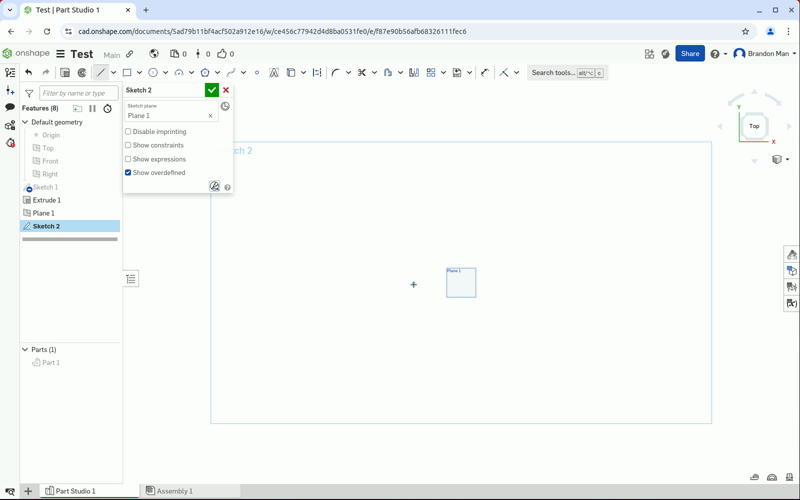
key_down(shift)
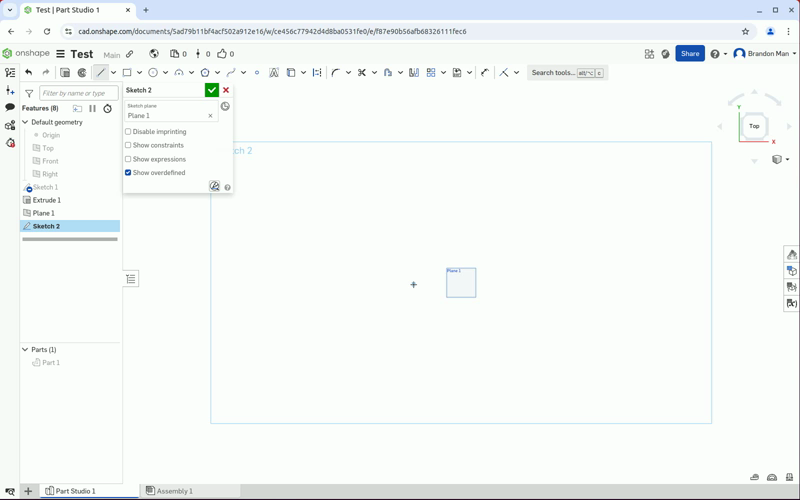
mouse_move(506, 284)
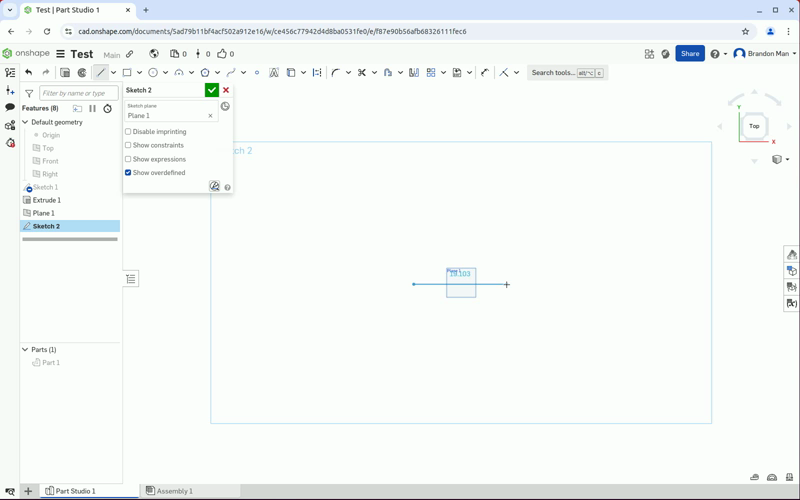
click(506, 284)
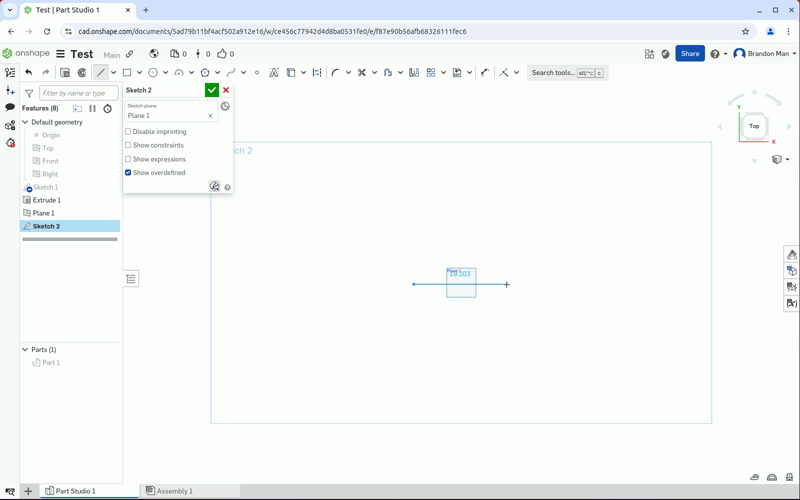
key_up(shift)
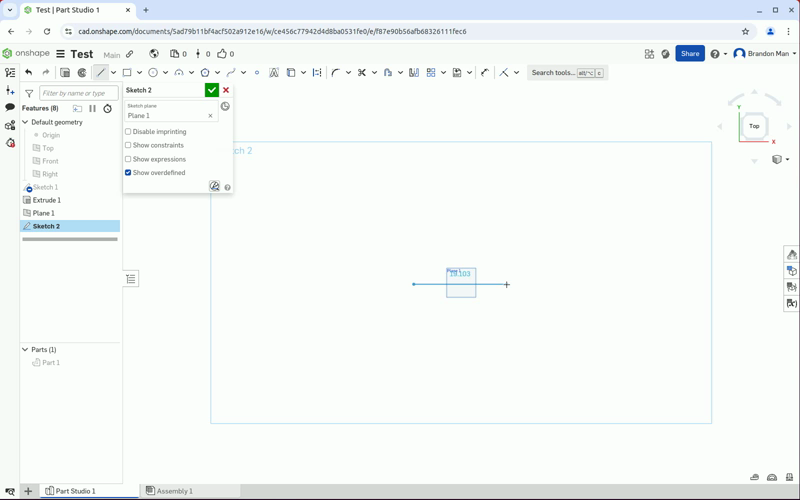
key_down(shift)
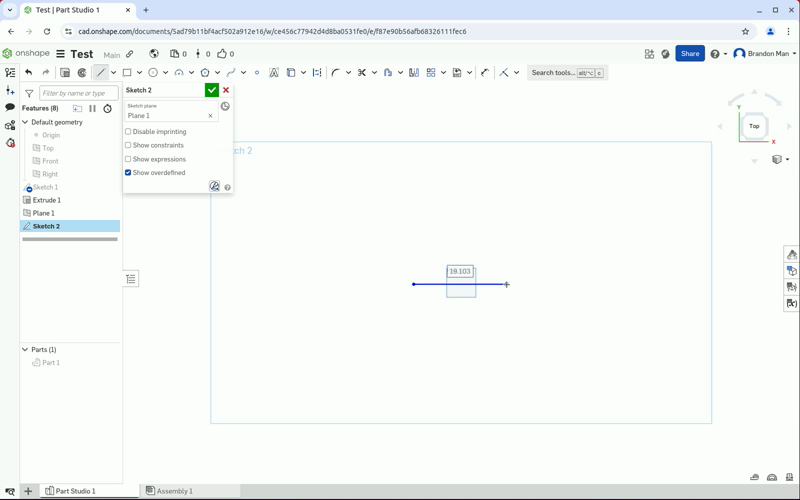
mouse_move(536, 284)
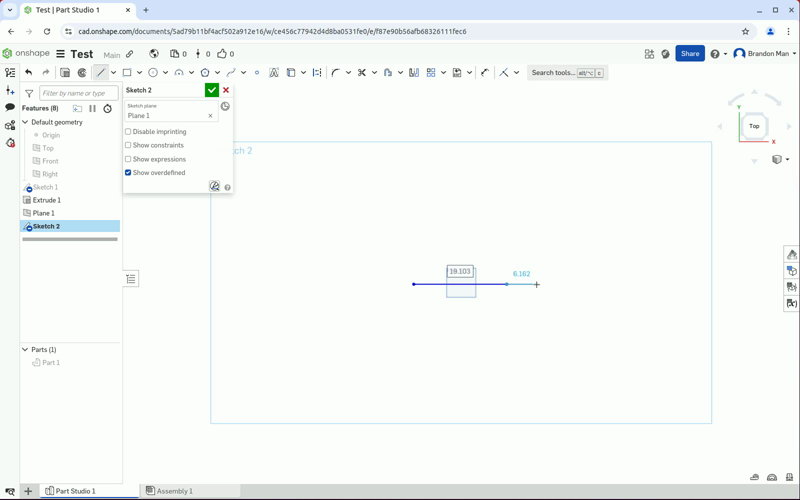
mouse_move(506, 281)
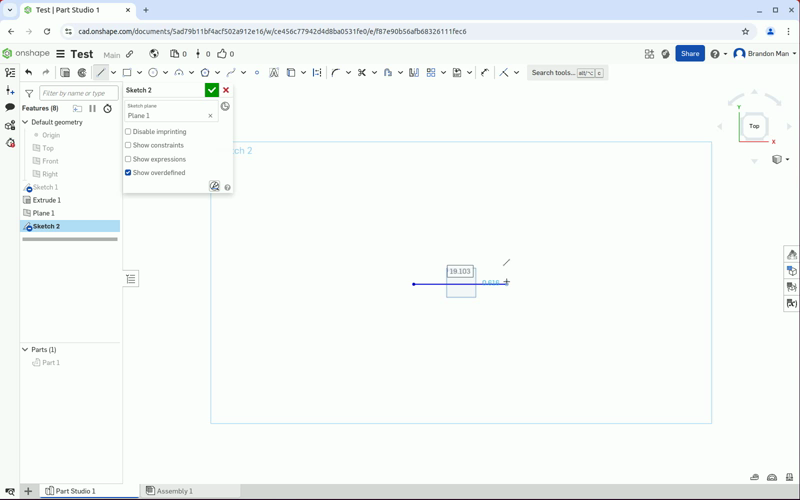
scroll(6)
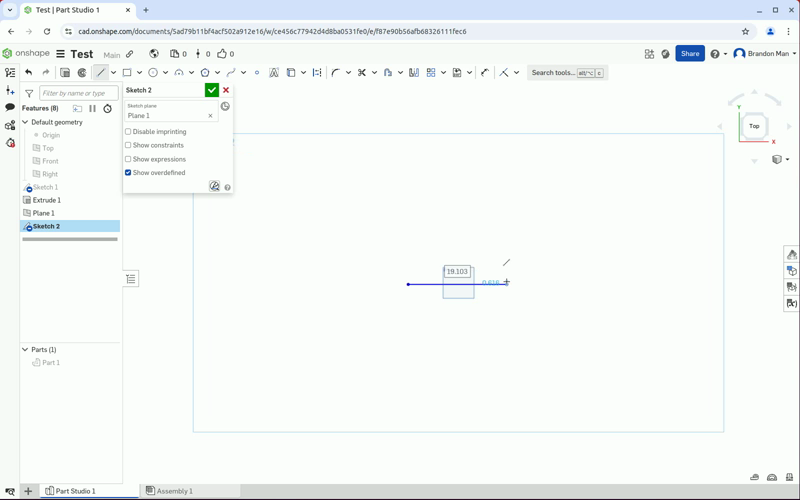
scroll(6)
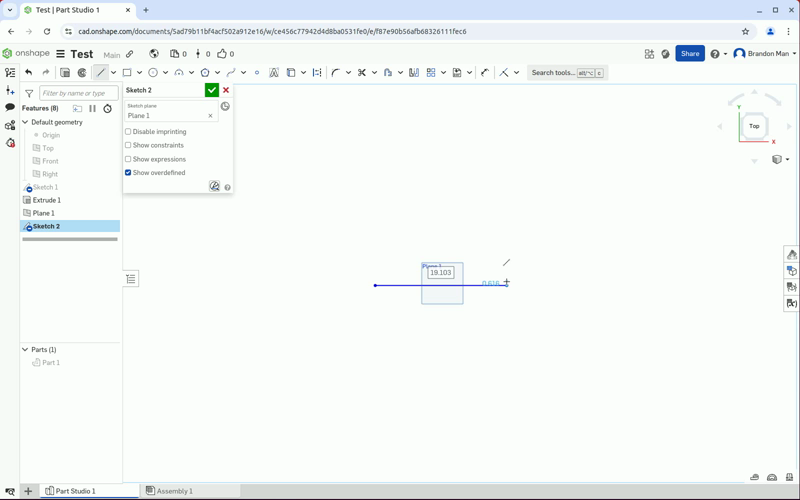
scroll(6)
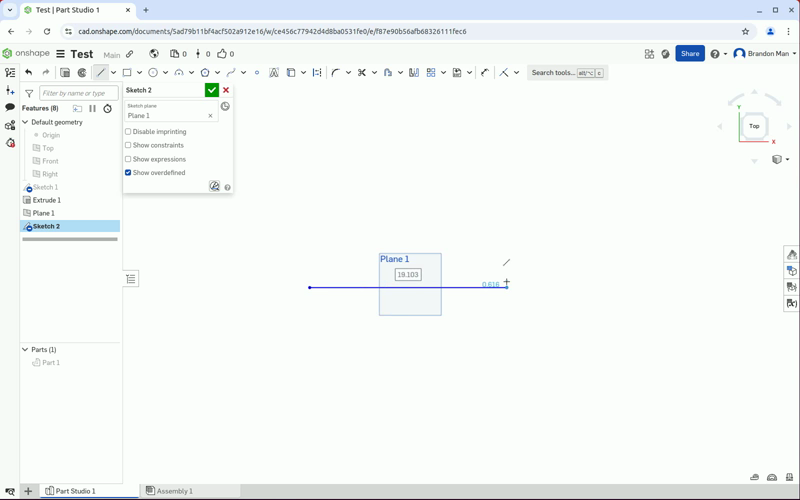
scroll(6)
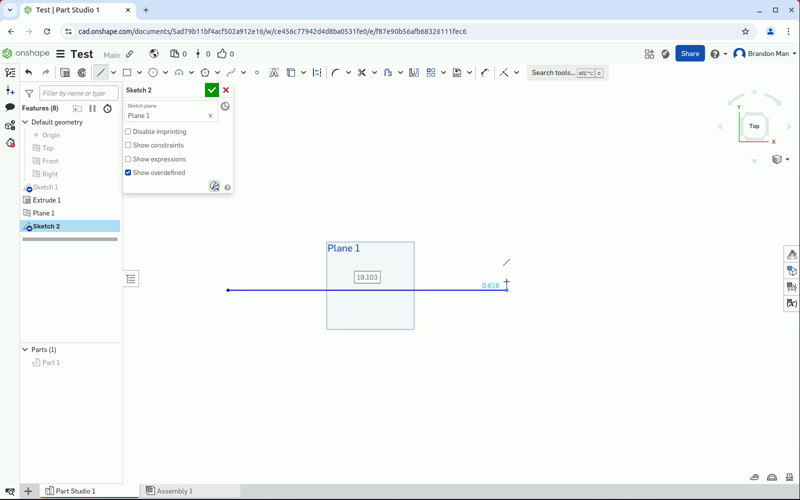
scroll(6)
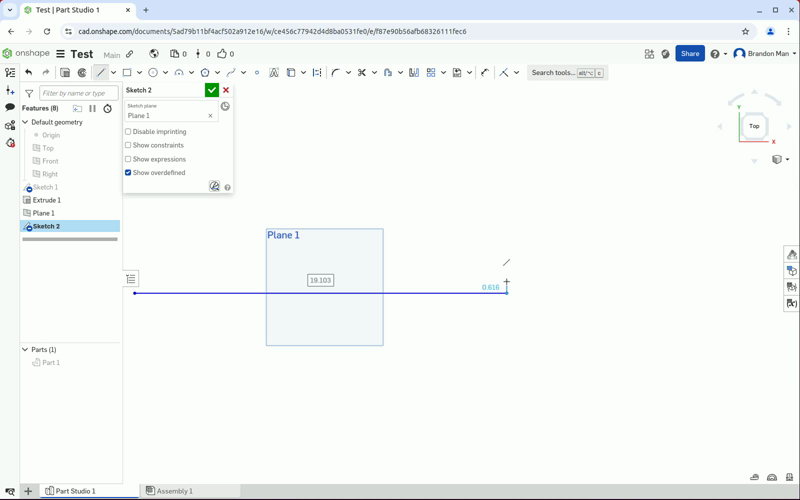
scroll(6)
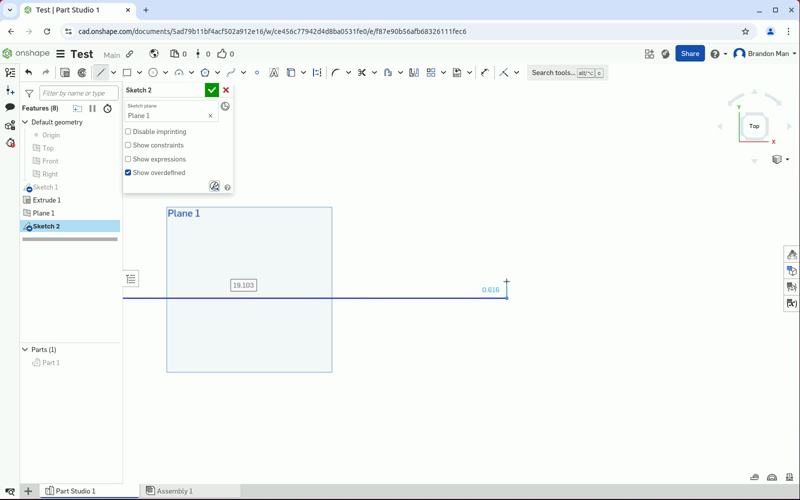
scroll(6)
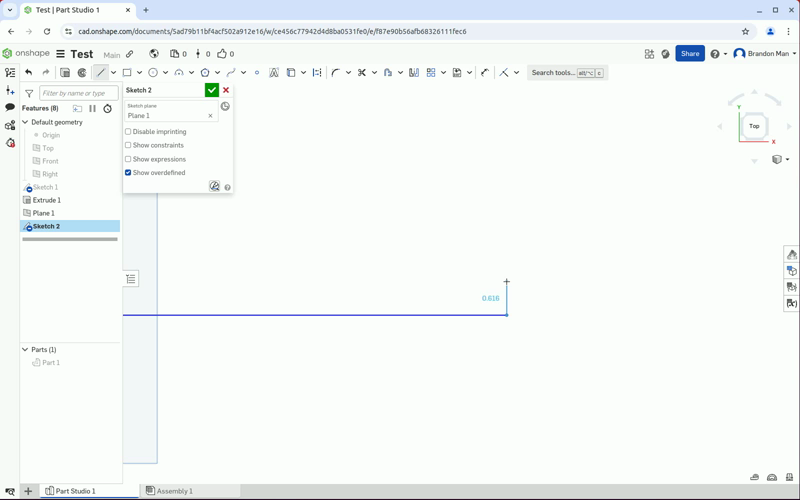
click(506, 281)
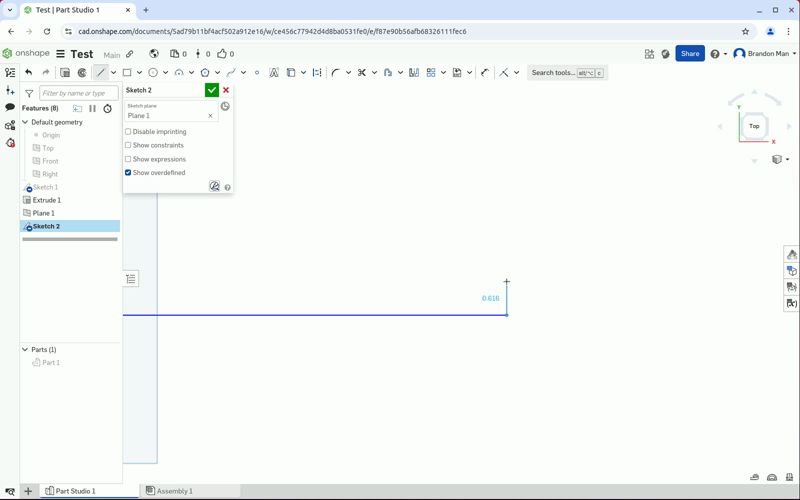
scroll(-6)
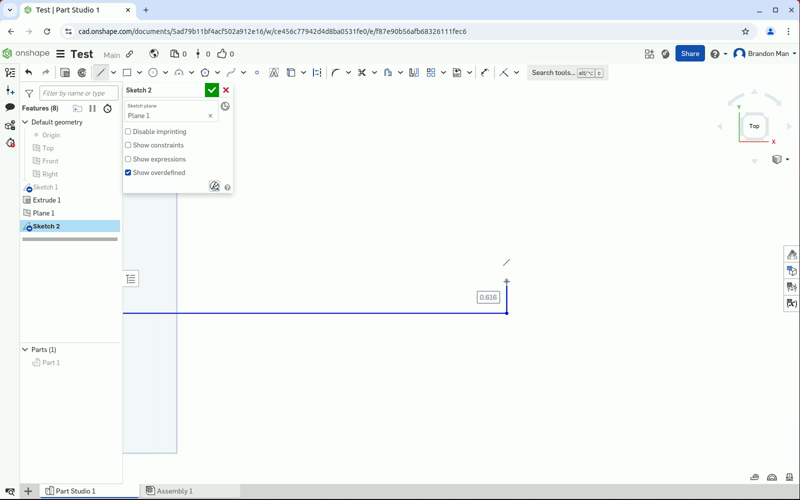
scroll(-6)
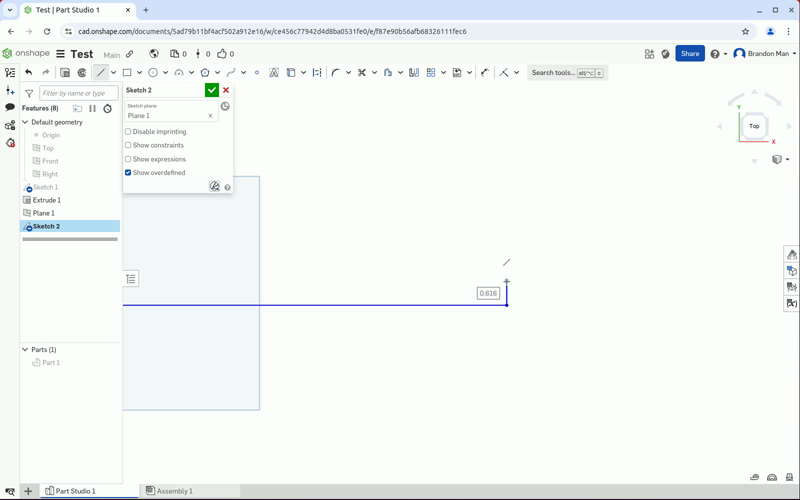
scroll(-6)
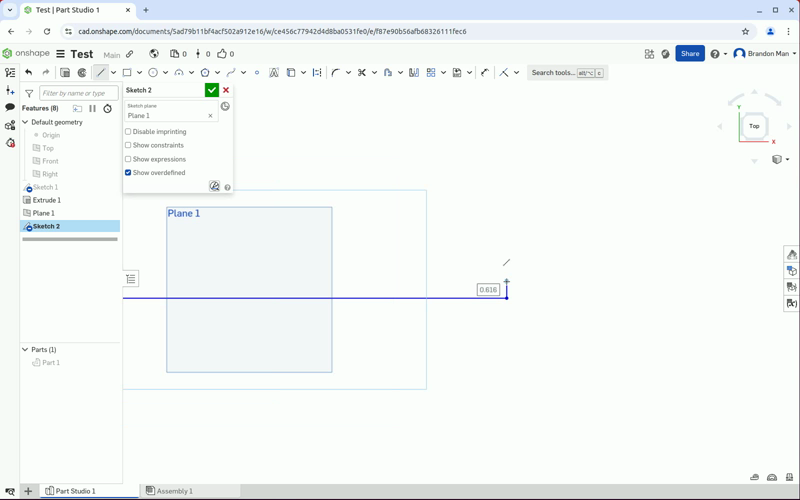
scroll(-6)
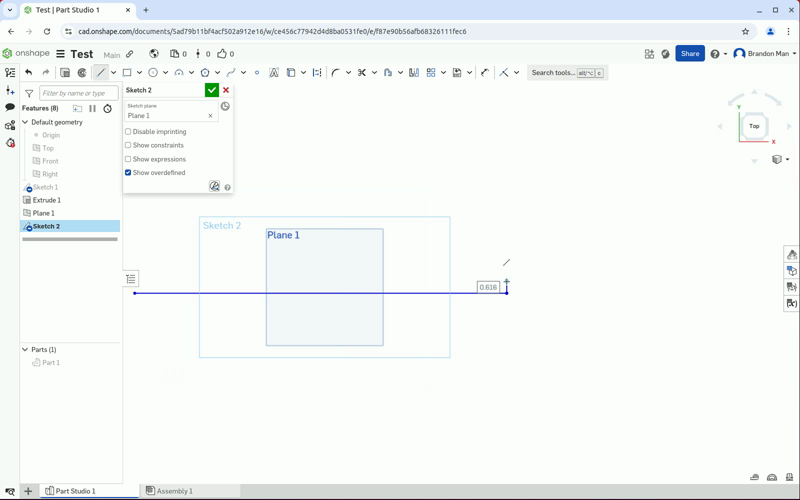
scroll(-6)
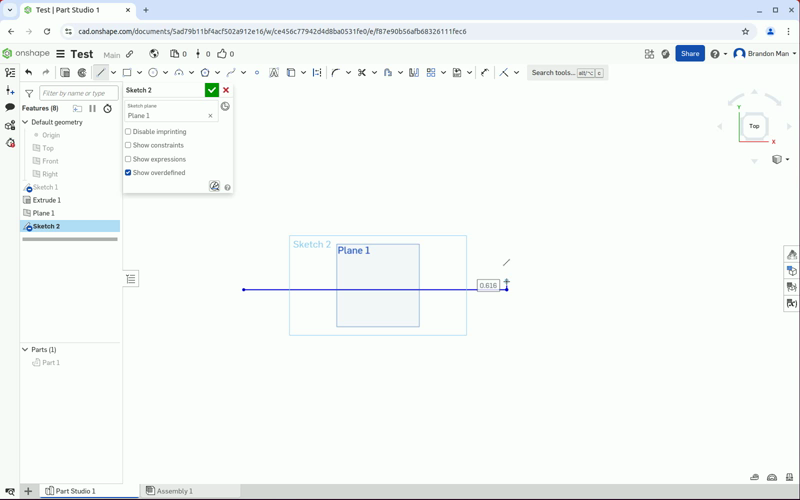
scroll(-6)
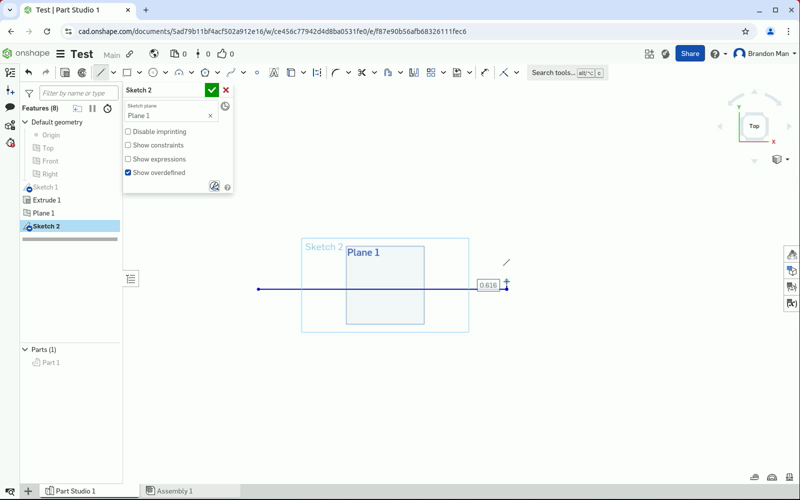
scroll(-6)
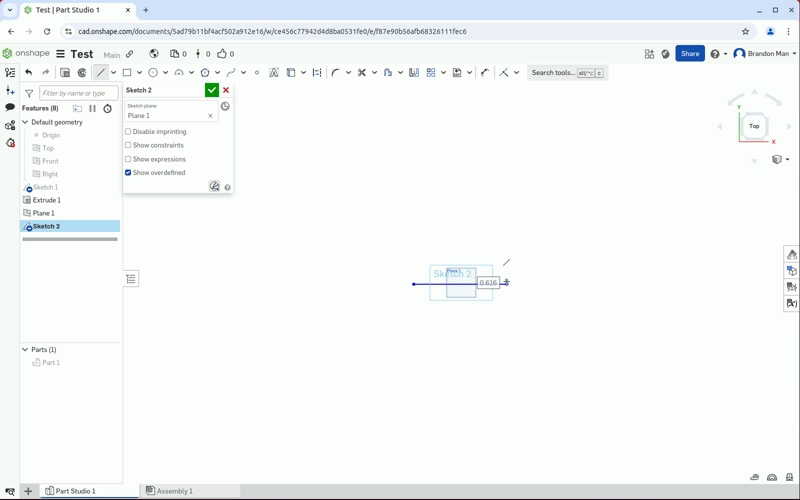
key_up(shift)
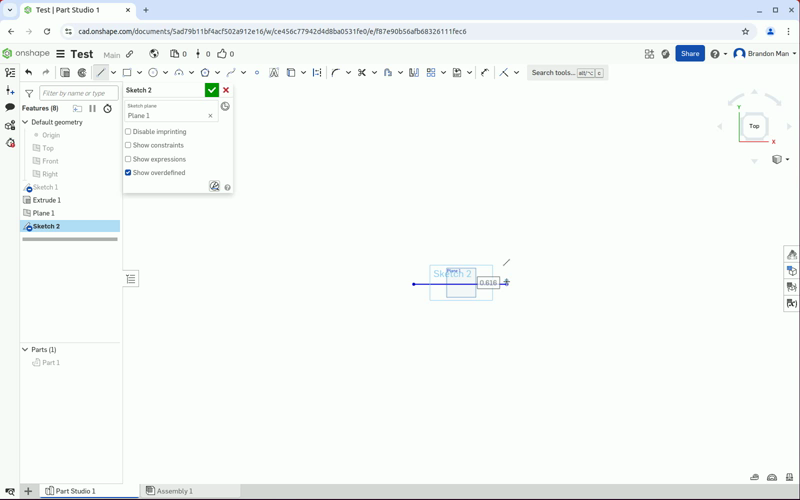
key_down(shift)
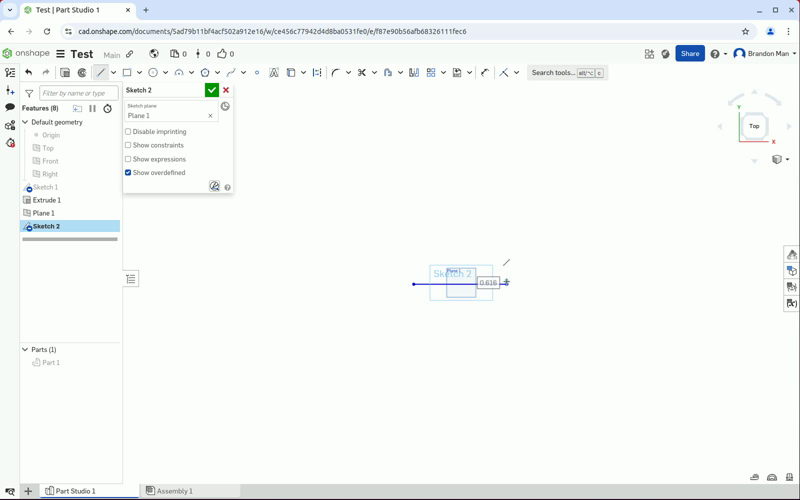
mouse_move(413, 281)
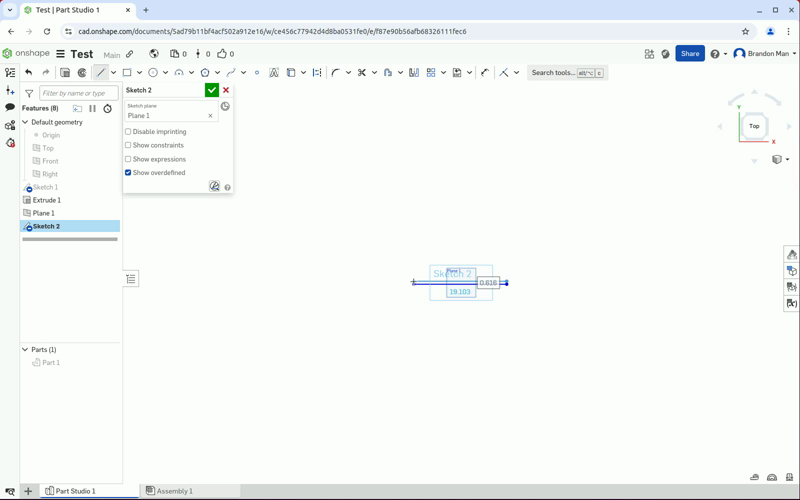
scroll(6)
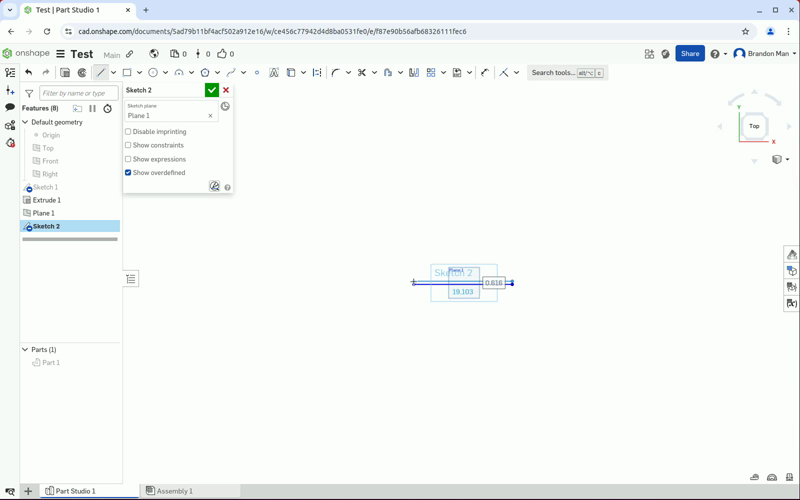
scroll(6)
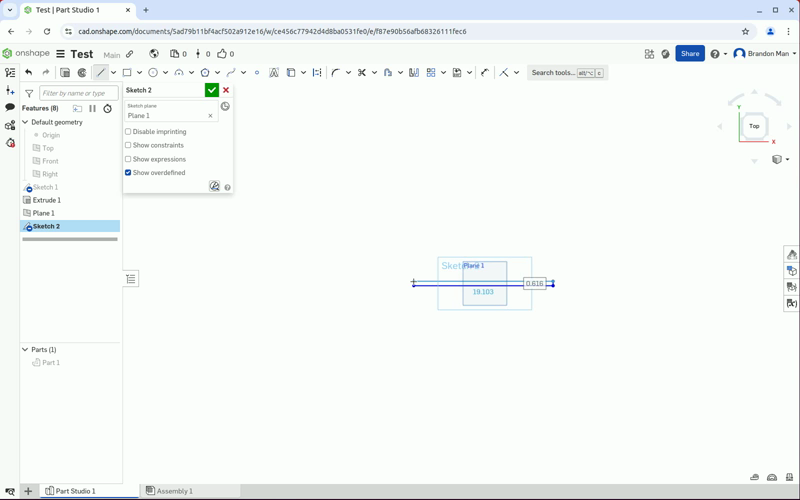
scroll(6)
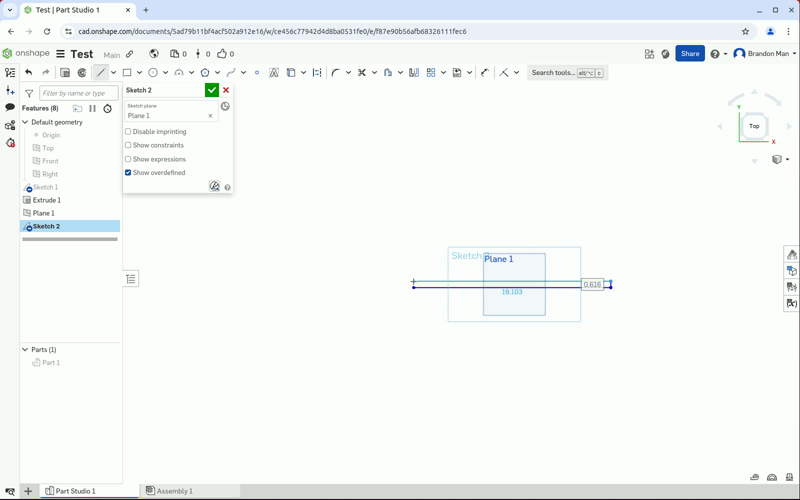
scroll(6)
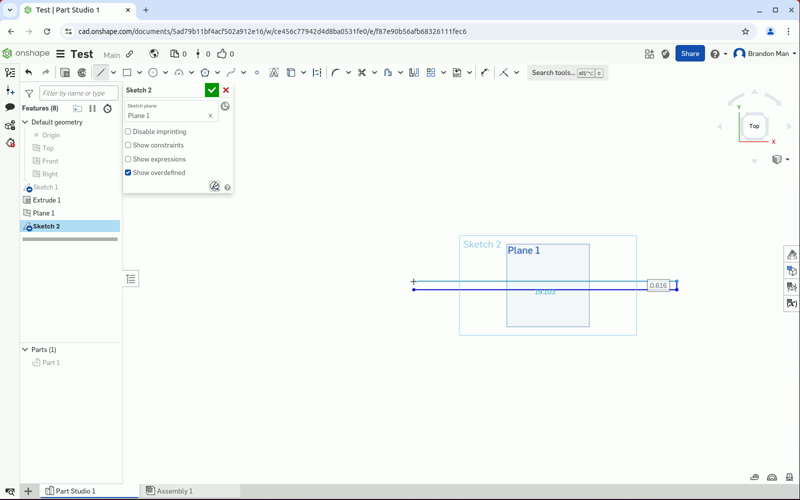
scroll(6)
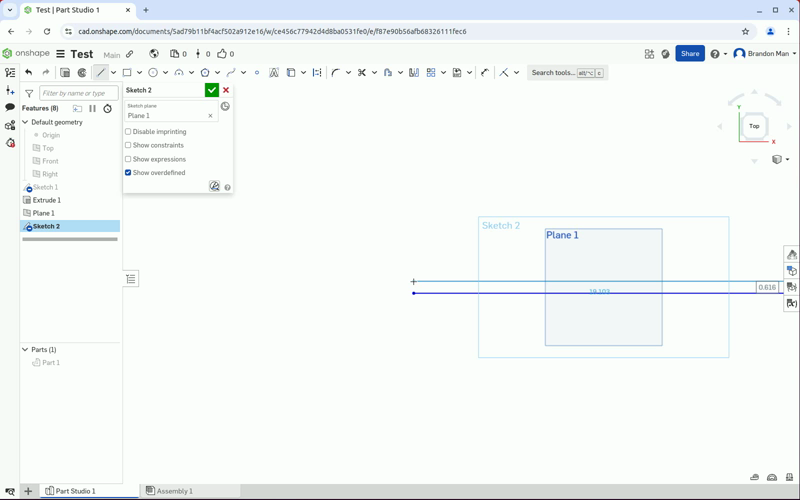
scroll(6)
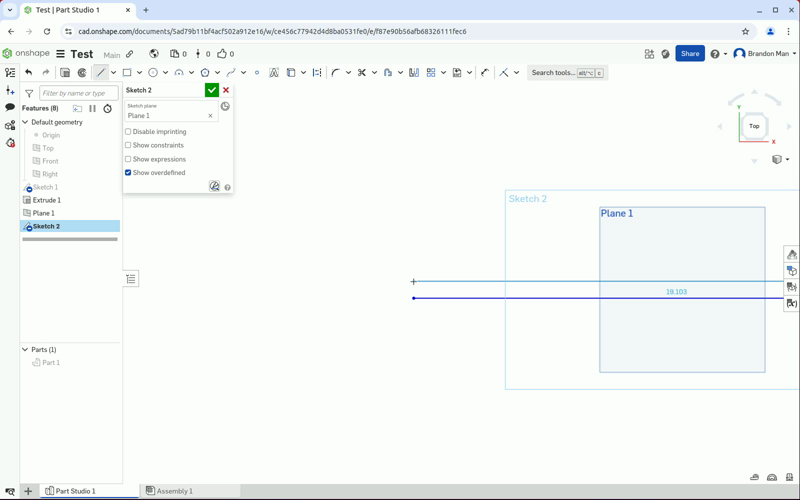
scroll(6)
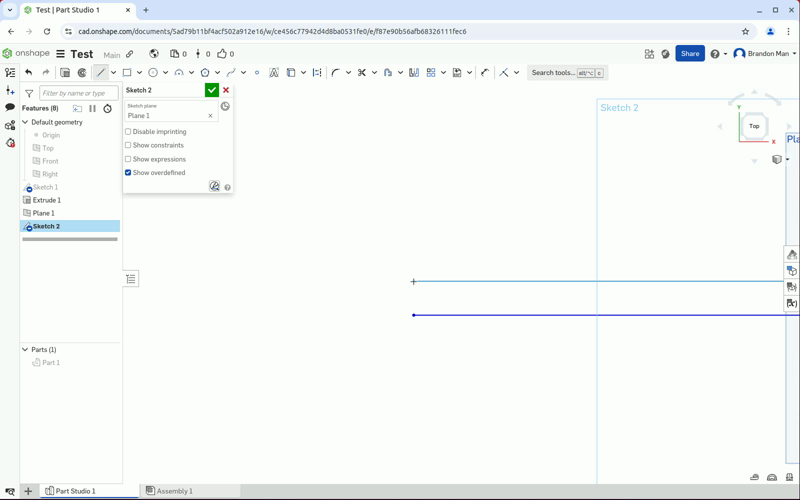
click(413, 281)
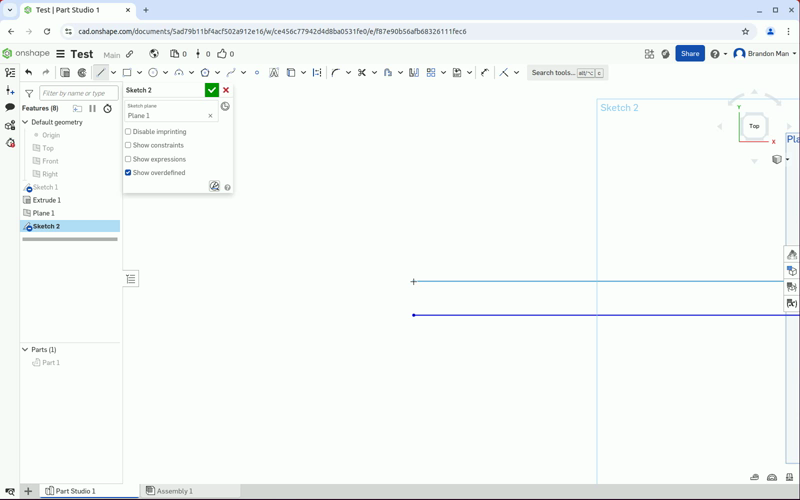
scroll(-6)
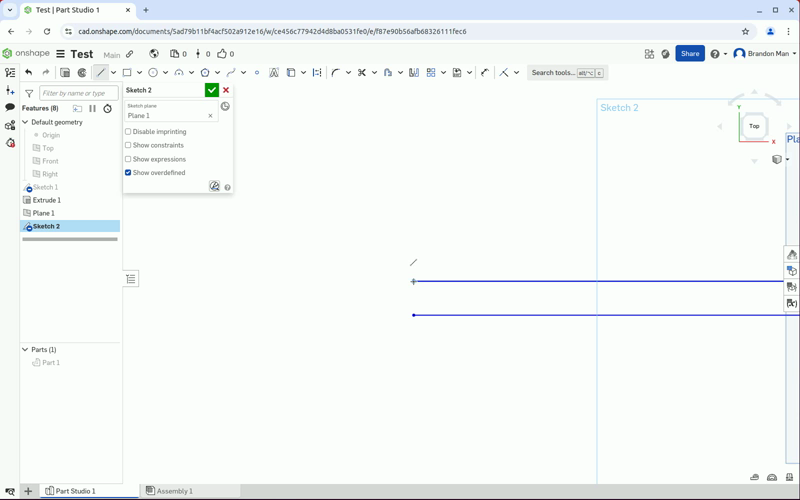
scroll(-6)
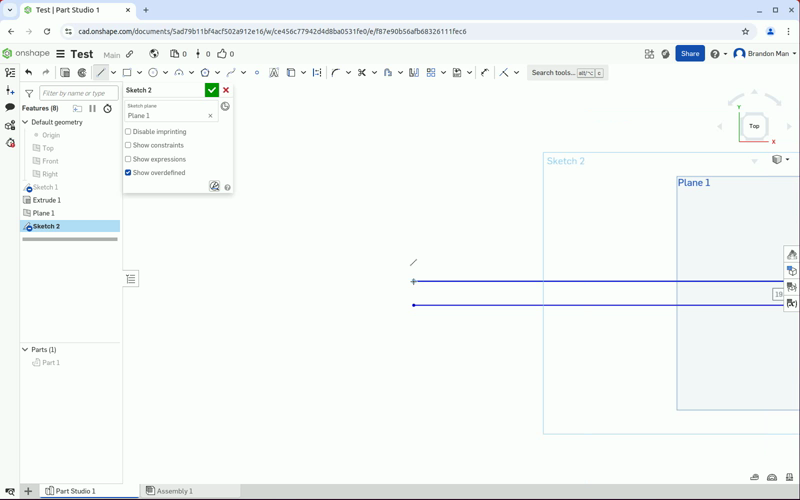
scroll(-6)
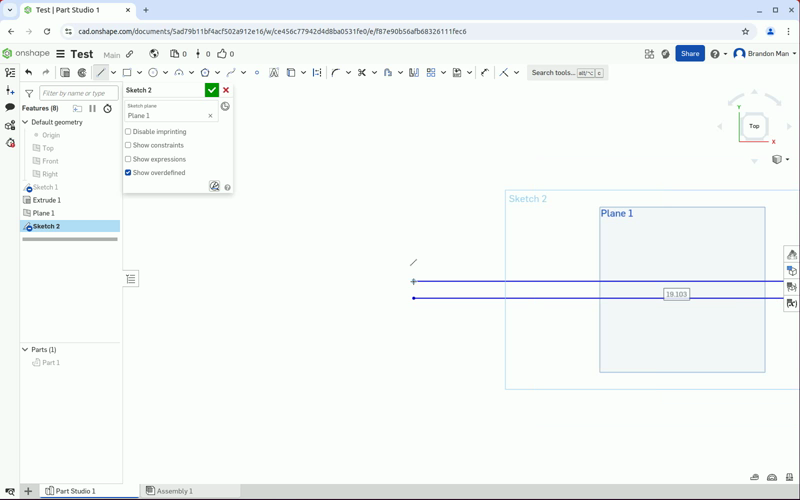
scroll(-6)
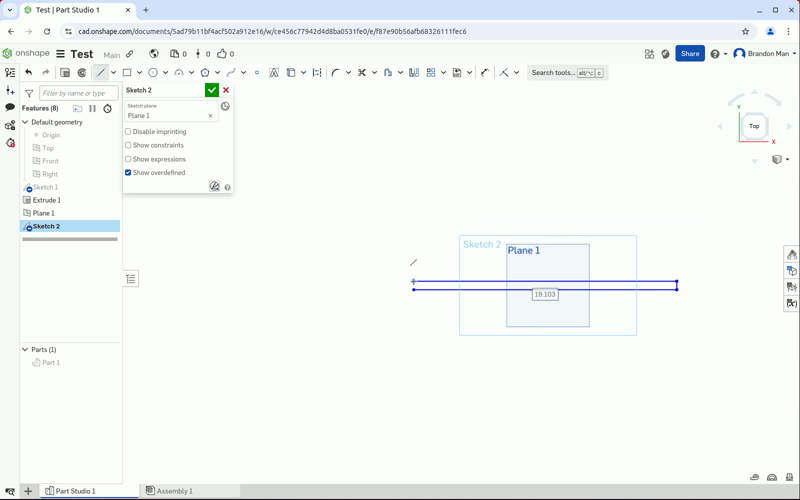
scroll(-6)
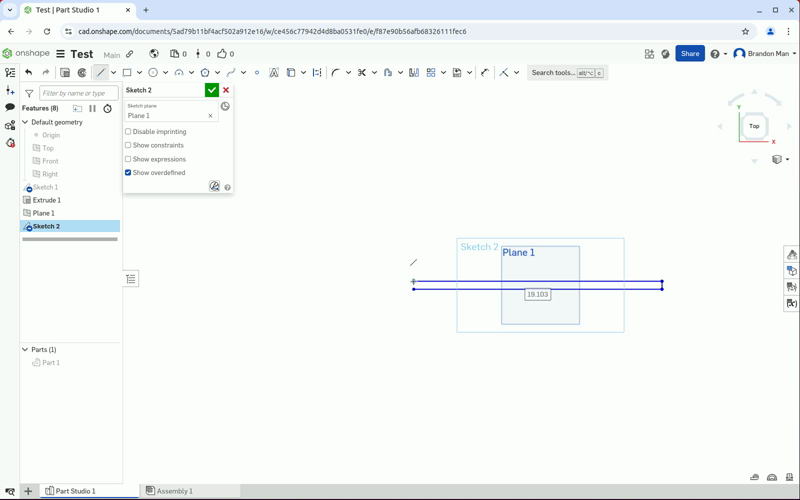
scroll(-6)
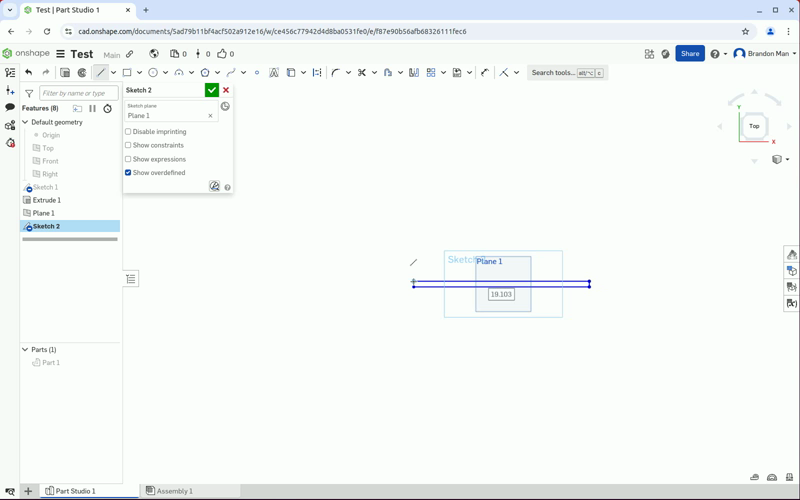
scroll(-6)
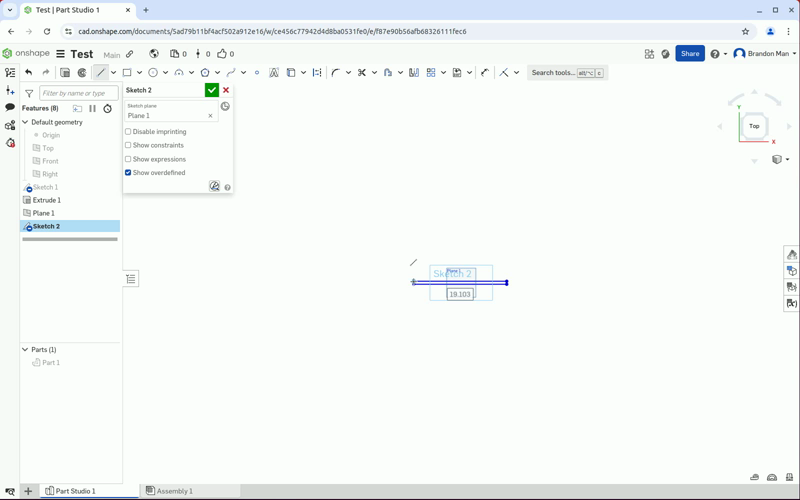
key_up(shift)
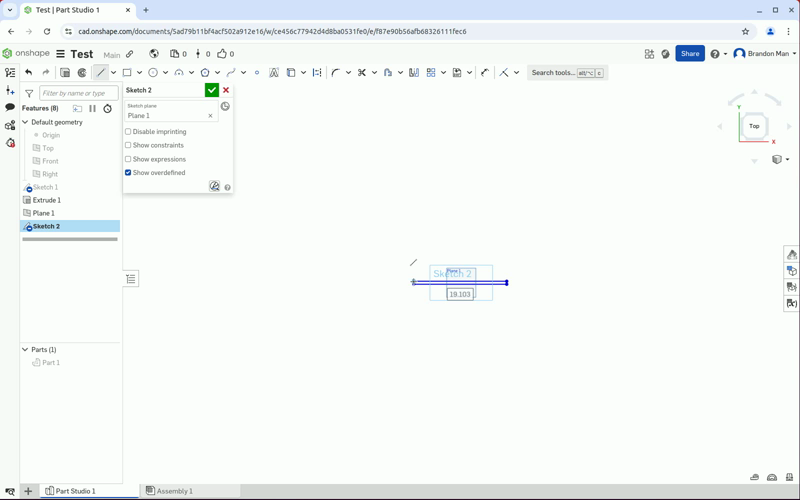
mouse_move(444, 281)
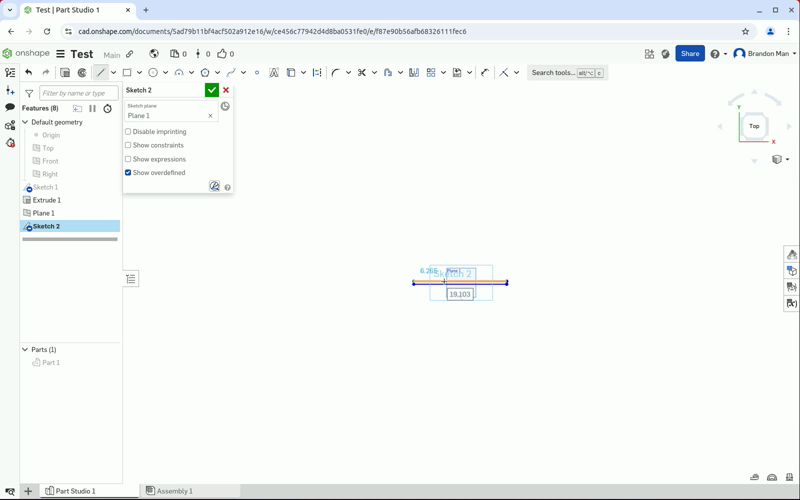
key_down(shift)
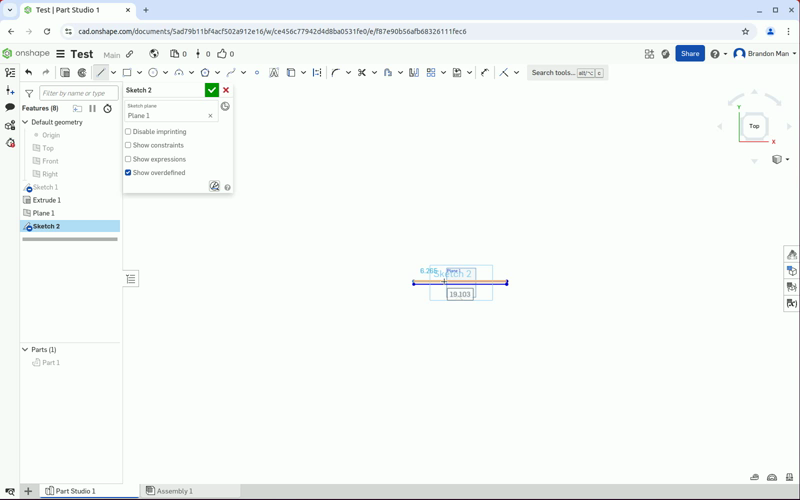
mouse_move(413, 284)
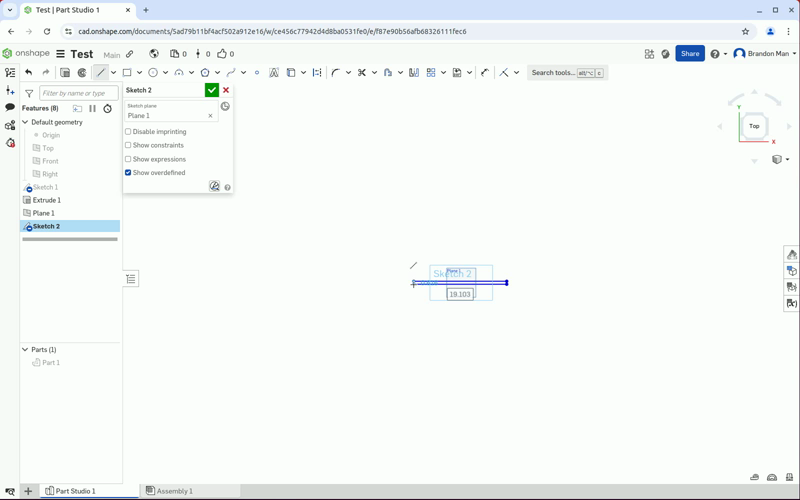
scroll(6)
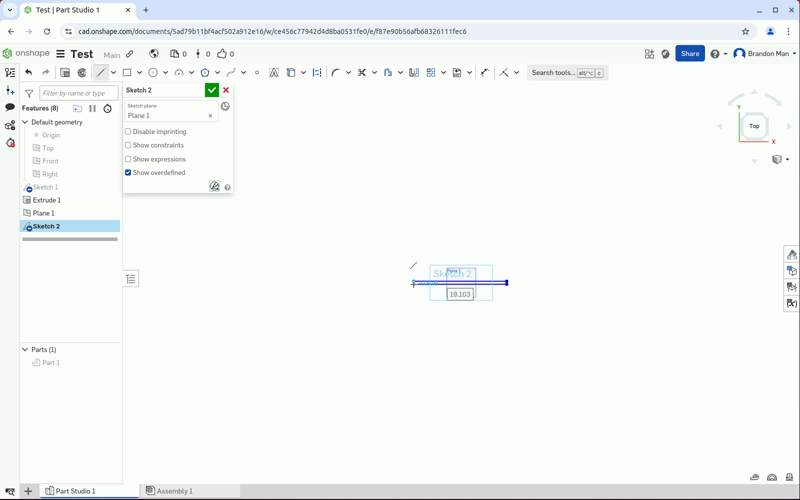
scroll(6)
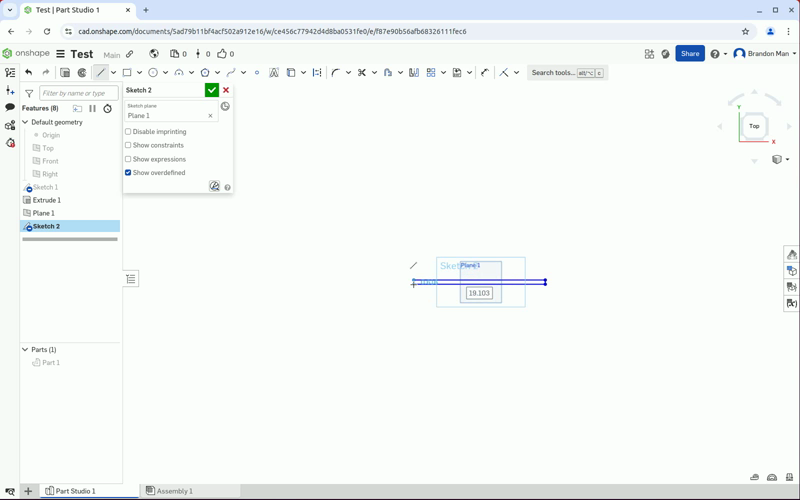
scroll(6)
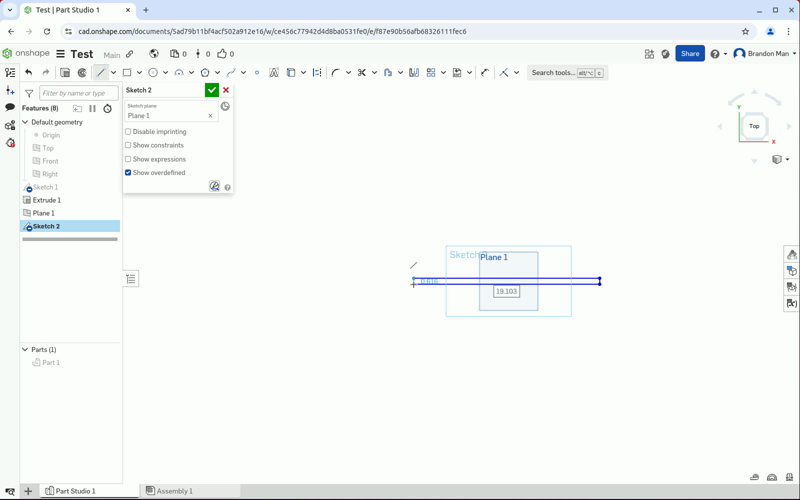
scroll(6)
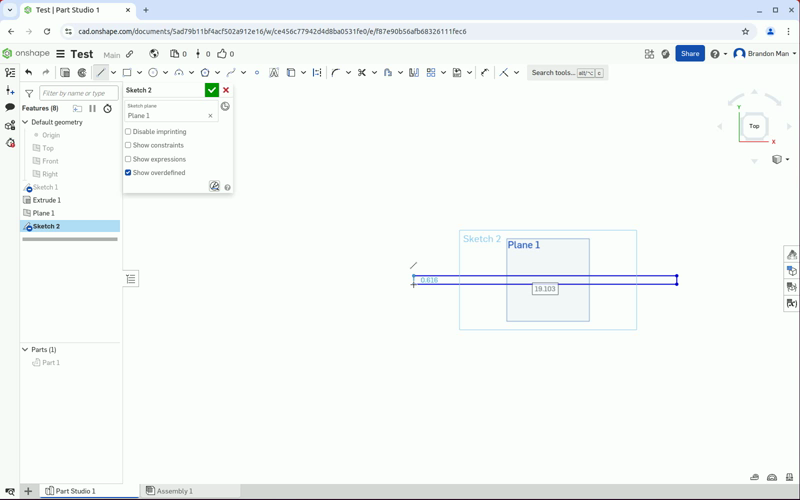
scroll(6)
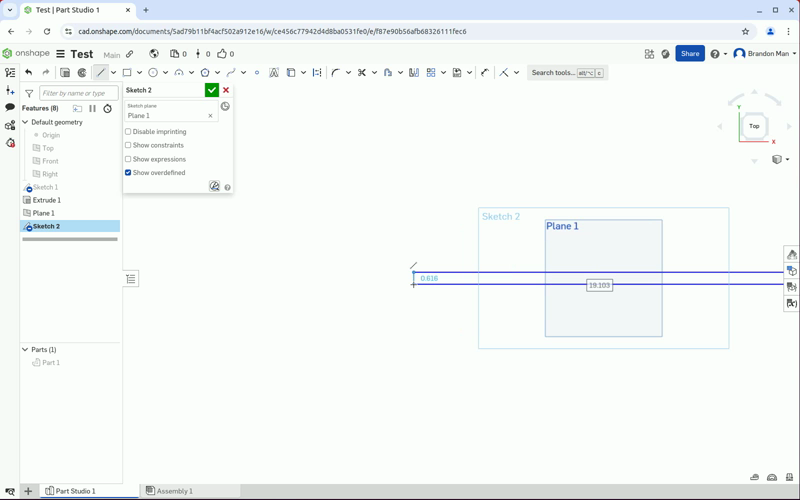
scroll(6)
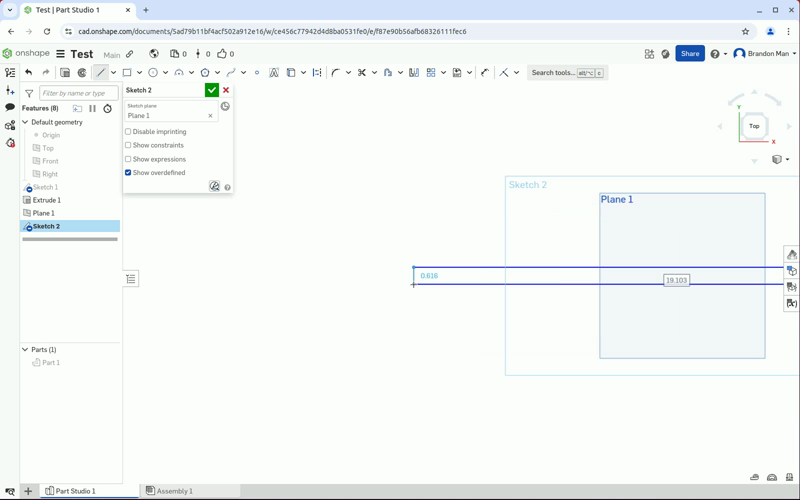
scroll(6)
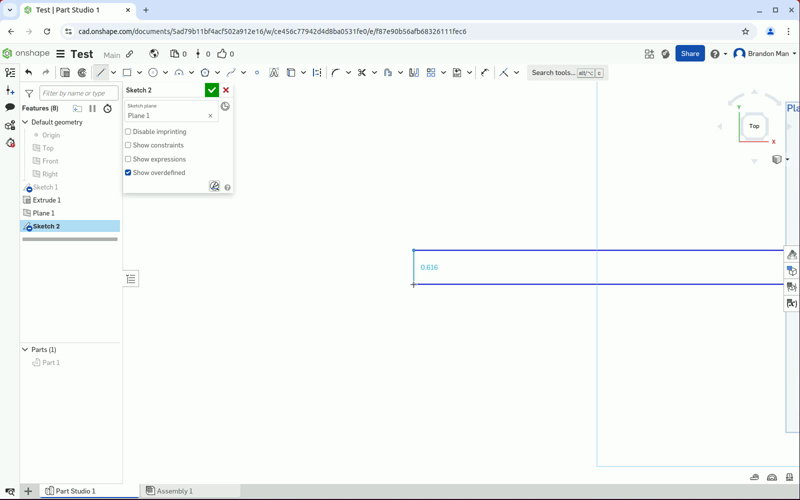
key_up(shift)
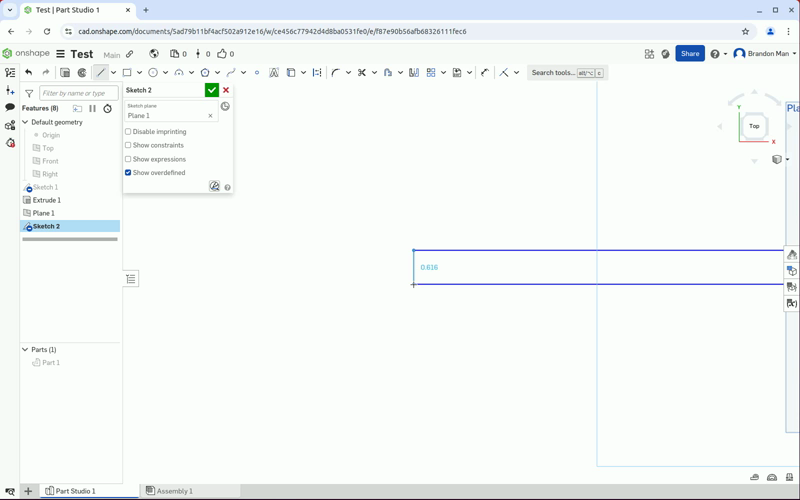
click(413, 284)
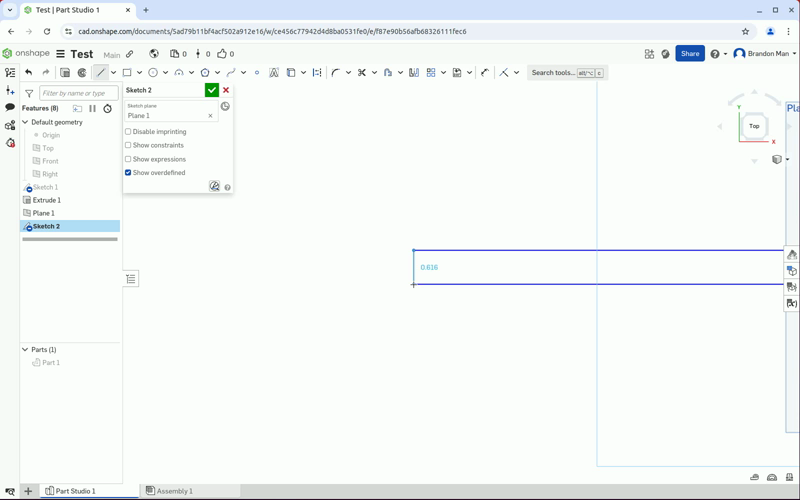
scroll(-6)
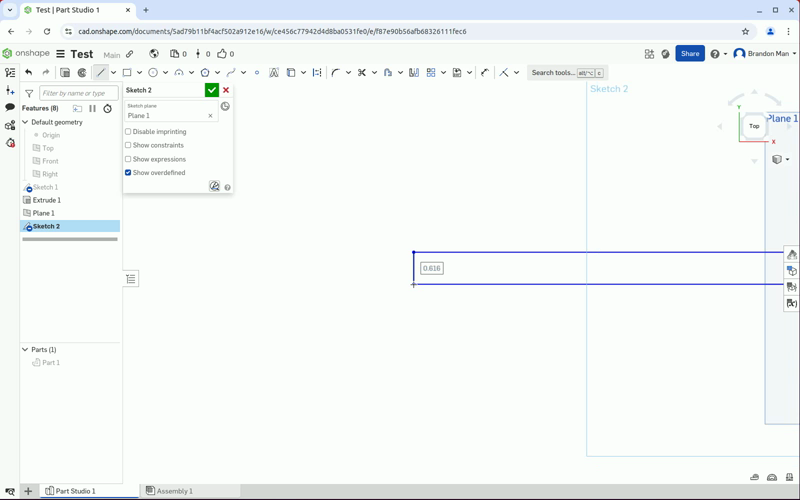
scroll(-6)
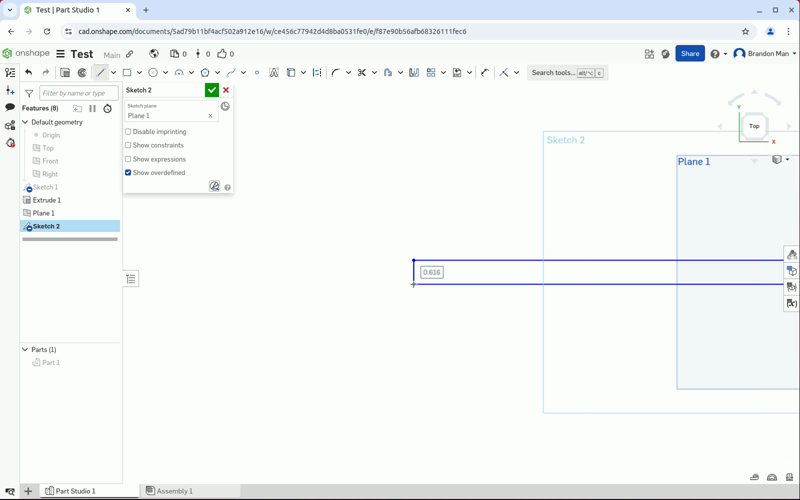
scroll(-6)
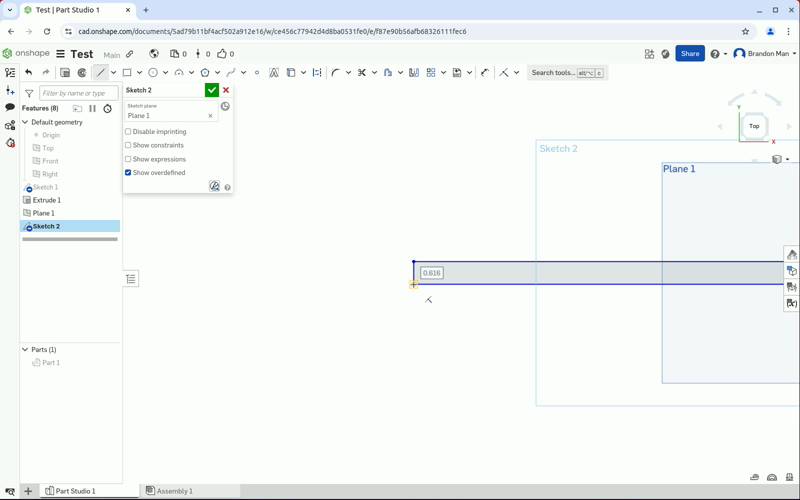
scroll(-6)
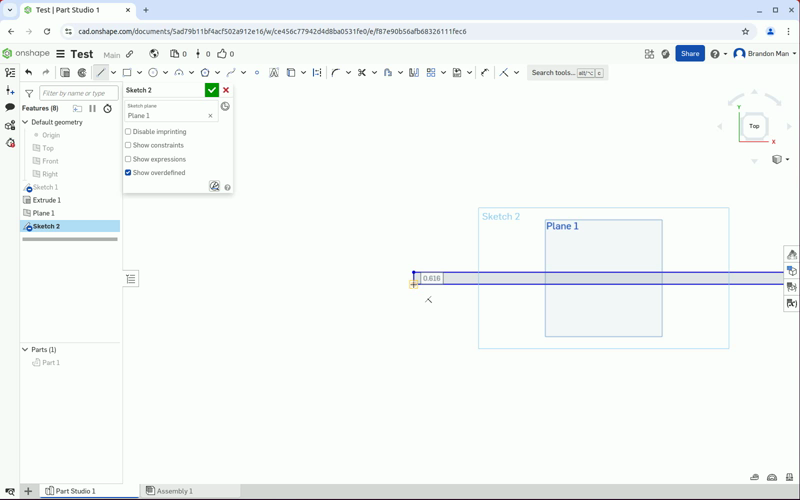
scroll(-6)
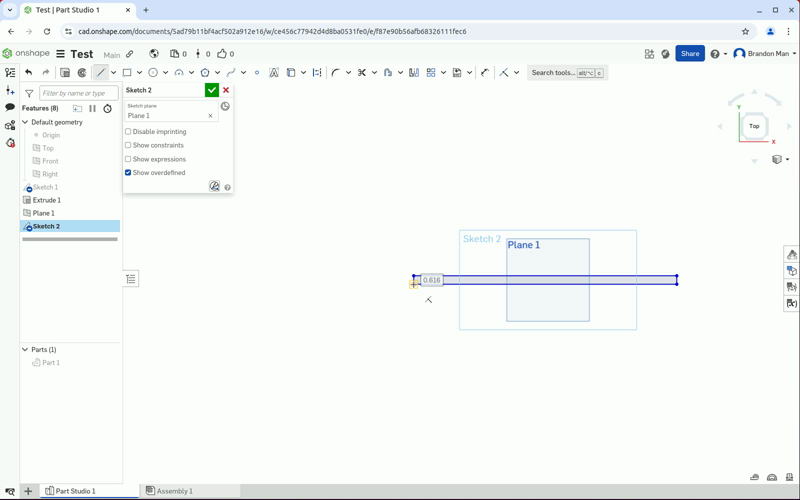
scroll(-6)
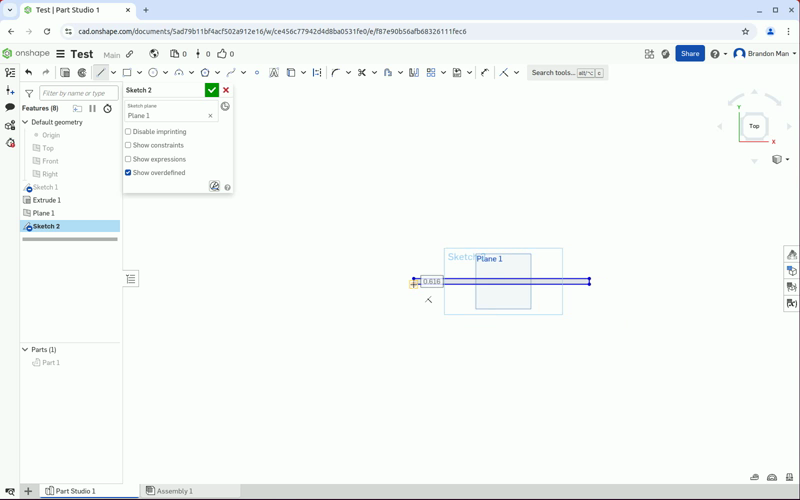
scroll(-6)
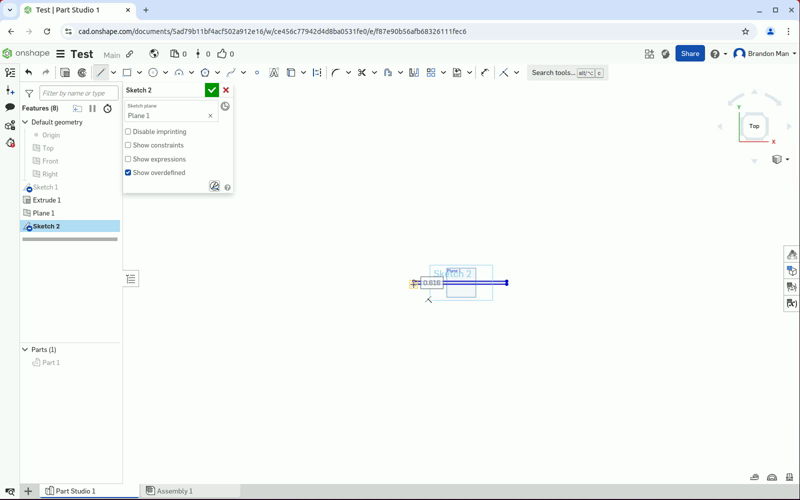
key(esc)
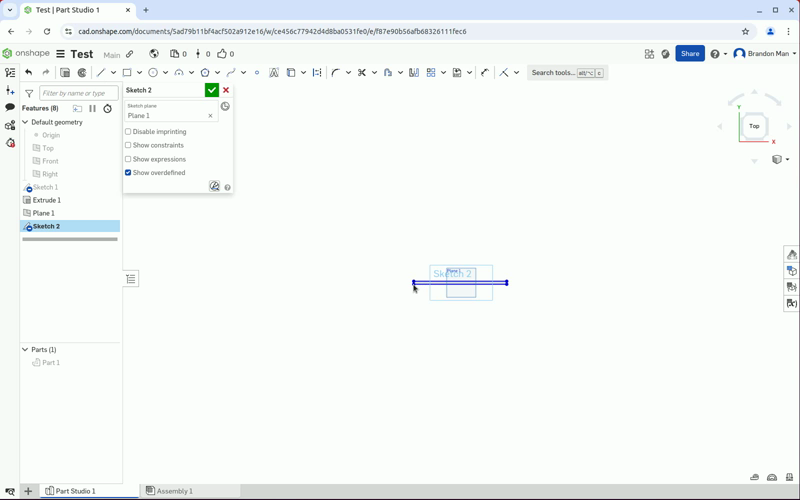
mouse_move(422, 283)
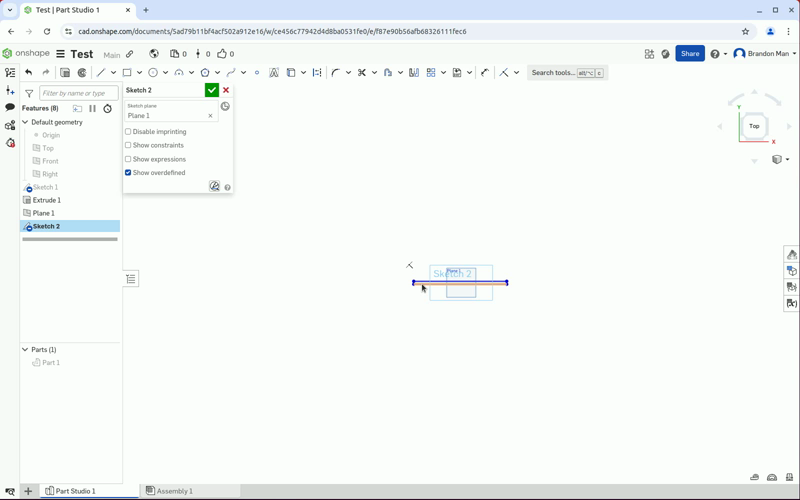
scroll(6)
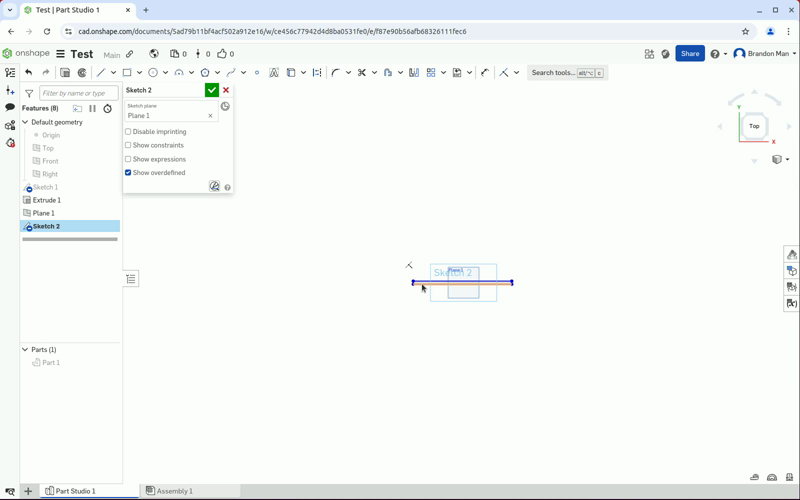
scroll(6)
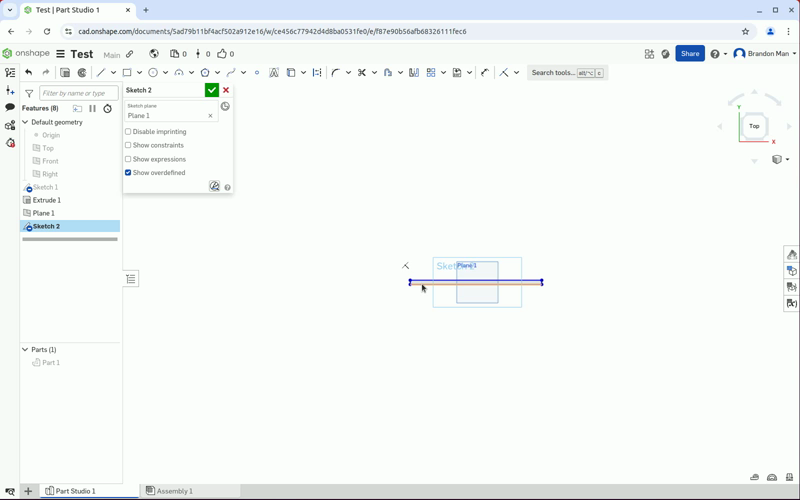
scroll(6)
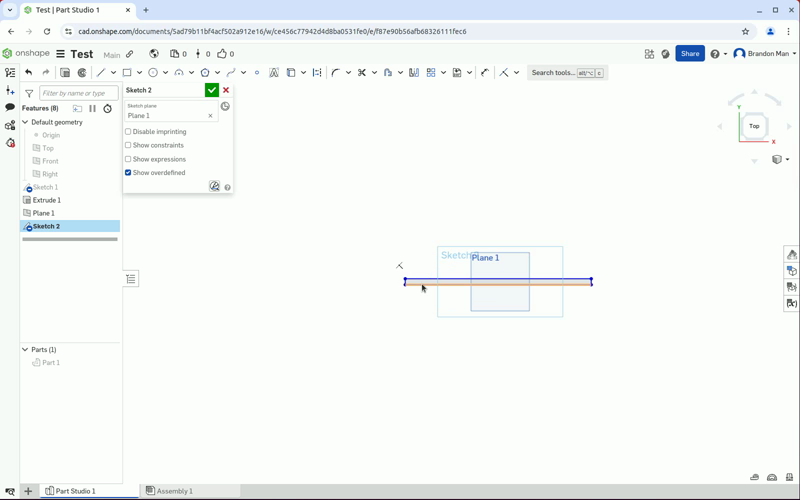
scroll(6)
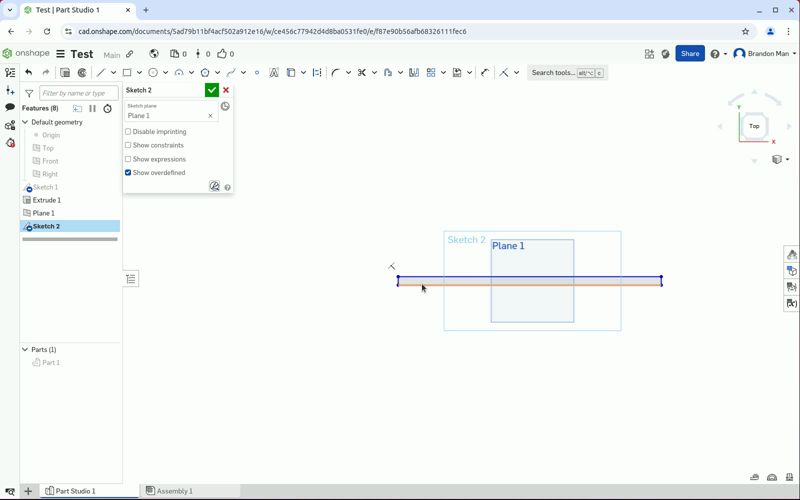
scroll(6)
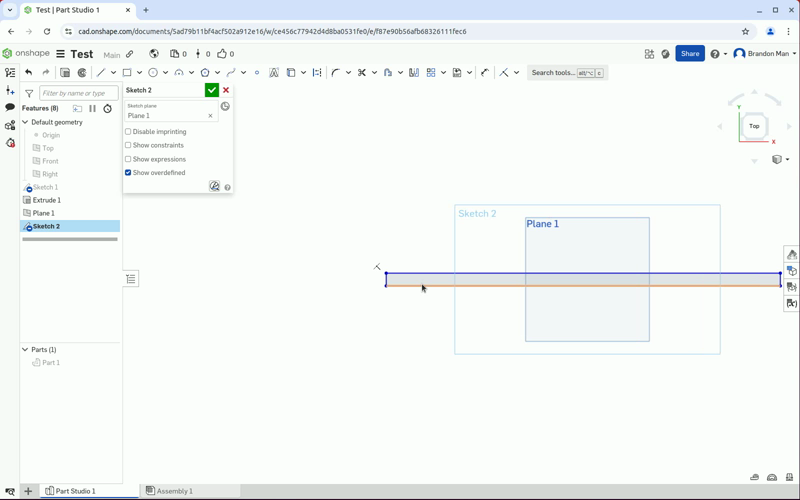
scroll(6)
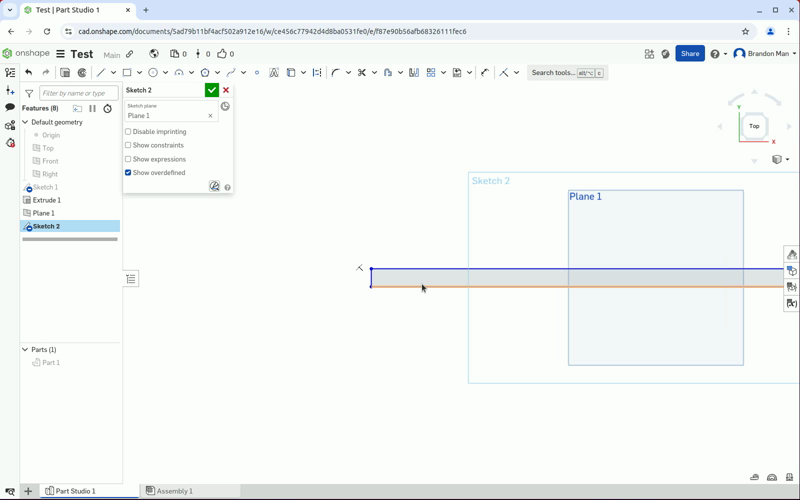
scroll(6)
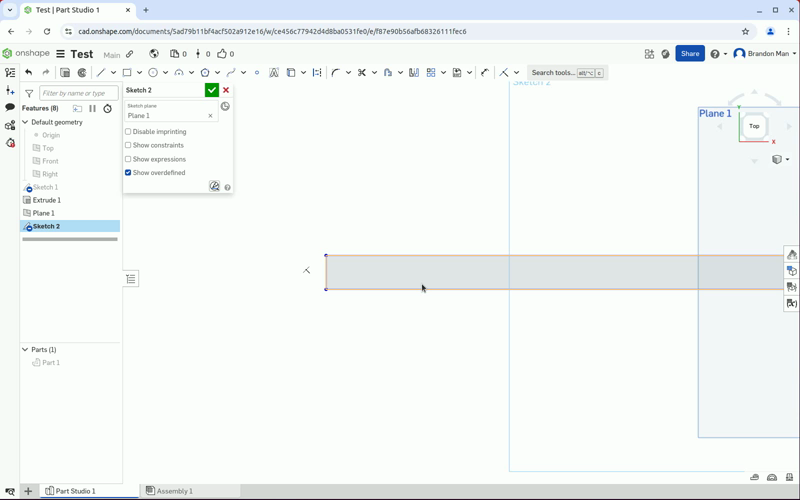
click(422, 283)
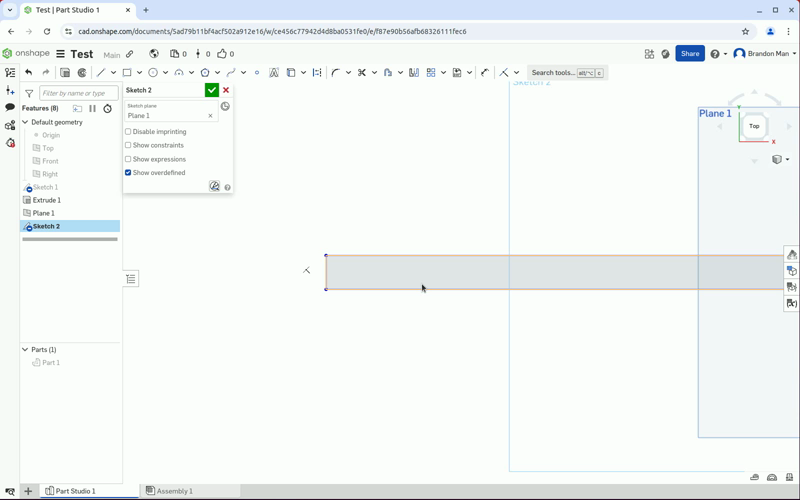
scroll(-6)
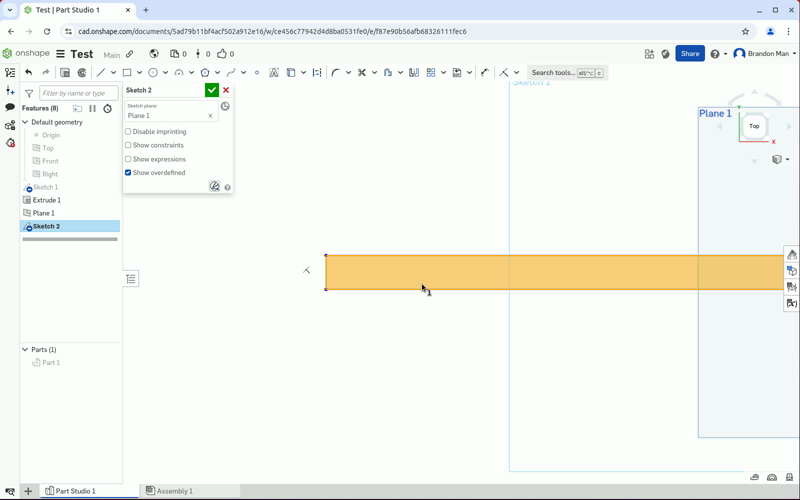
scroll(-6)
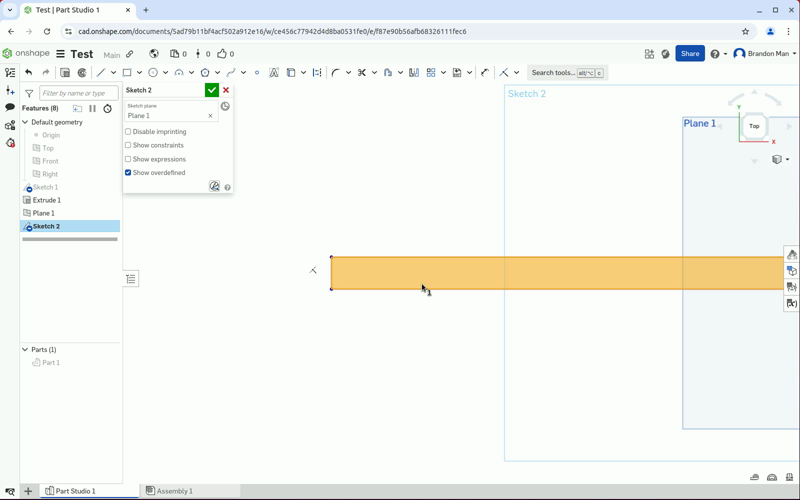
scroll(-6)
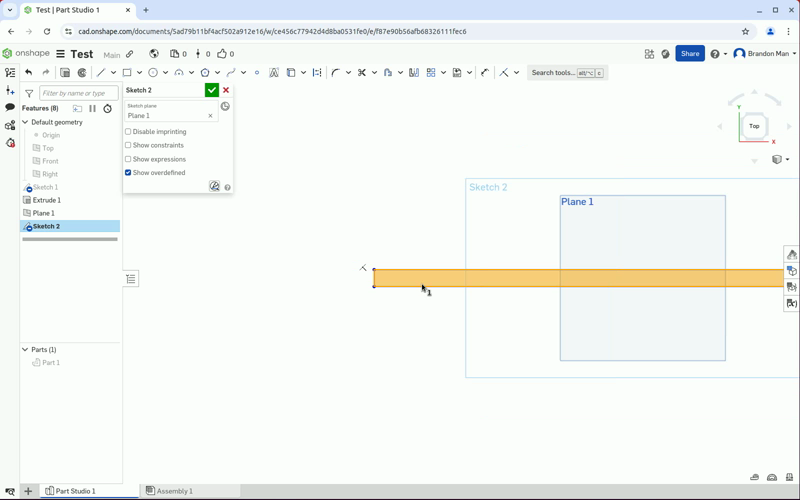
scroll(-6)
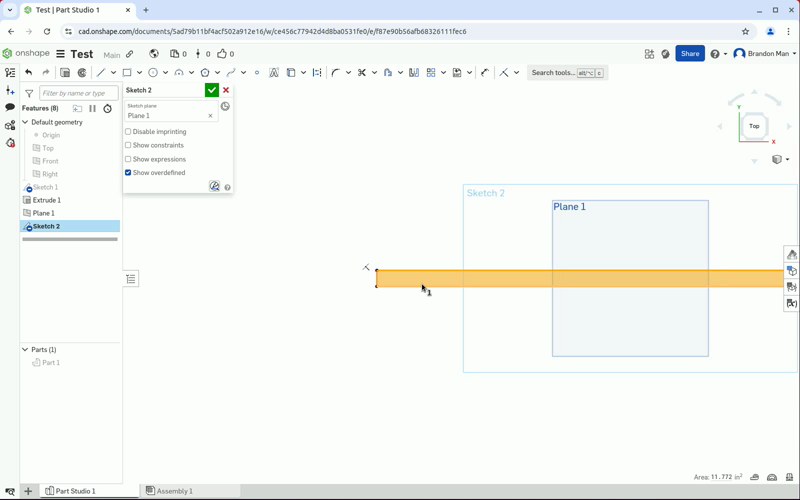
scroll(-6)
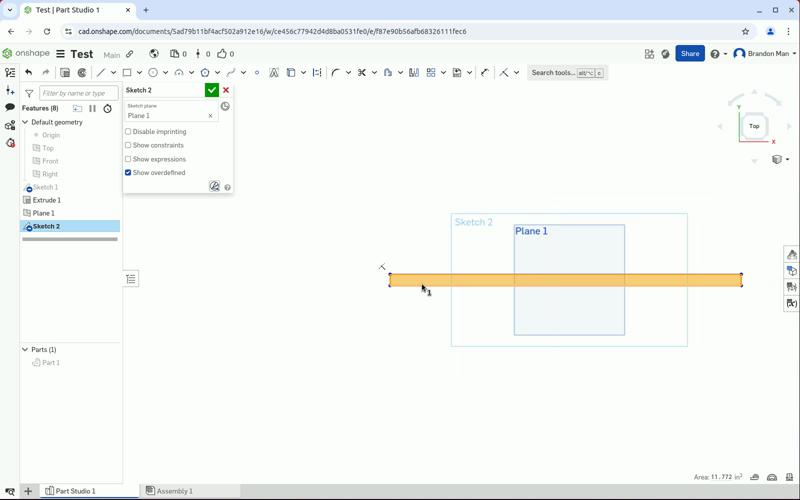
scroll(-6)
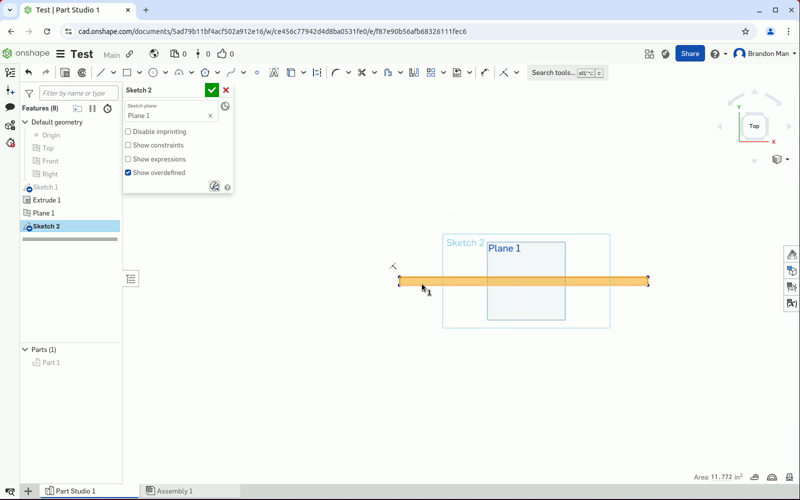
scroll(-6)
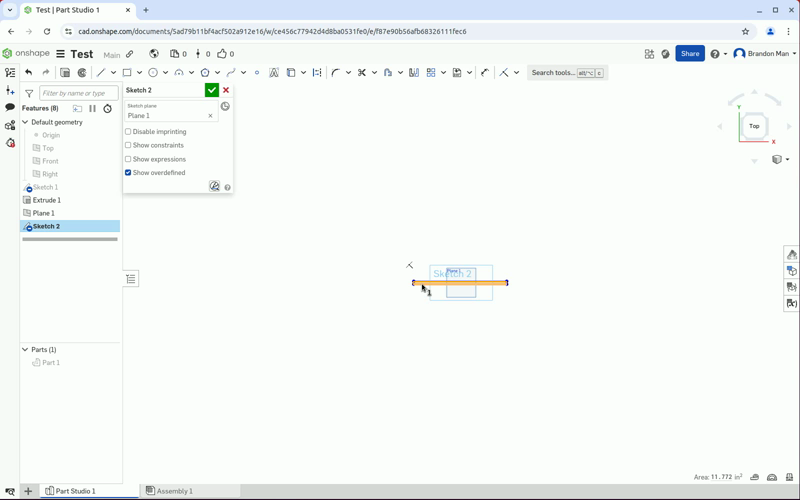
mouse_move(73, 352)
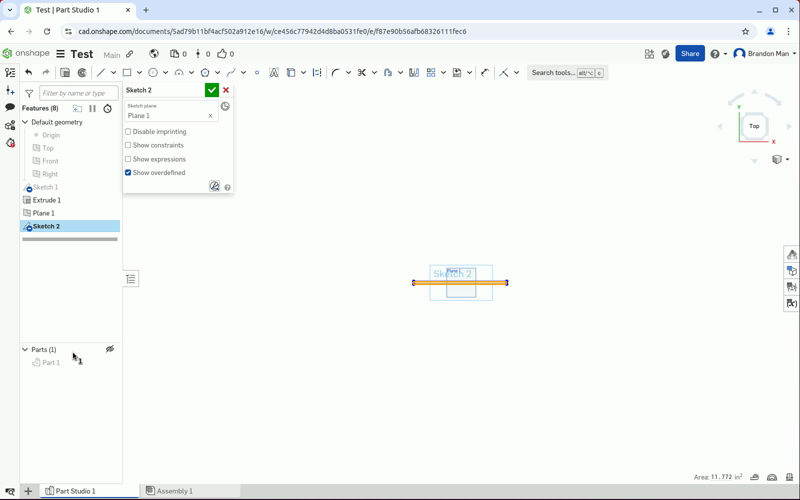
key(shift+y)
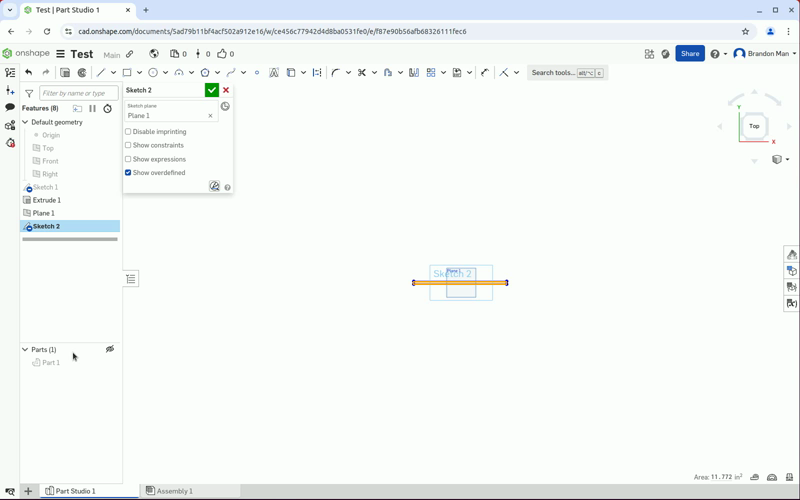
key(shift+e)
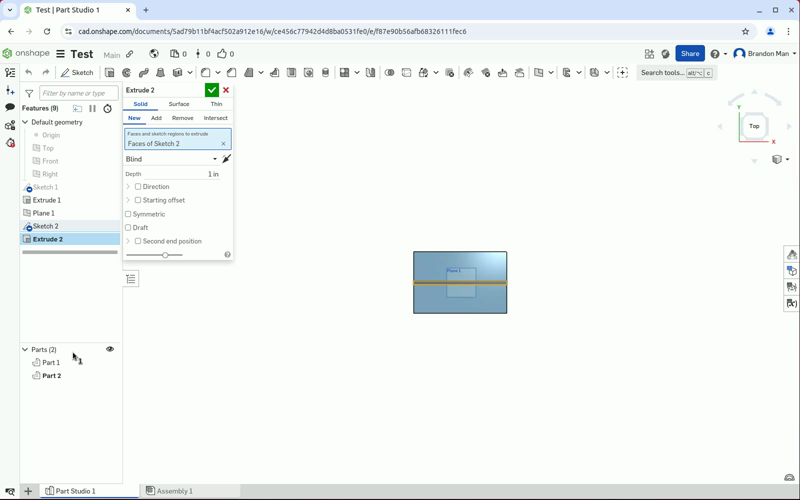
mouse_move(143, 106)
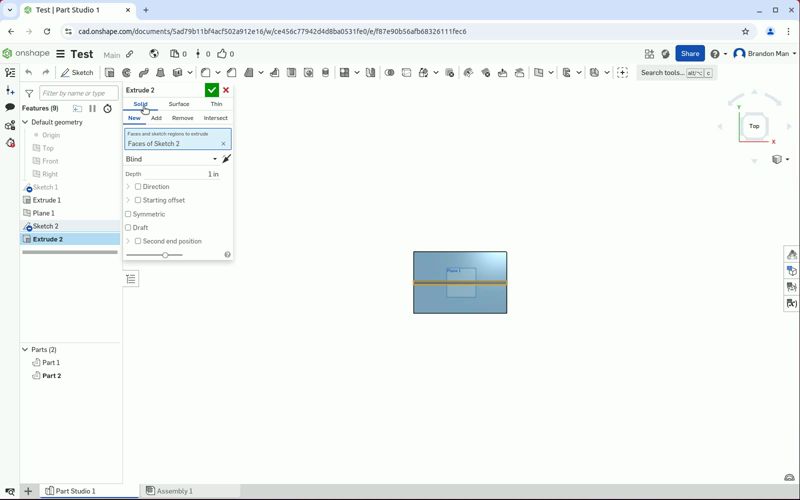
click(143, 106)
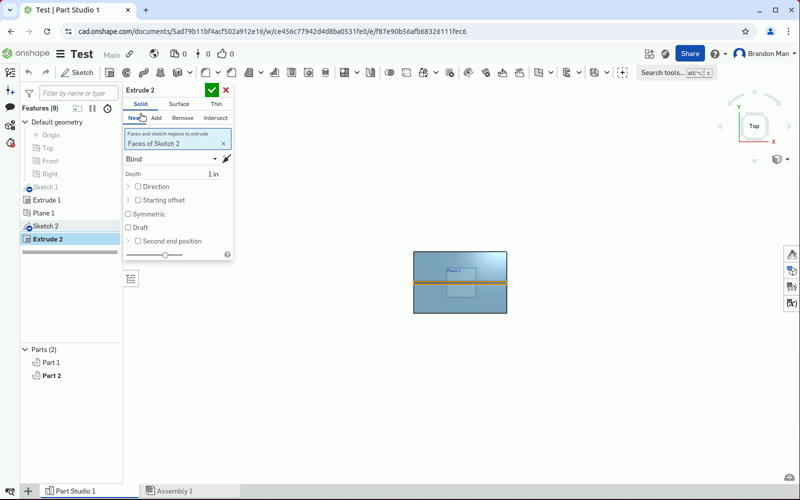
mouse_move(137, 120)
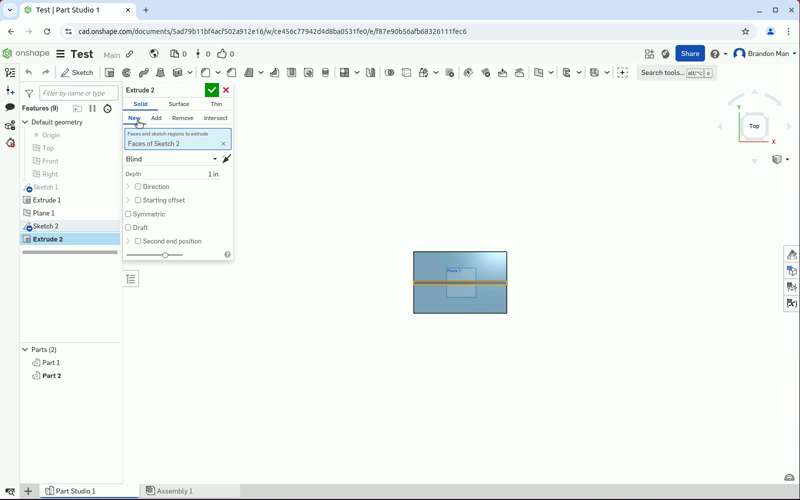
click(137, 120)
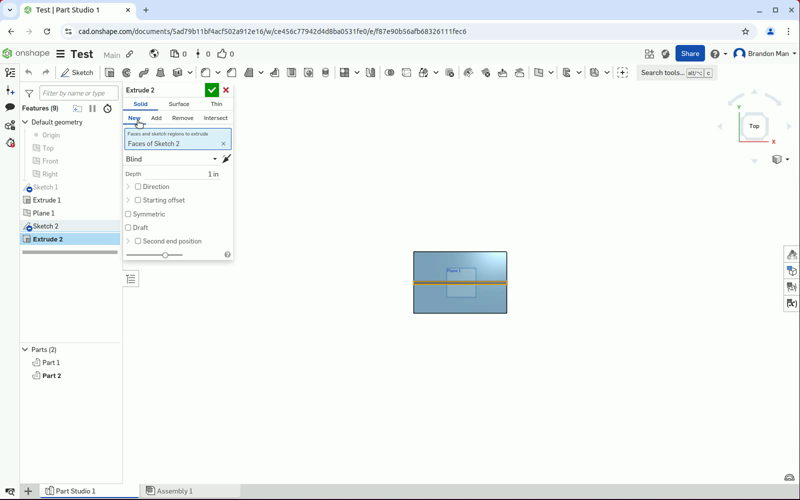
key(tab, 4)
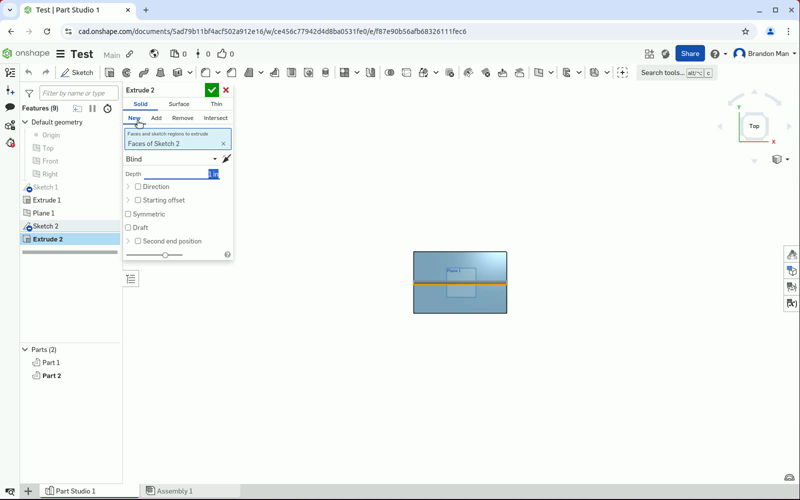
text(3.129)
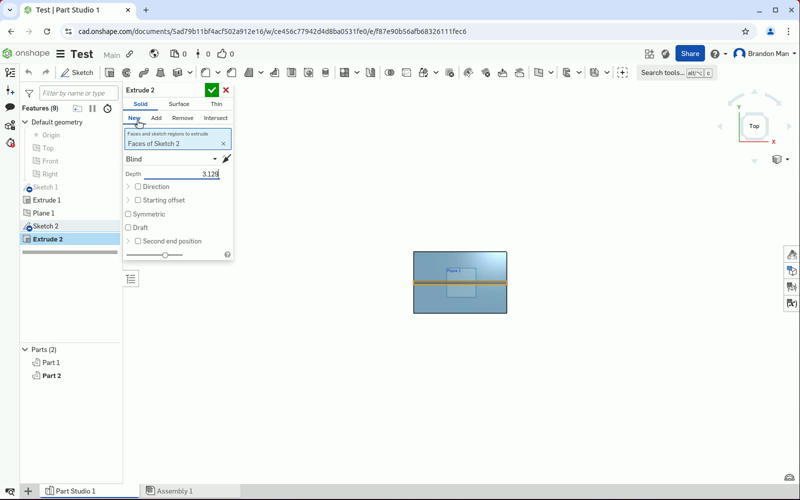
key(enter)
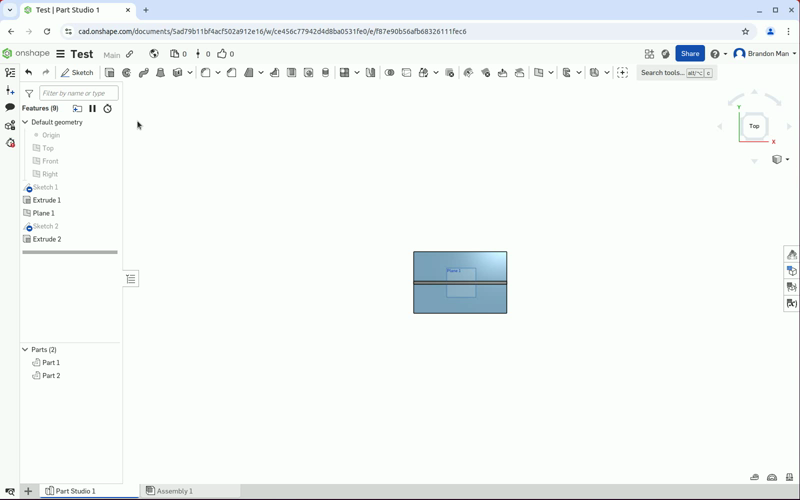
key(shift+h)
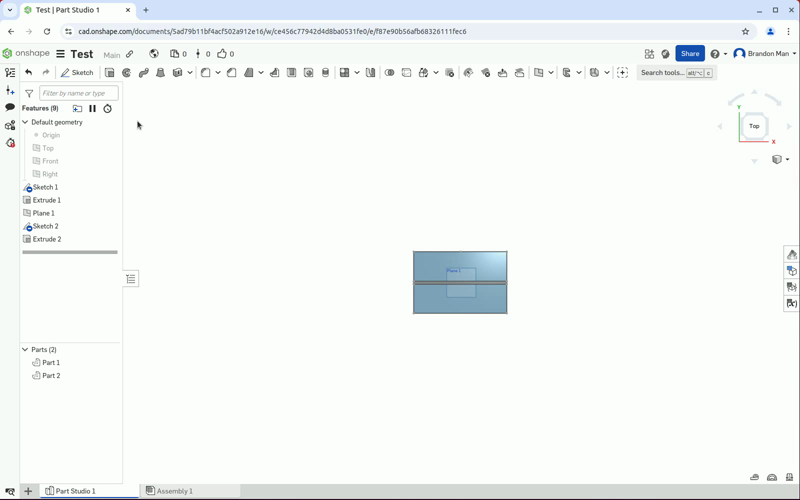
key(shift+h)
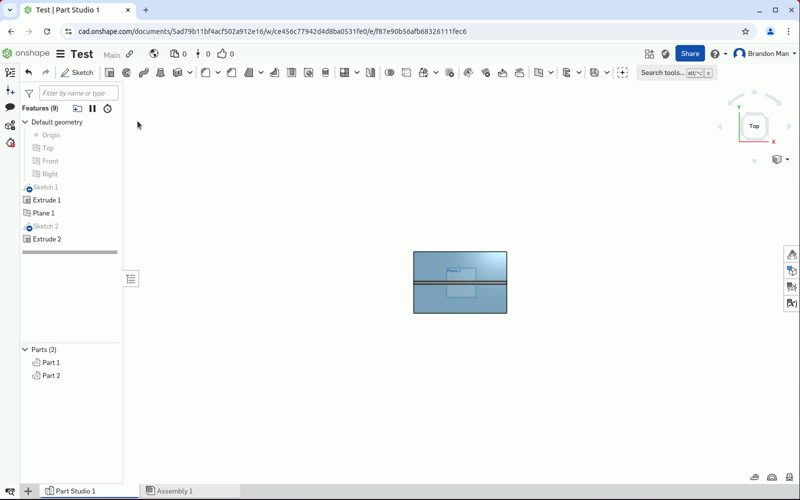
mouse_move(73, 189)
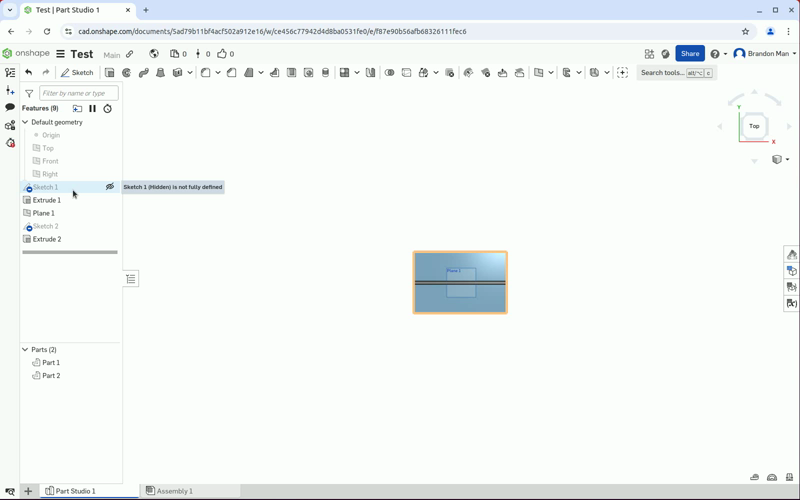
click(73, 189)
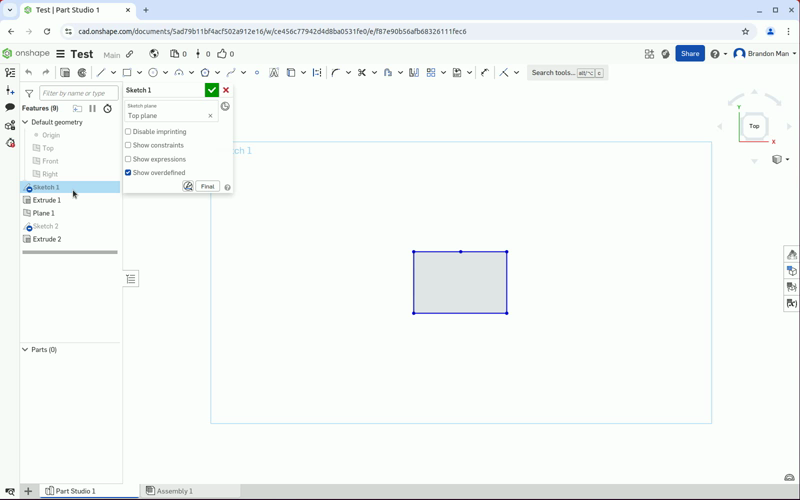
mouse_move(229, 92)
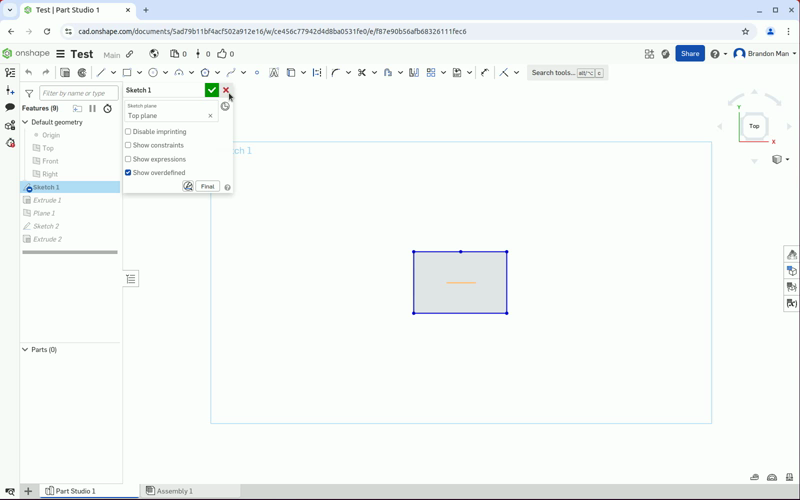
click(229, 92)
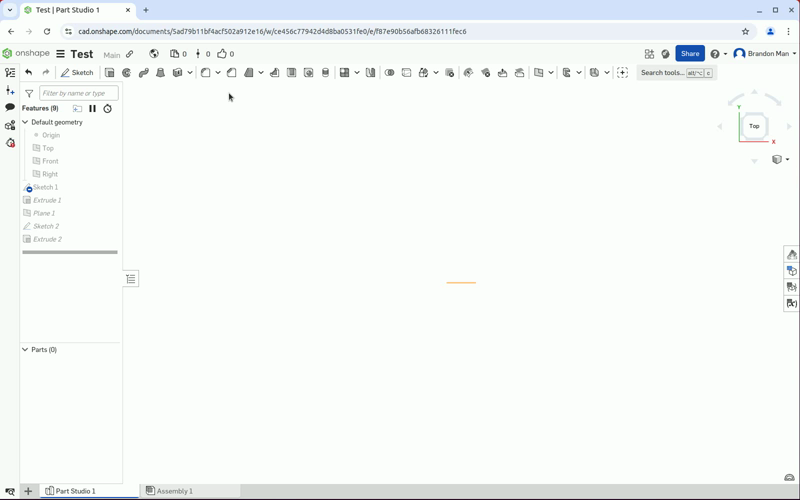
mouse_move(73, 352)
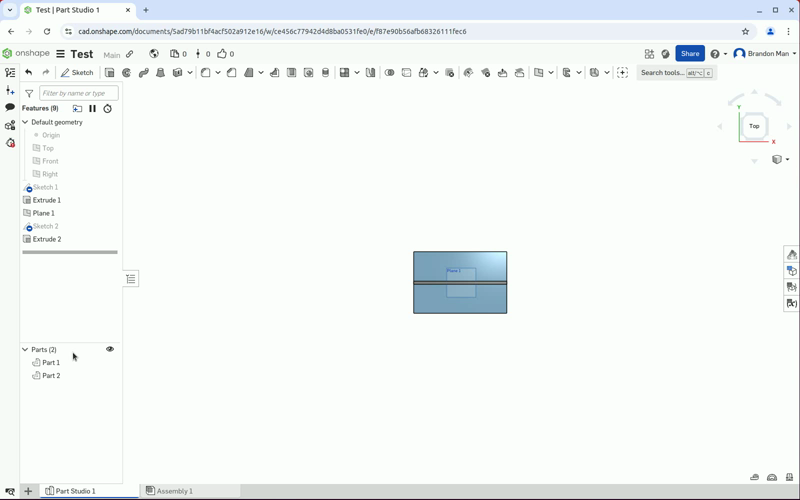
key(y)
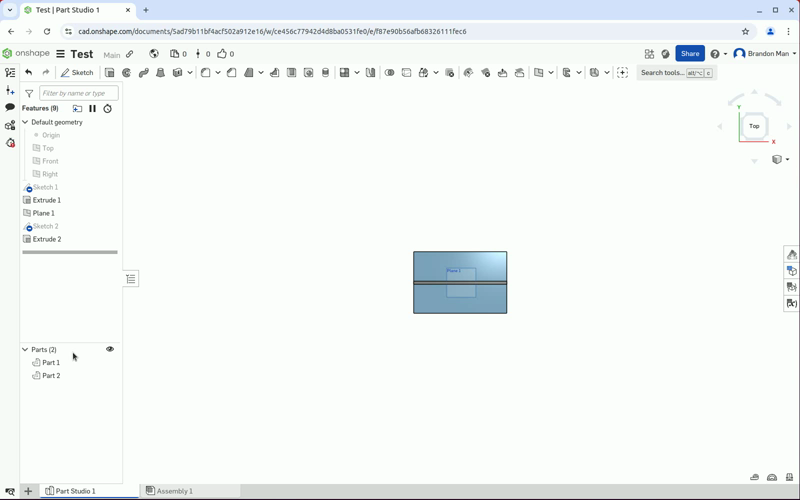
key(shift+p)
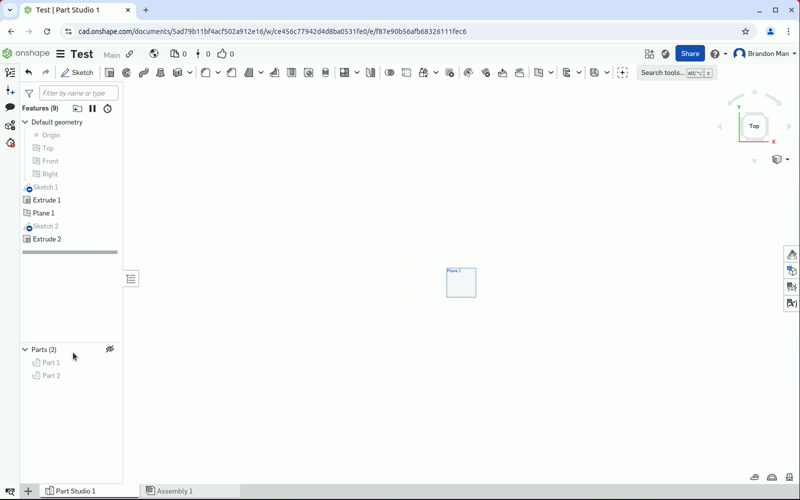
key(space)
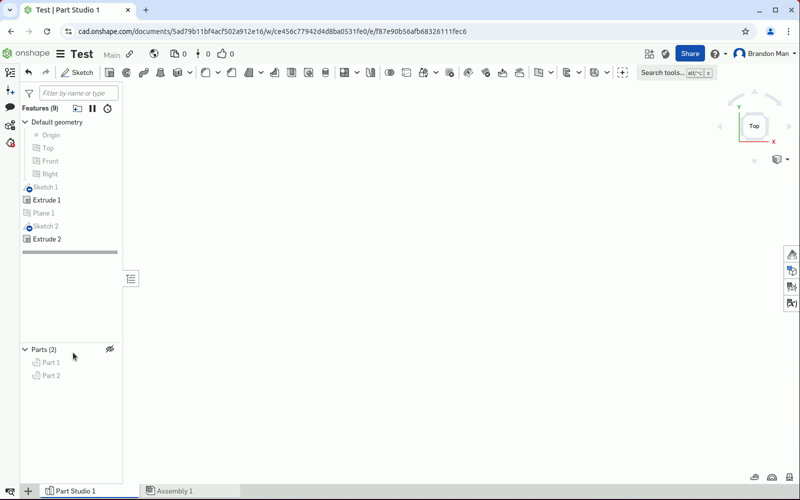
key_down(shift)
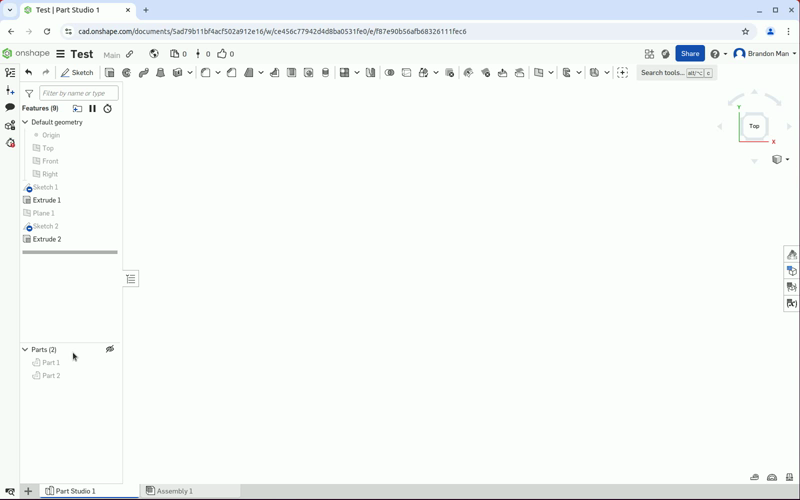
key(up)
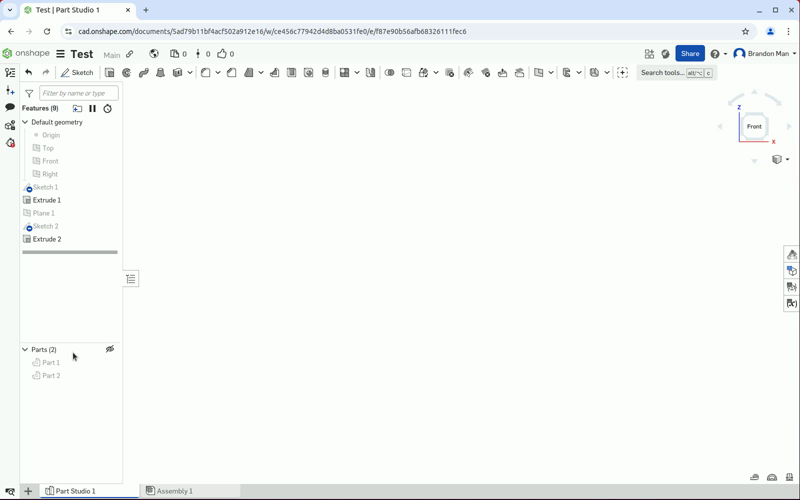
key_up(shift)
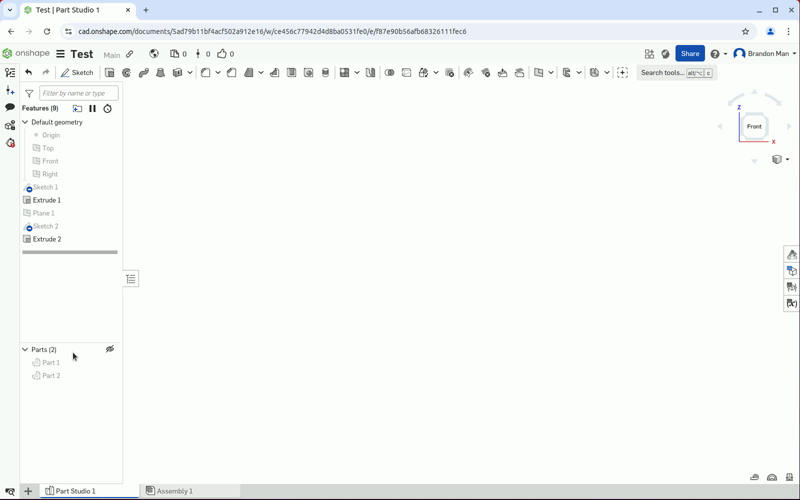
key(space)
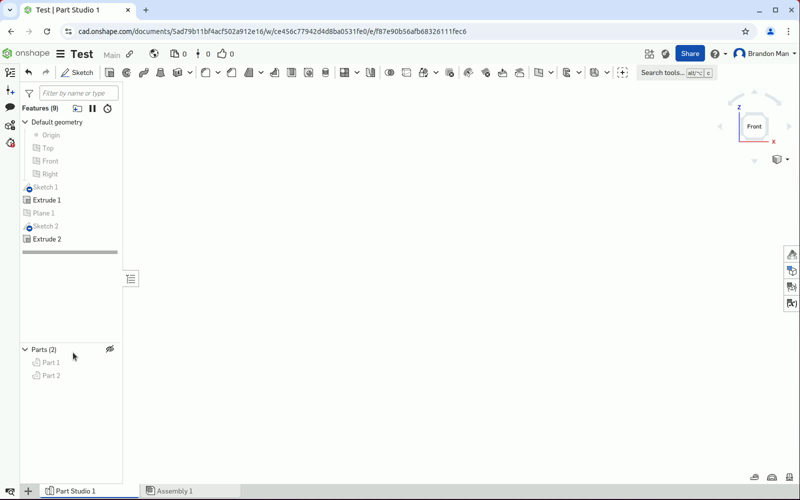
key_down(shift)
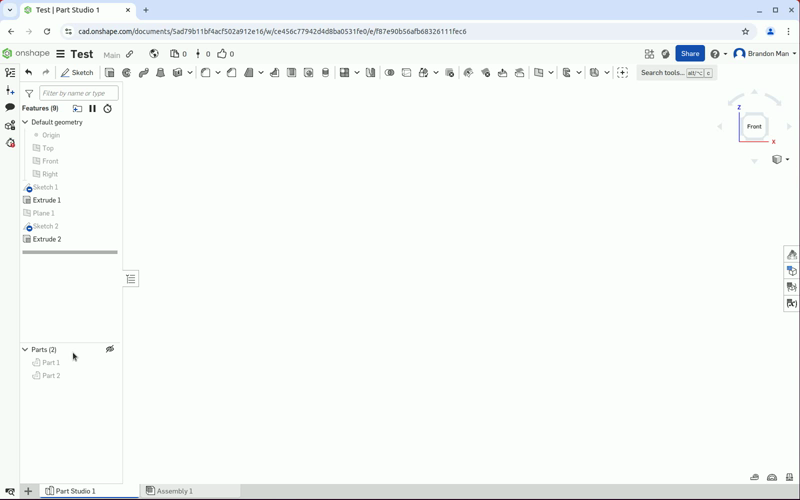
key(left)
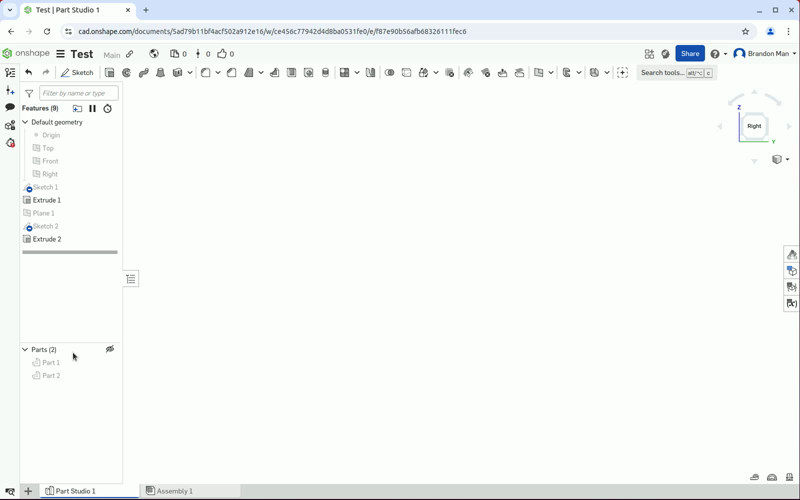
key_up(shift)
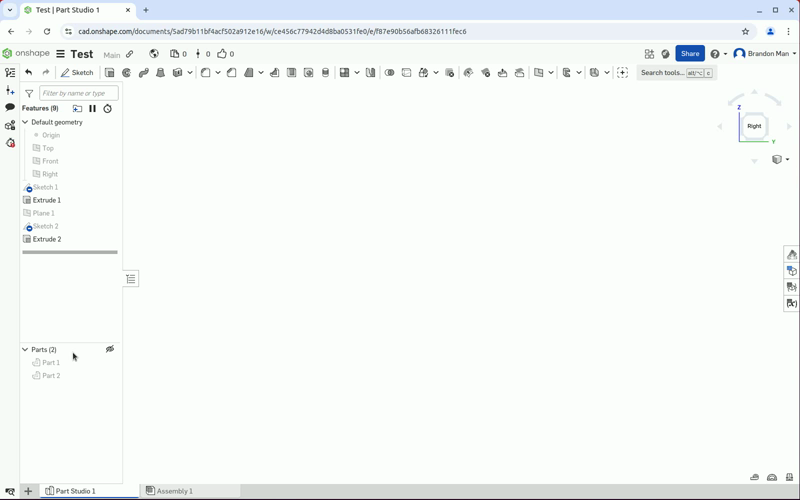
mouse_move(73, 352)
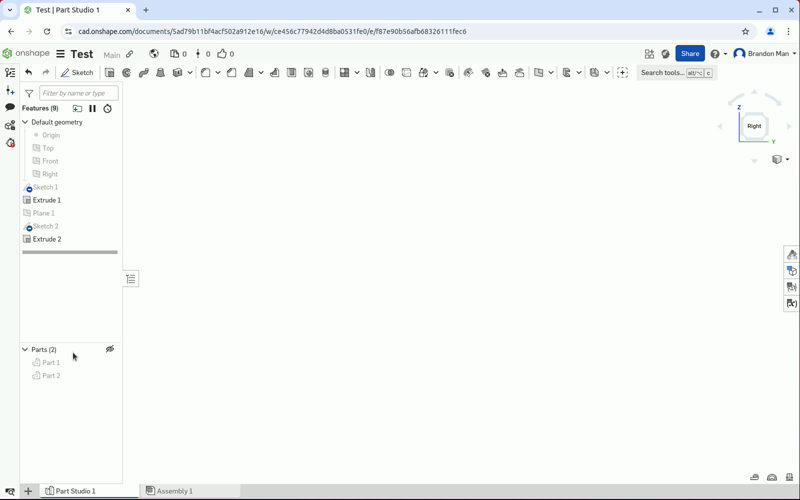
key(shift+y)
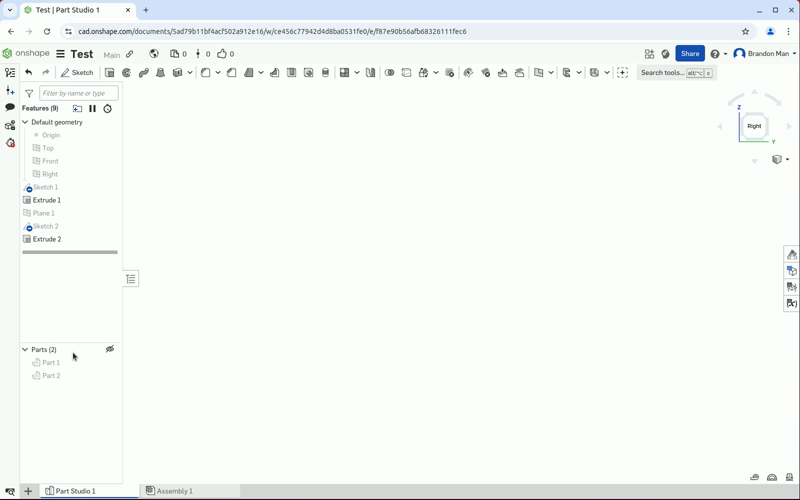
key(shift+s)
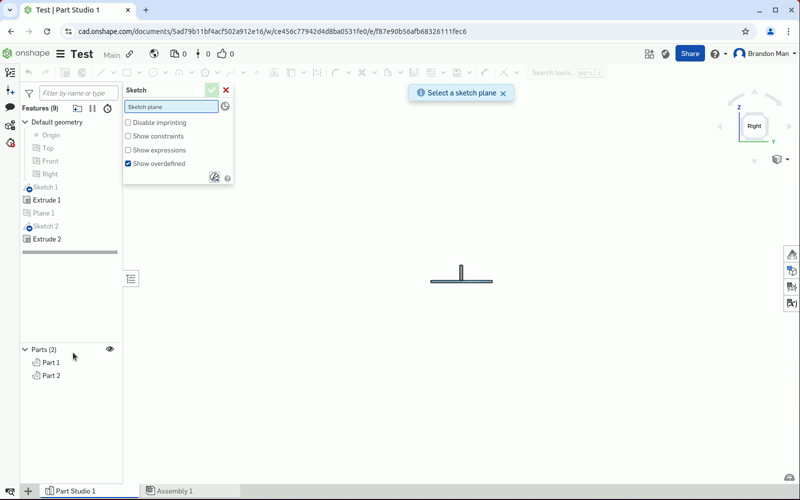
mouse_move(73, 176)
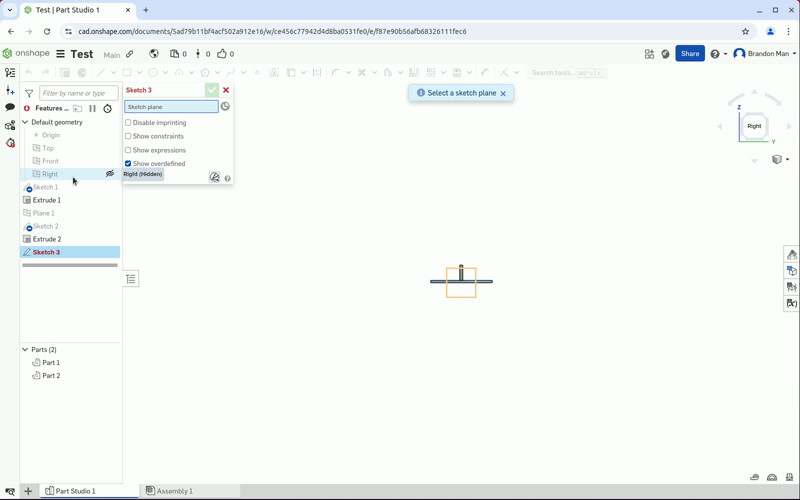
click(73, 176)
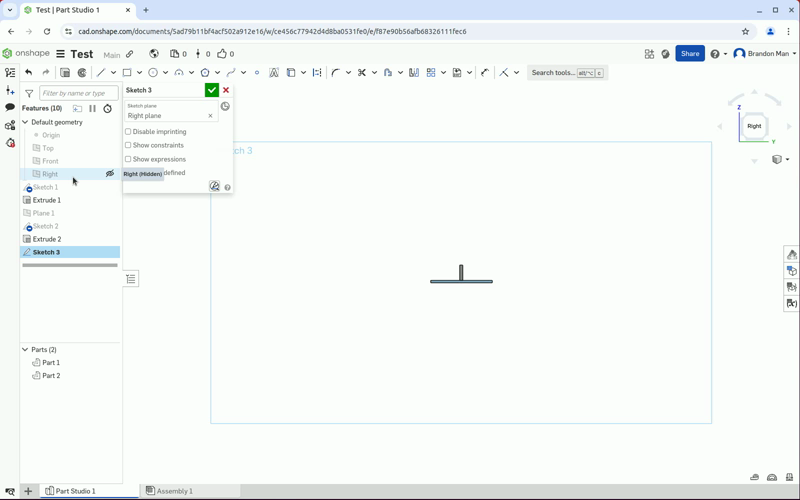
mouse_move(73, 352)
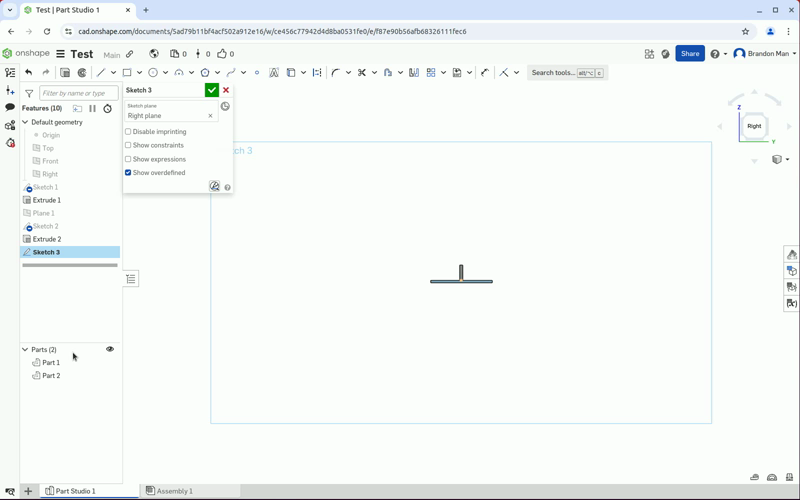
key(y)
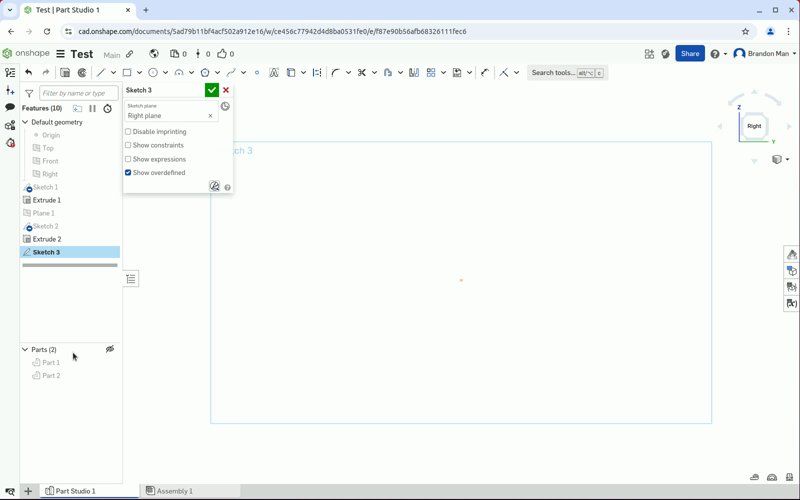
key(c)
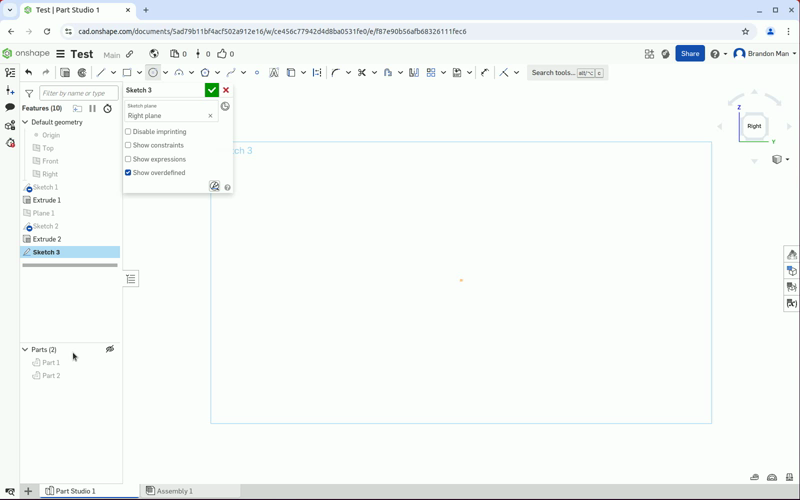
key_down(shift)
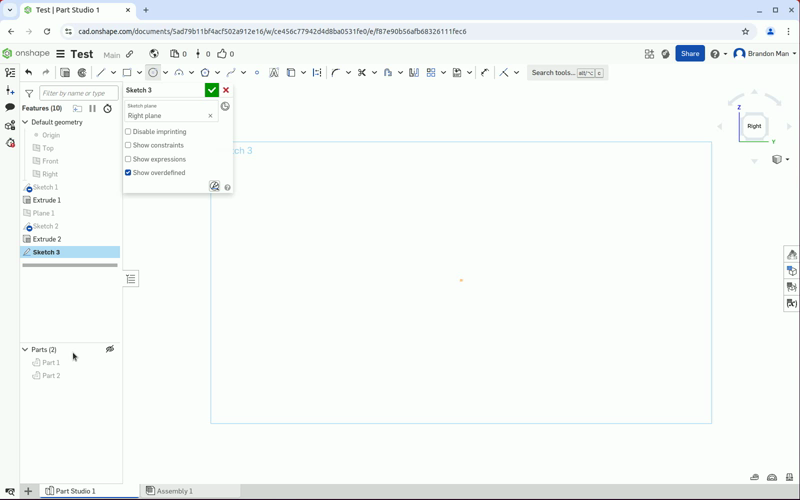
mouse_move(461, 217)
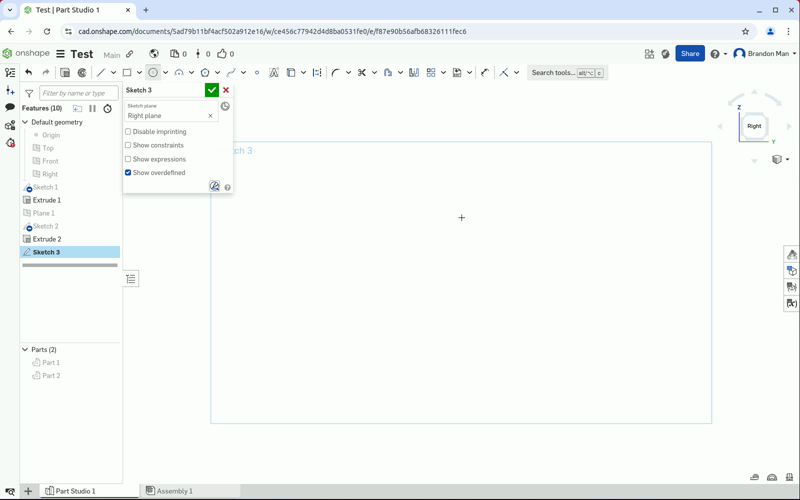
click(461, 217)
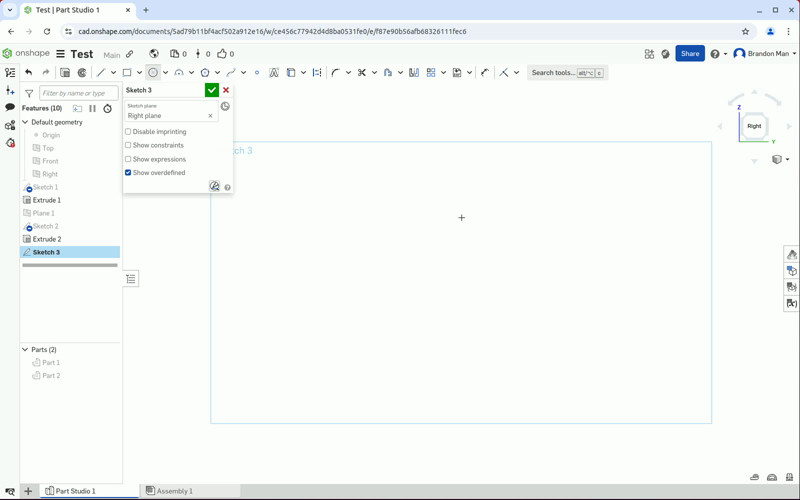
key_up(shift)
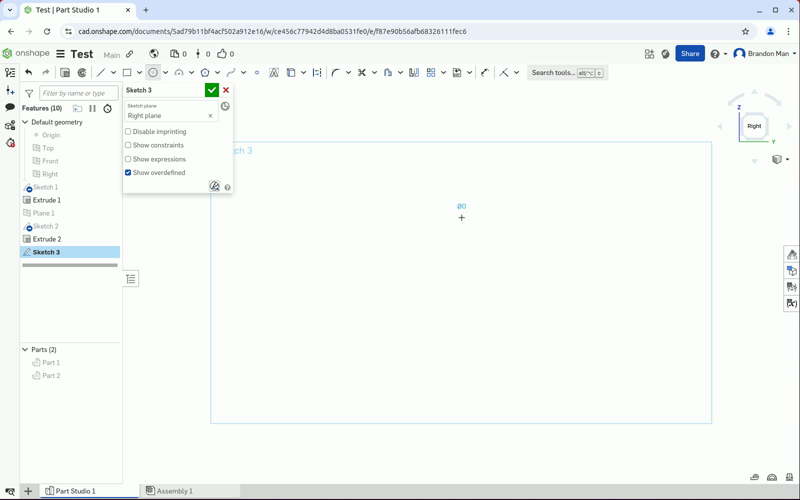
mouse_move(509, 217)
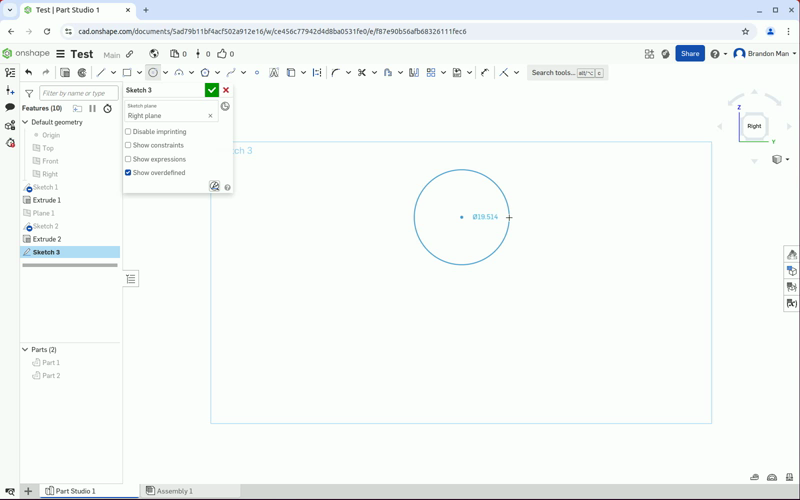
click(509, 217)
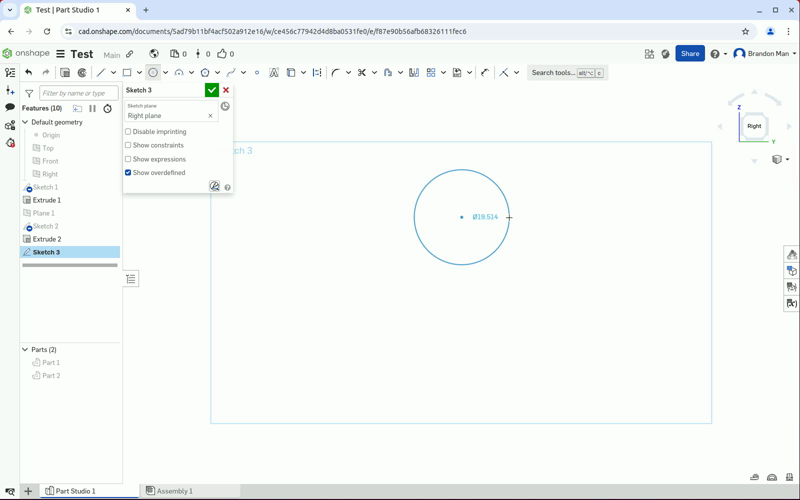
key(esc)
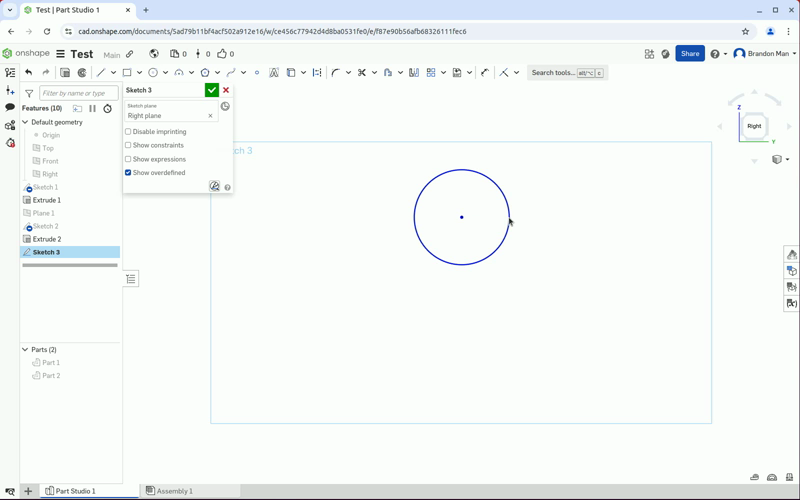
mouse_move(470, 213)
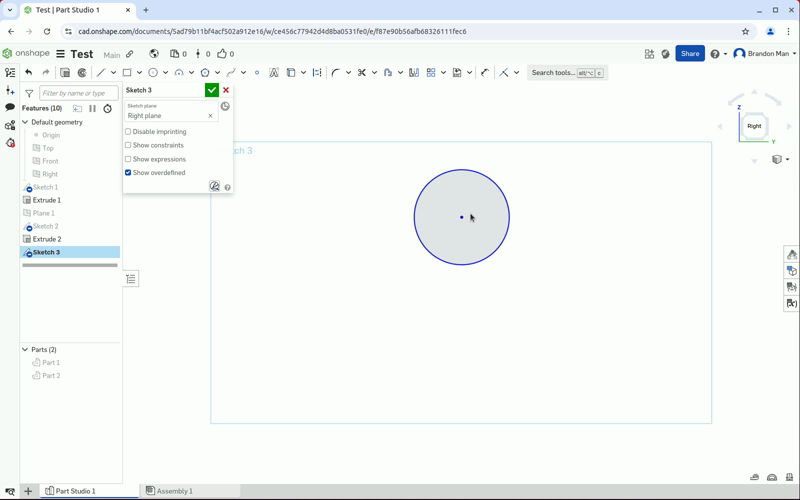
click(470, 213)
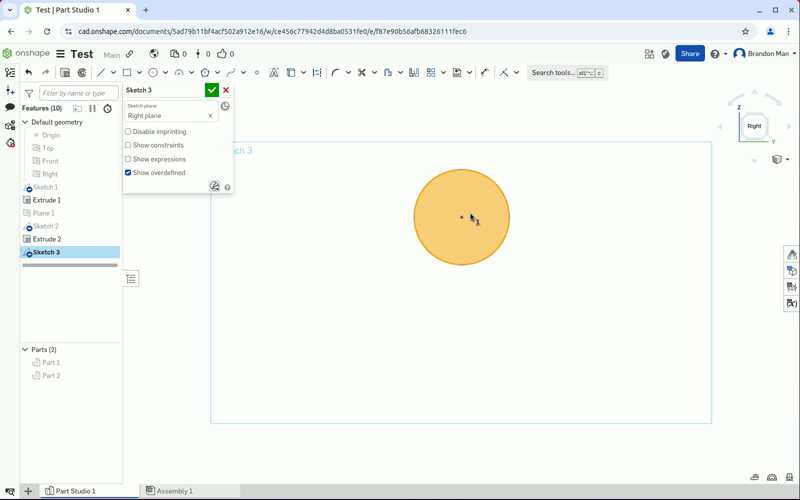
mouse_move(73, 352)
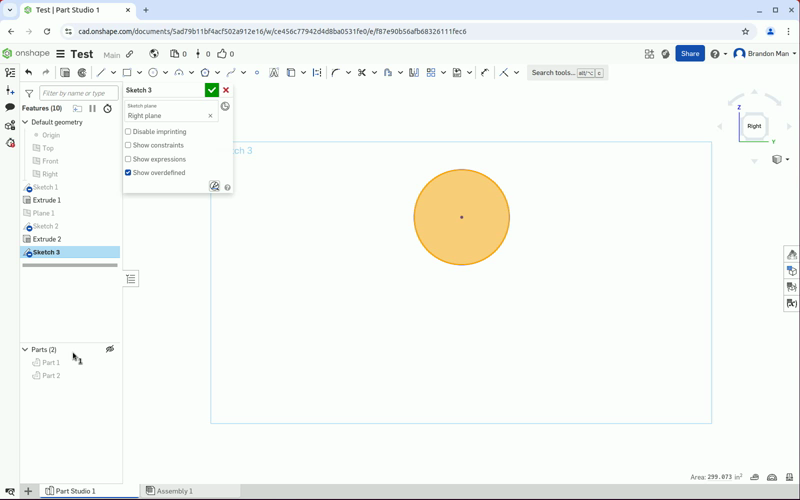
key(shift+y)
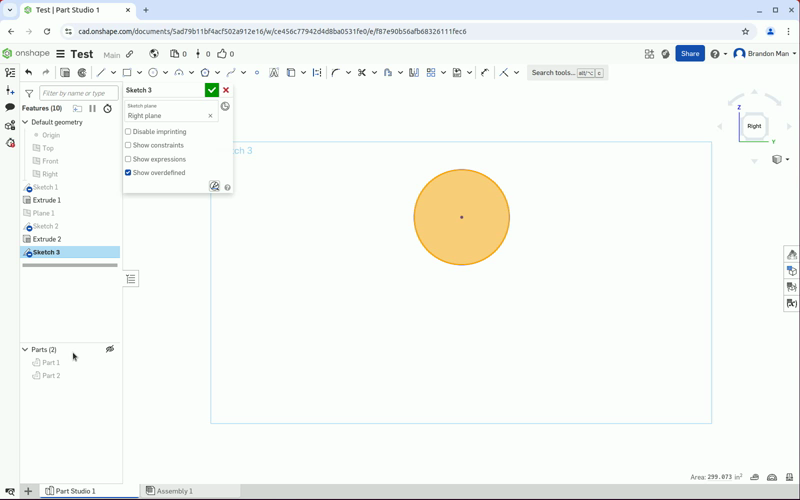
key(shift+e)
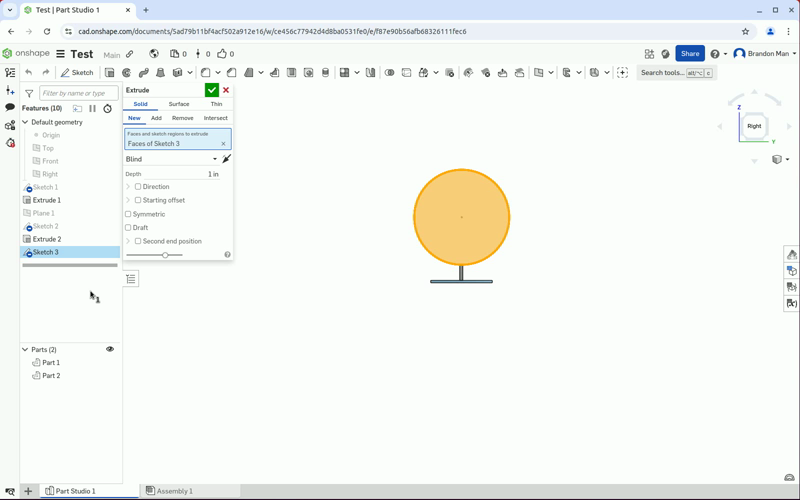
mouse_move(143, 106)
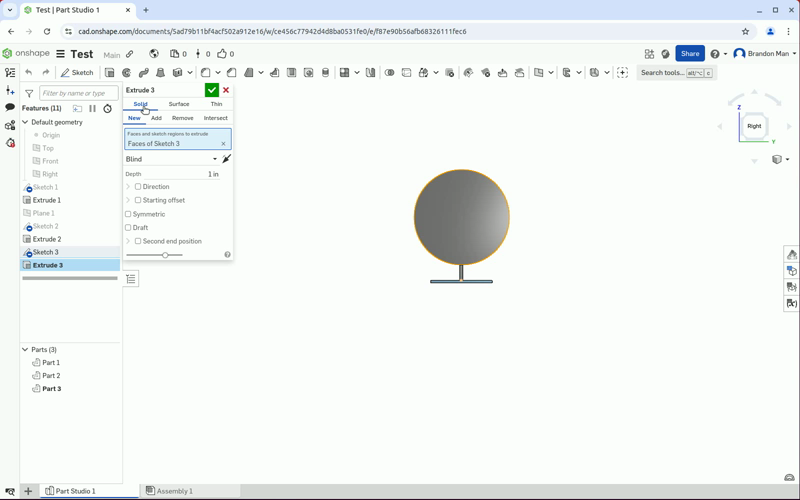
click(143, 106)
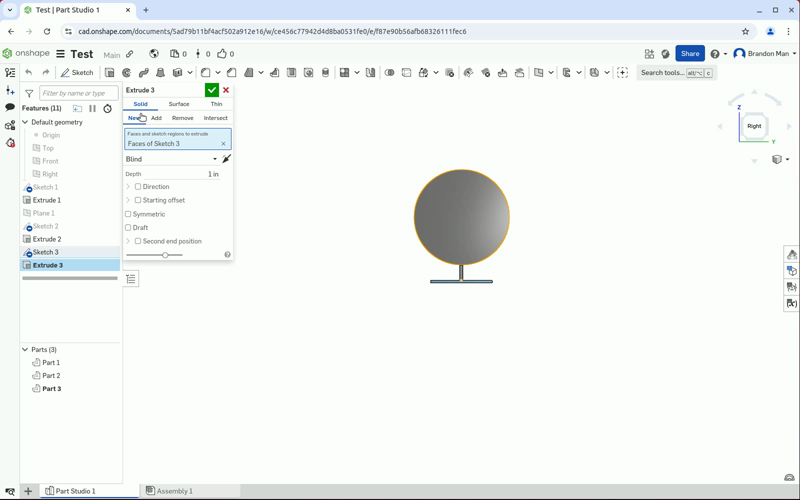
mouse_move(137, 120)
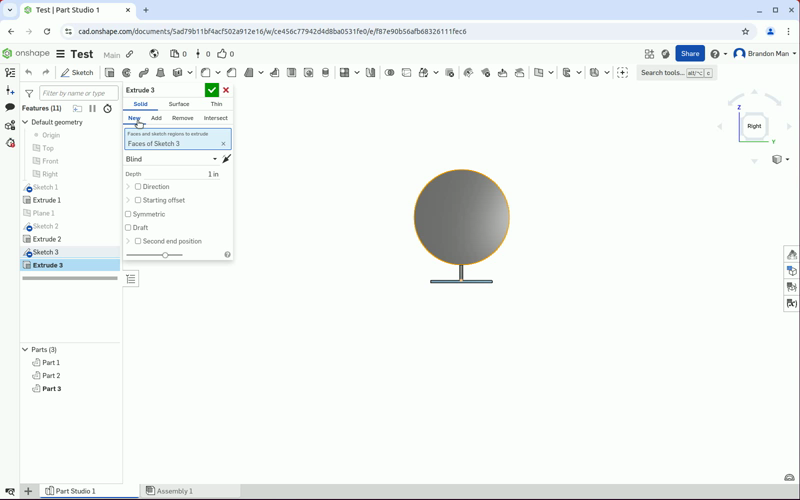
click(137, 120)
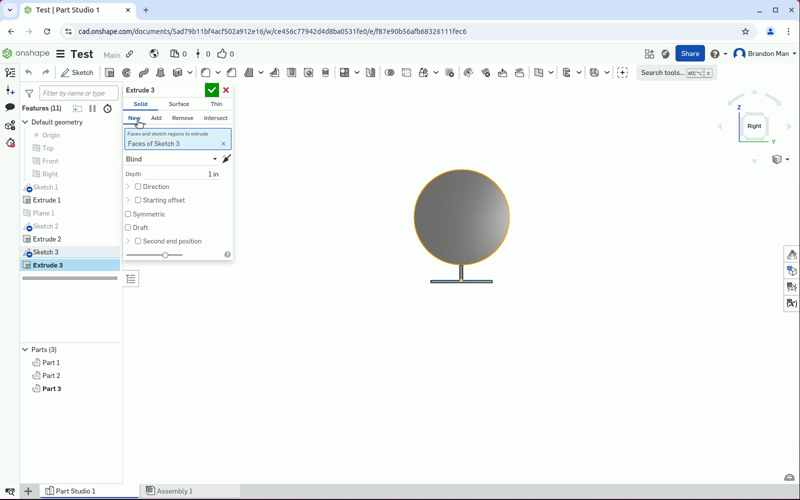
key(tab, 4)
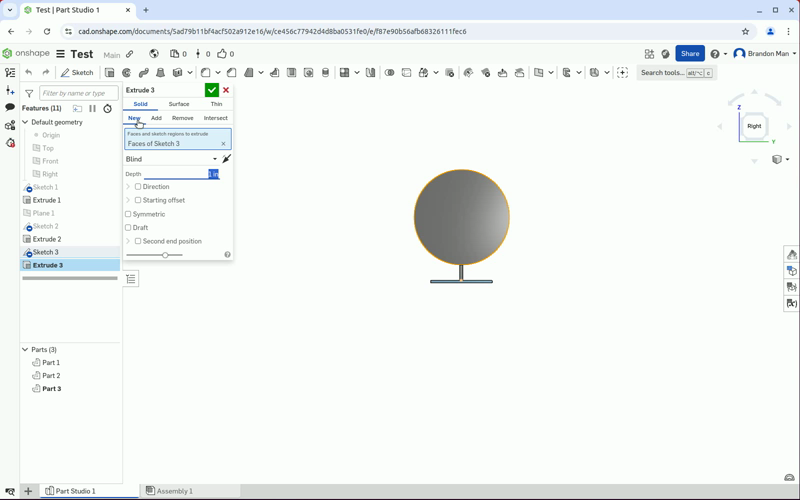
text(28.886)
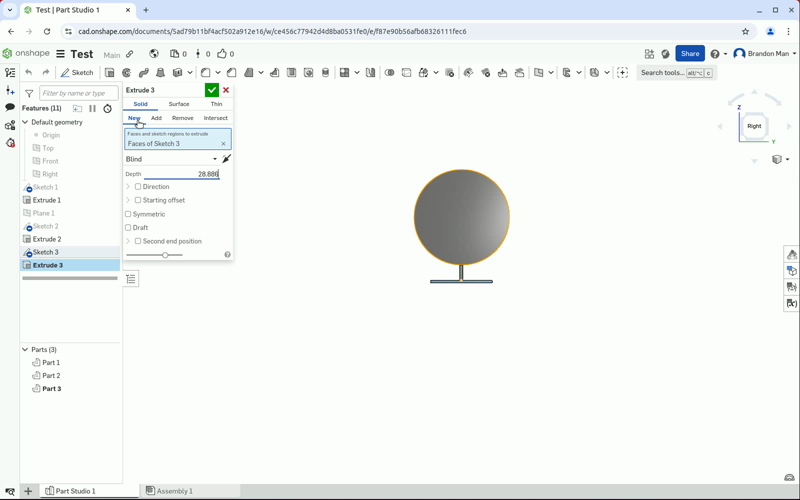
key(tab, 3)
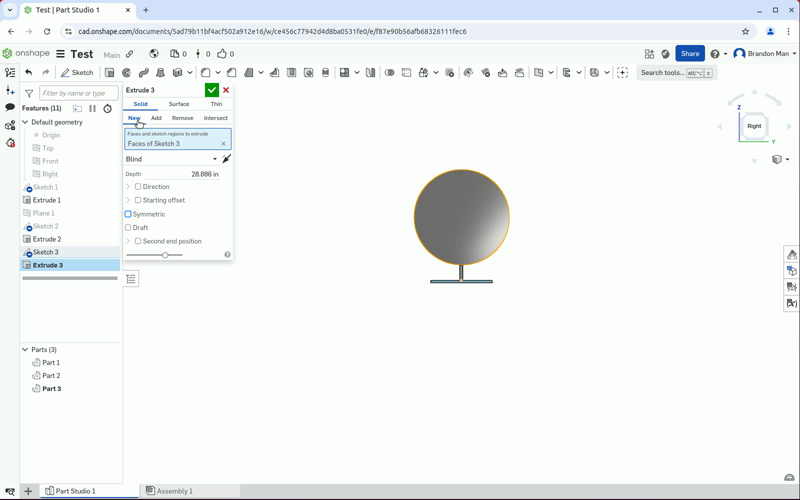
key(space)
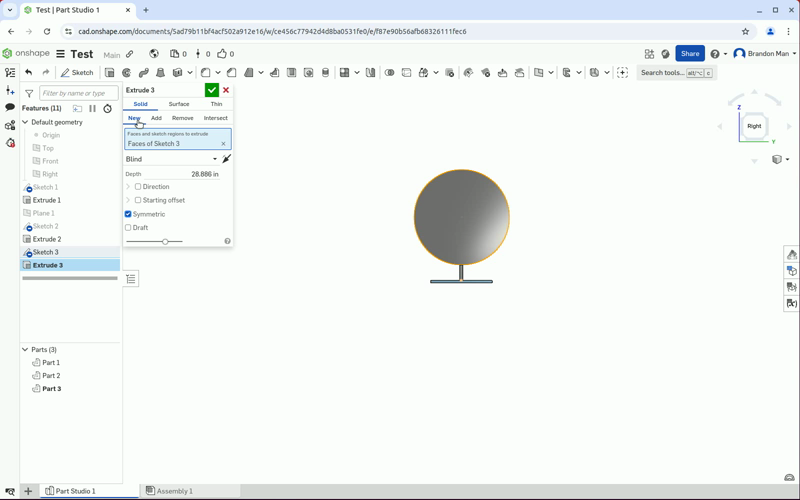
key(enter)
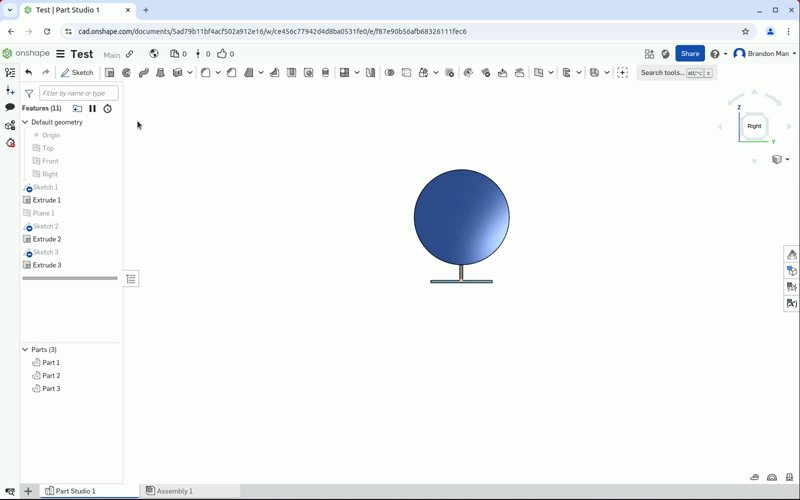
key(shift+h)
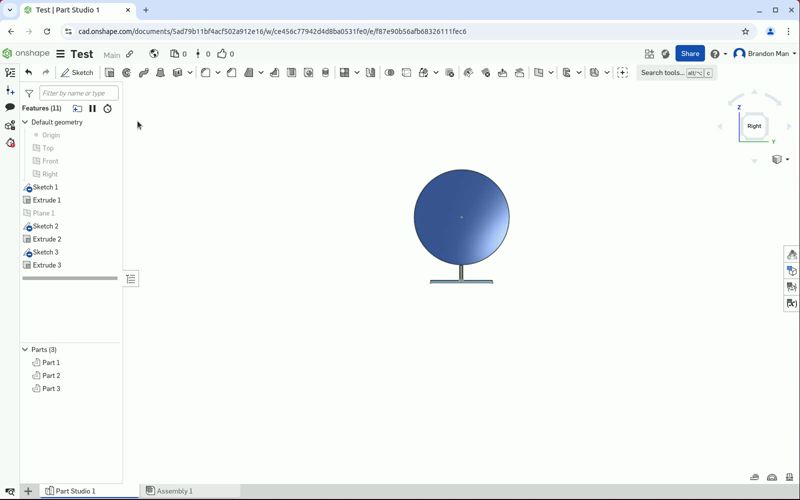
key(shift+h)
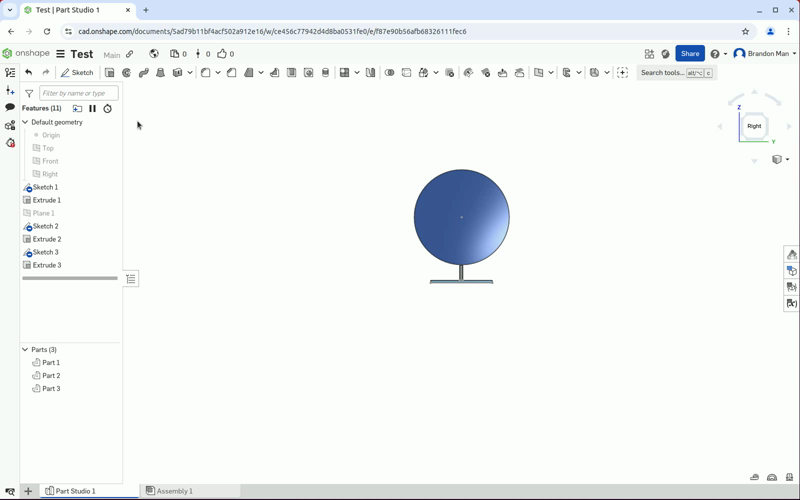
key(shift+7)
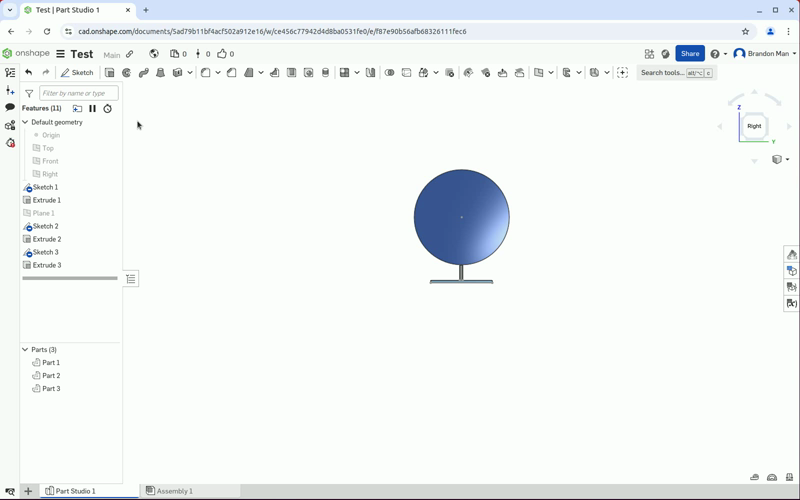
key(right, 2)
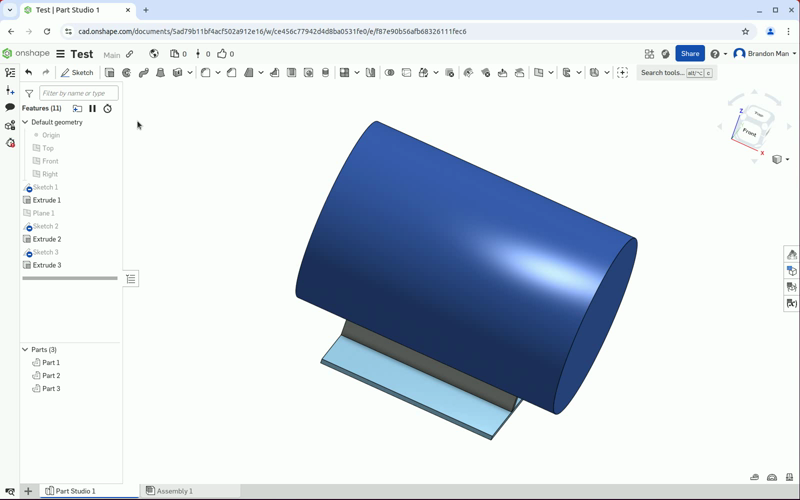
key(down, 2)
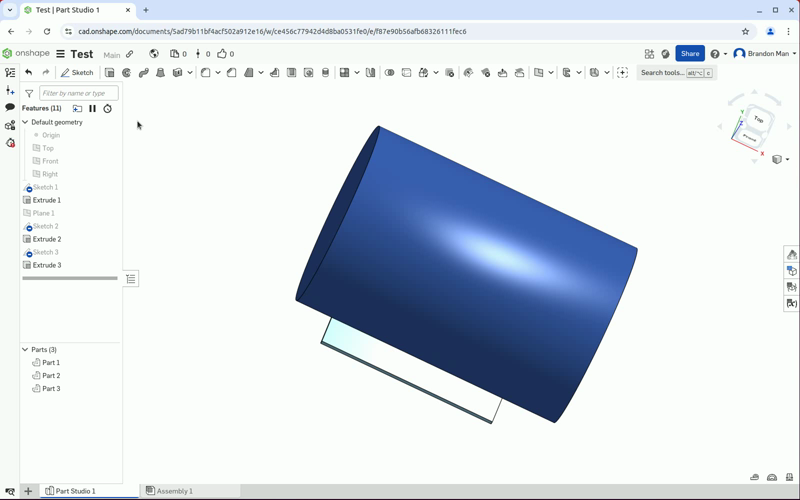
key(up, 2)
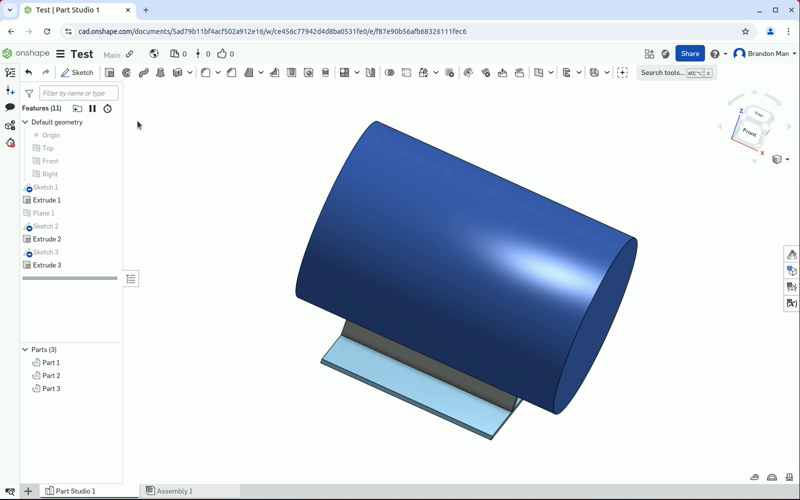
key(left, 2)
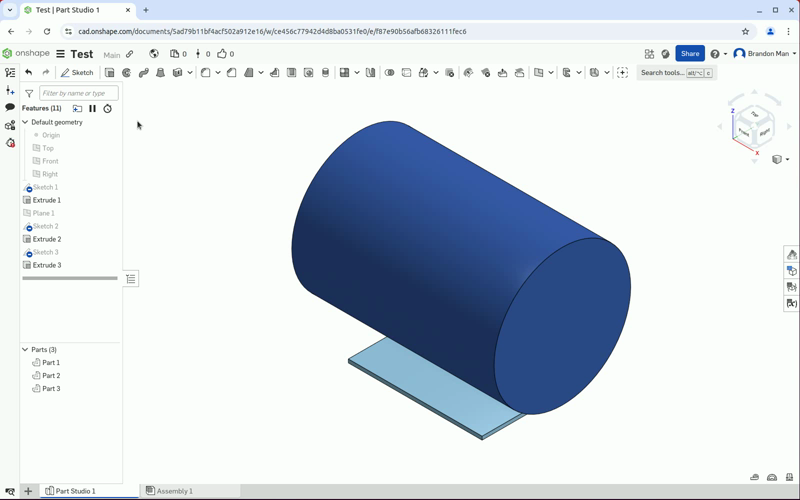
mouse_move(73, 189)
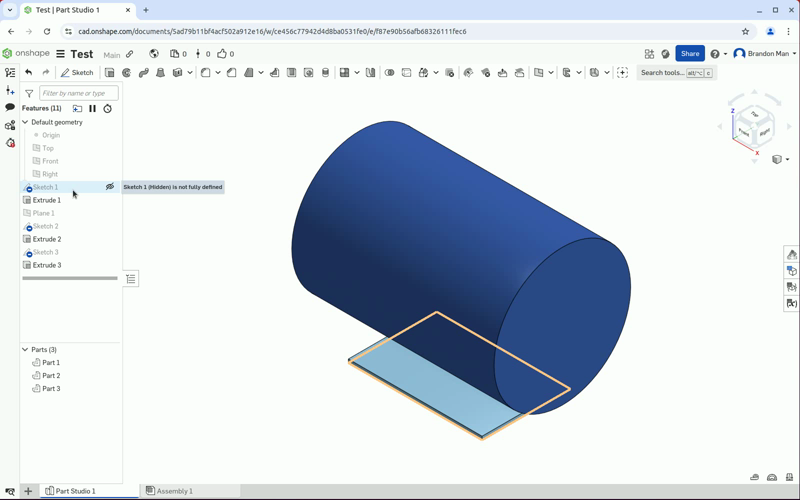
click(73, 189)